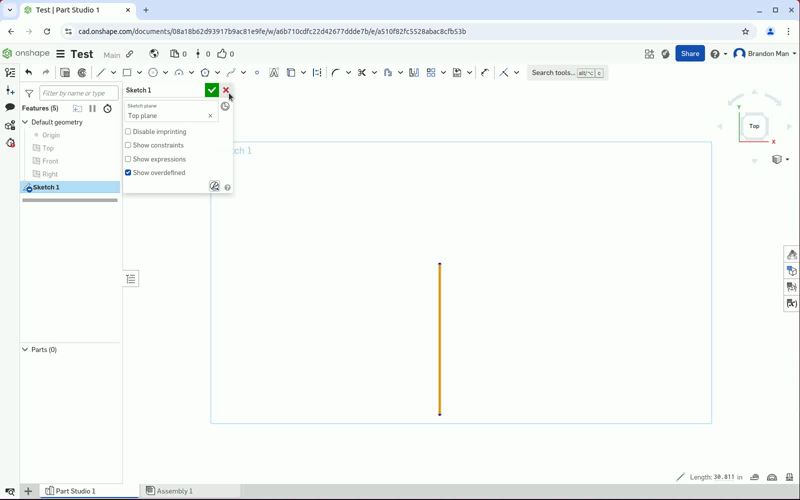
key(shift+h)
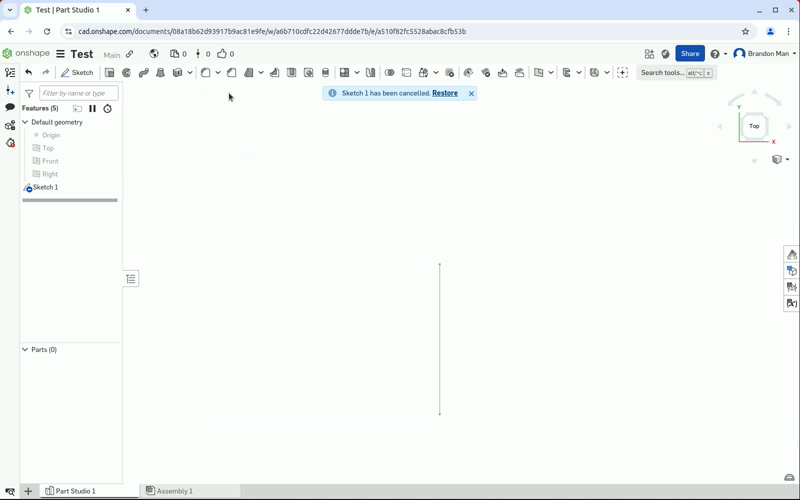
key(shift+s)
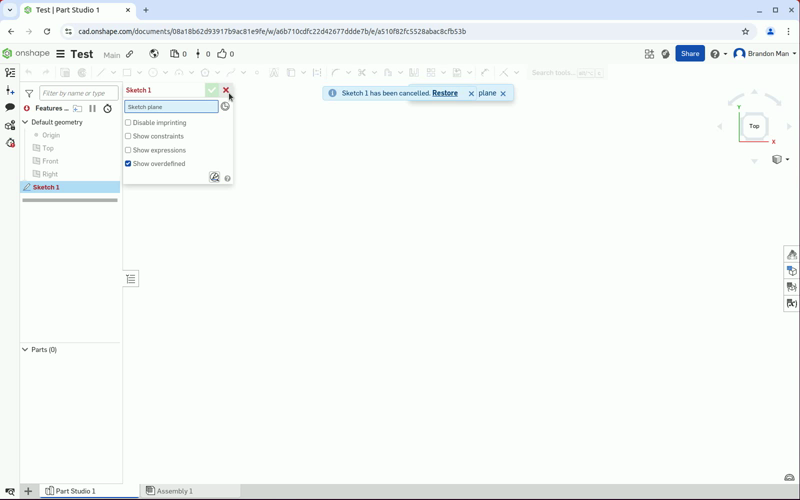
mouse_move(73, 150)
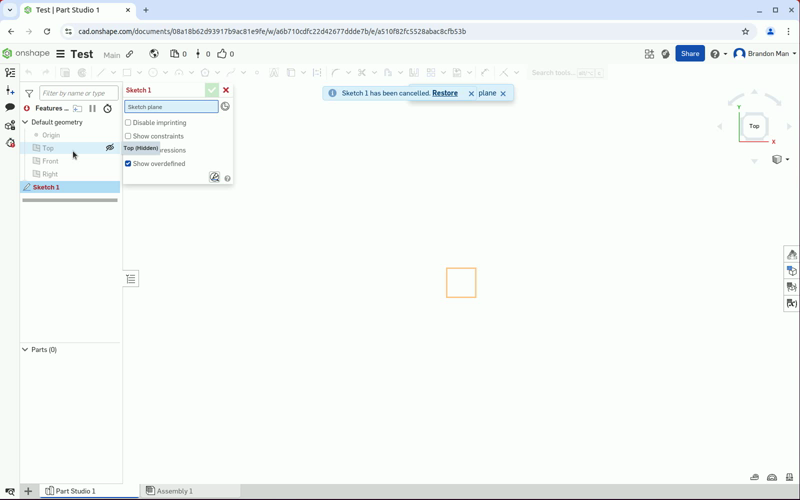
click(73, 150)
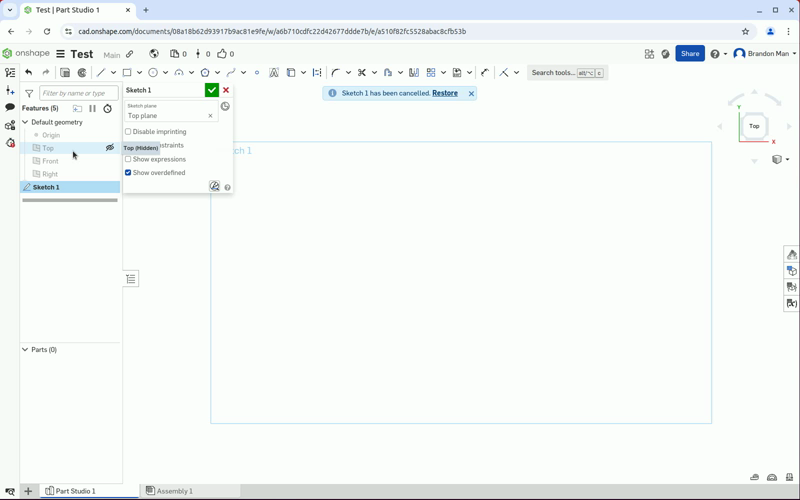
mouse_move(73, 352)
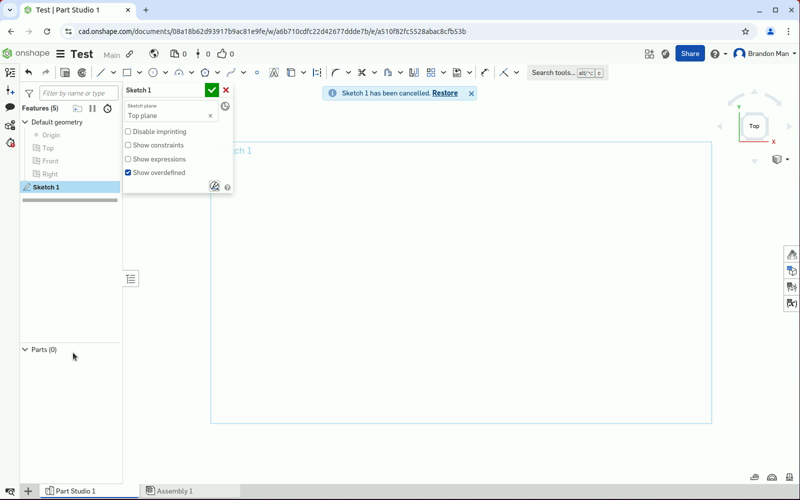
key(y)
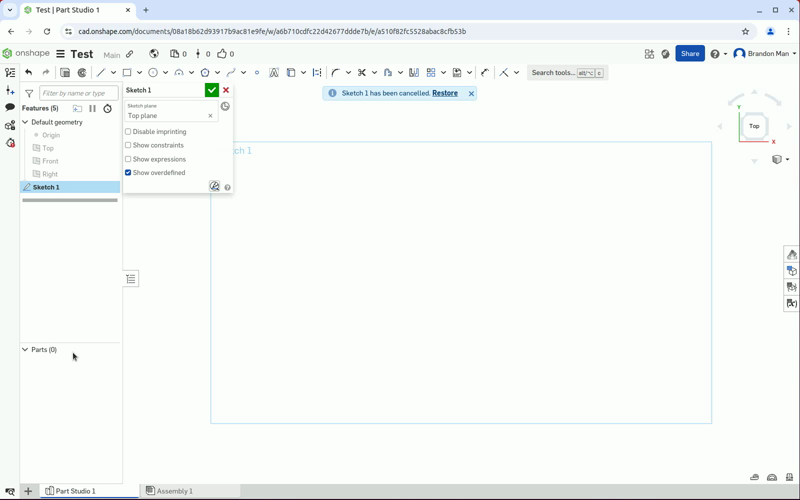
key(l)
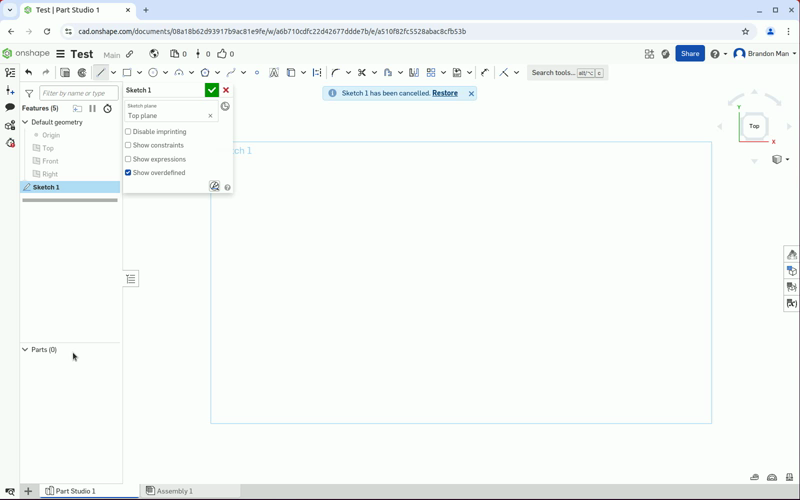
key_down(shift)
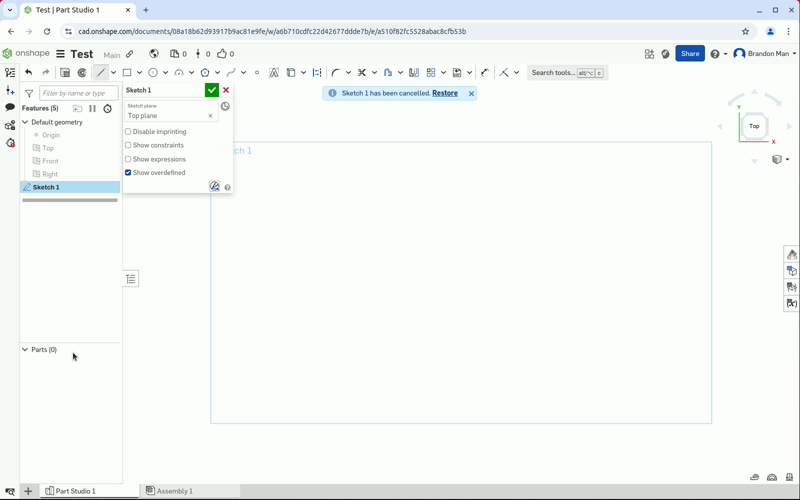
mouse_move(460, 282)
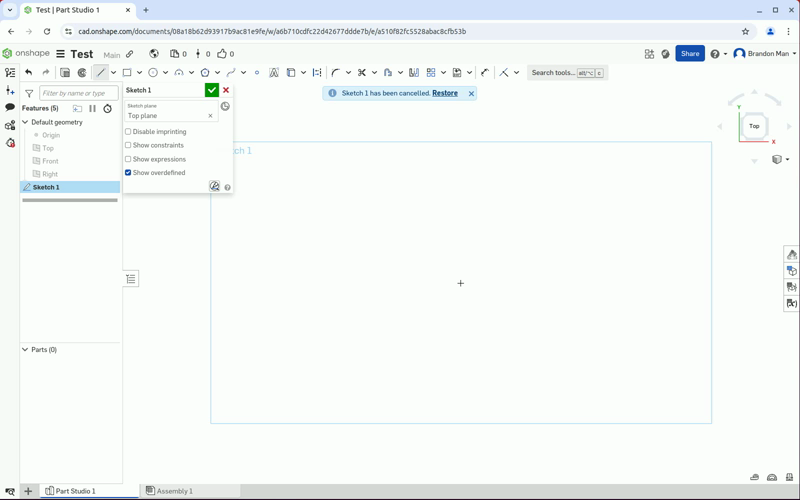
click(460, 282)
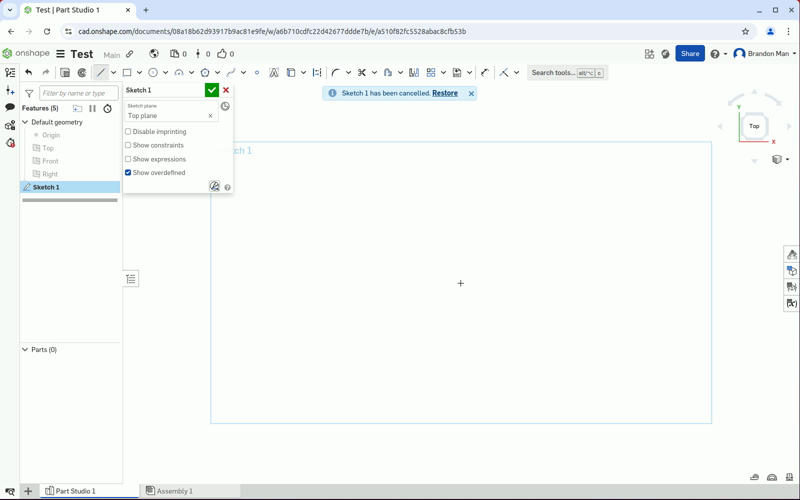
key_up(shift)
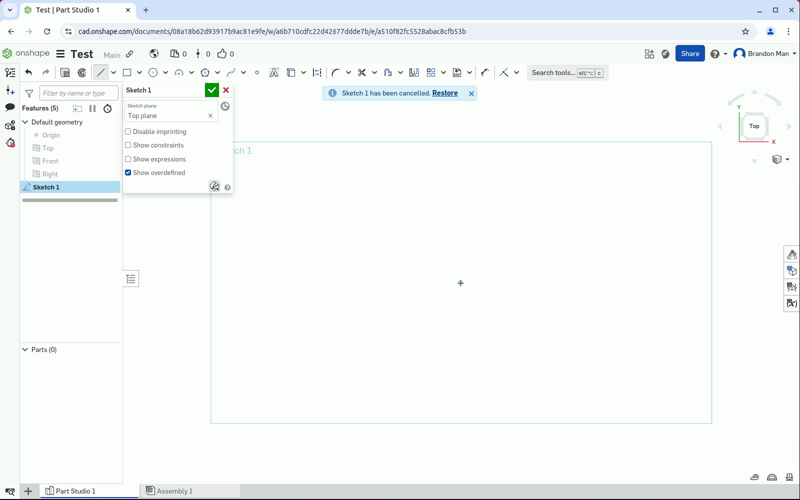
key_down(shift)
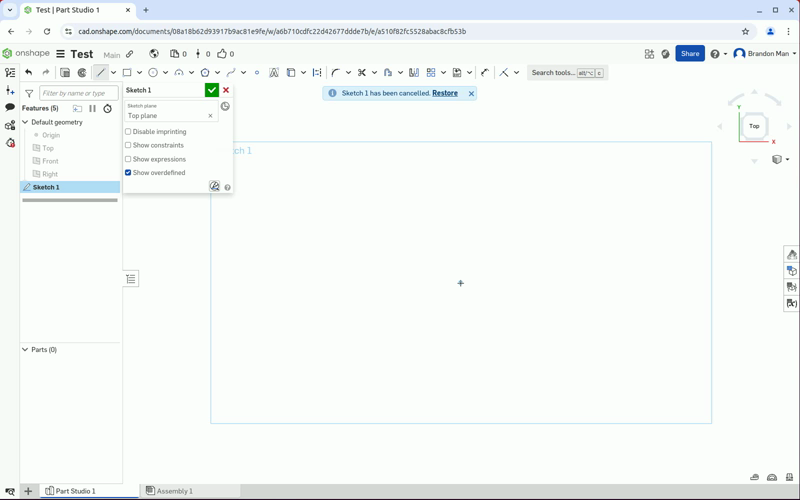
mouse_move(490, 282)
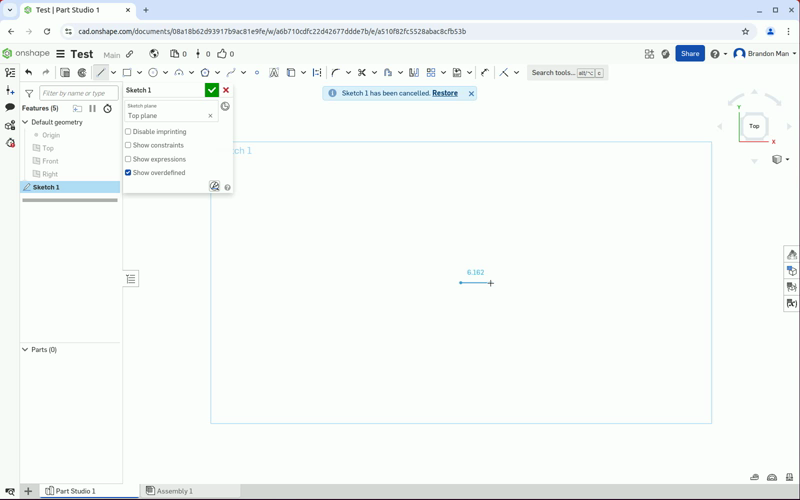
mouse_move(463, 282)
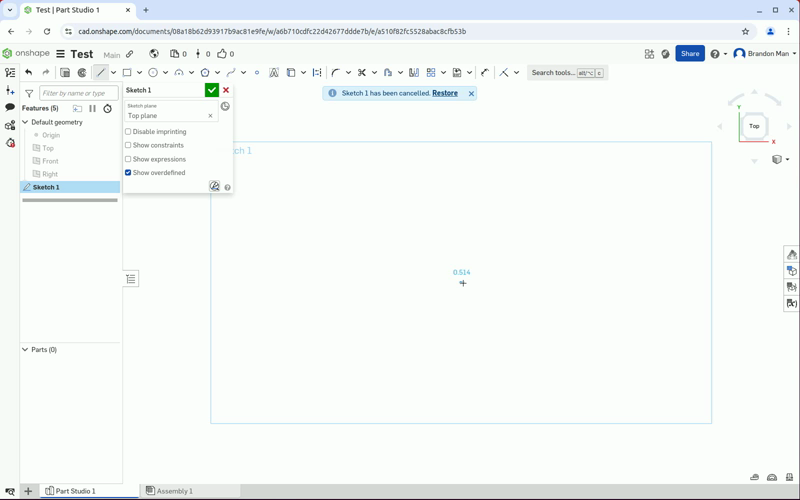
scroll(6)
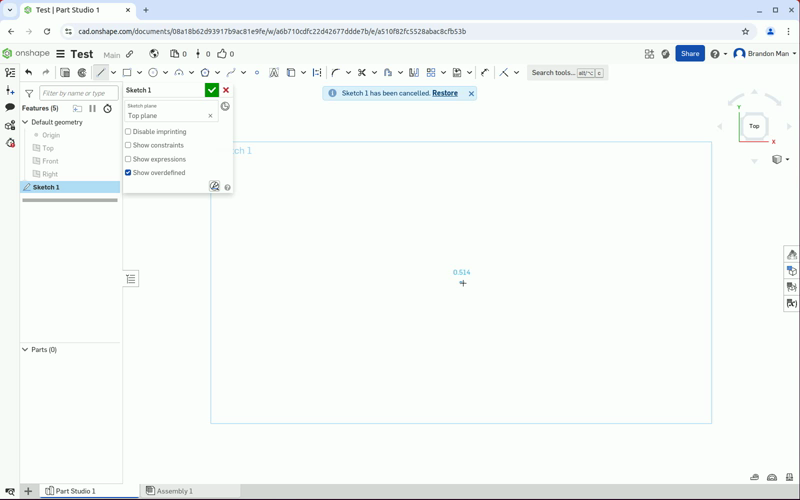
scroll(6)
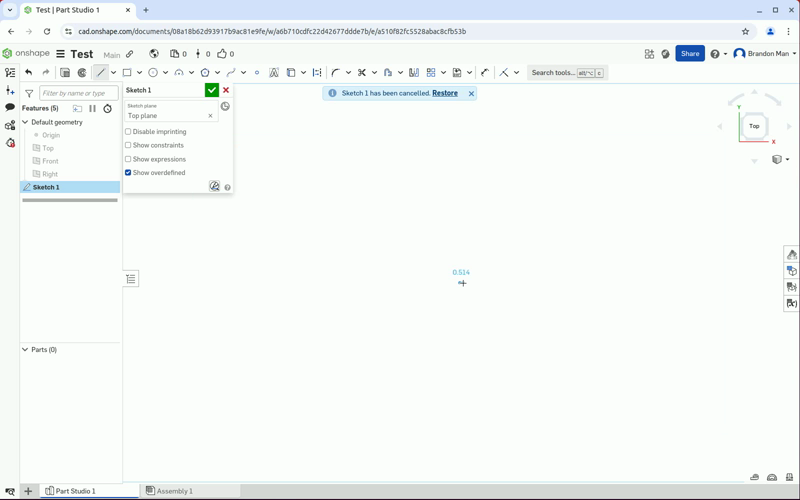
scroll(6)
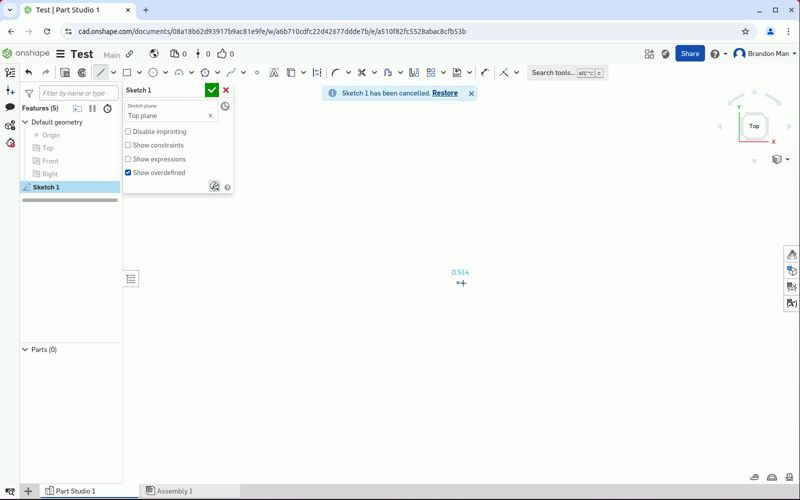
scroll(6)
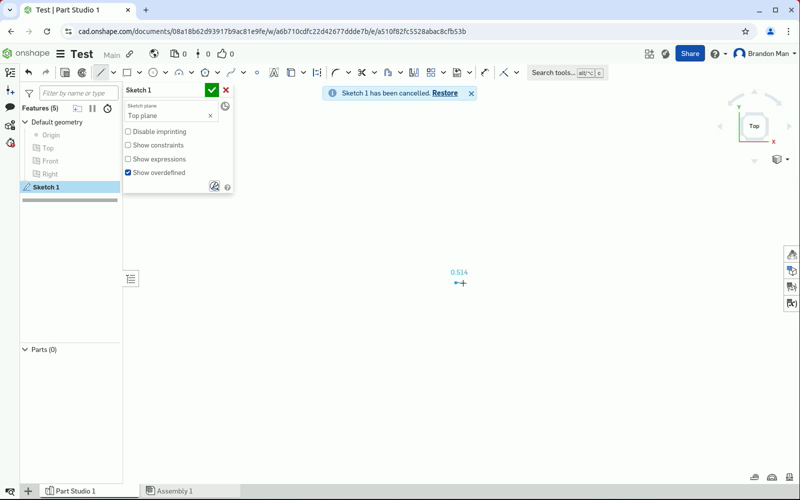
scroll(6)
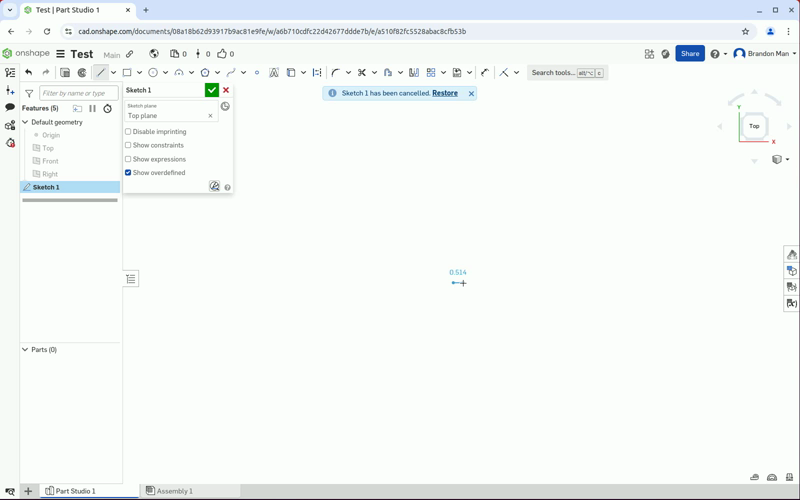
scroll(6)
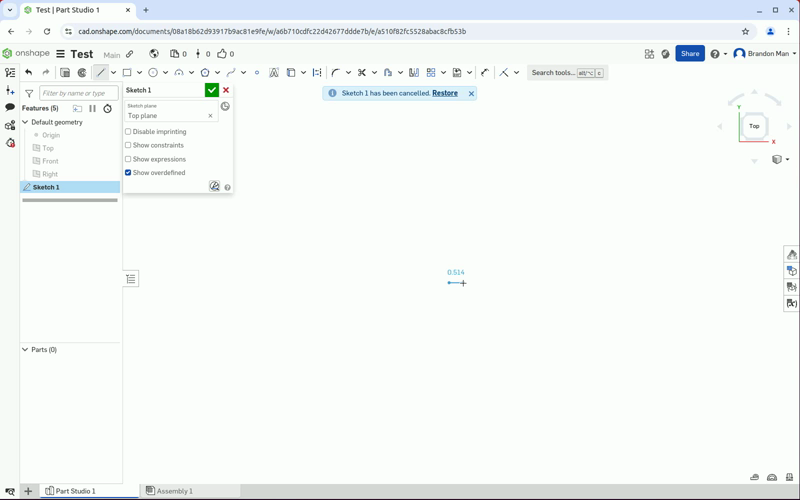
scroll(6)
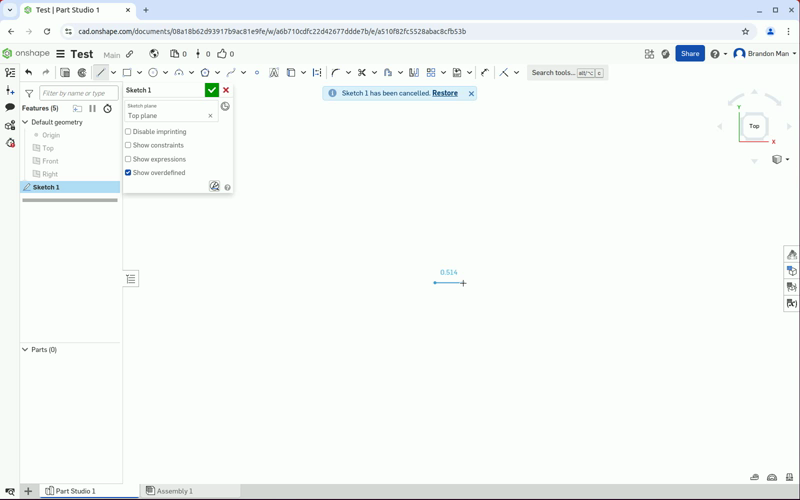
click(463, 282)
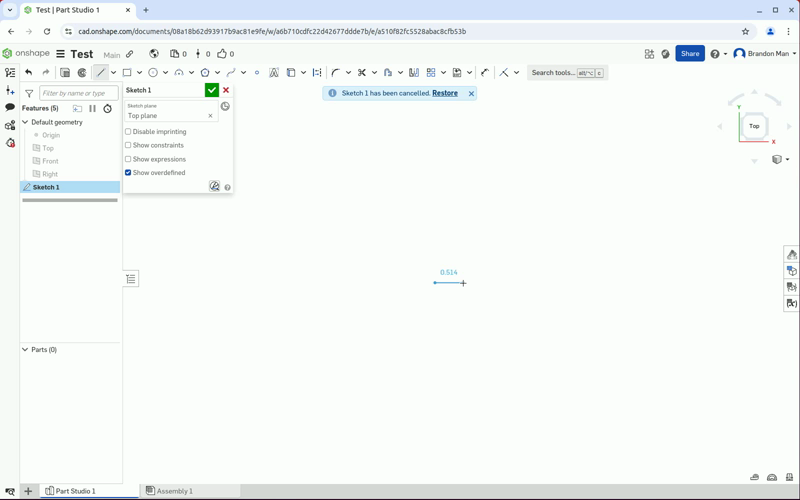
scroll(-6)
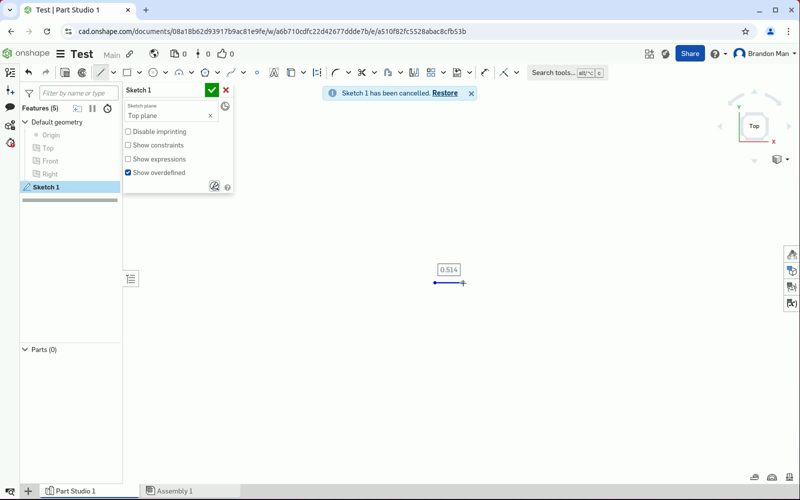
scroll(-6)
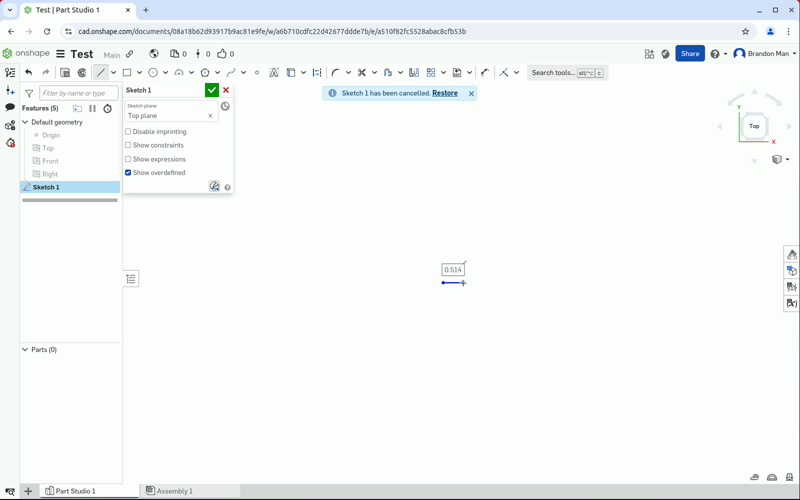
scroll(-6)
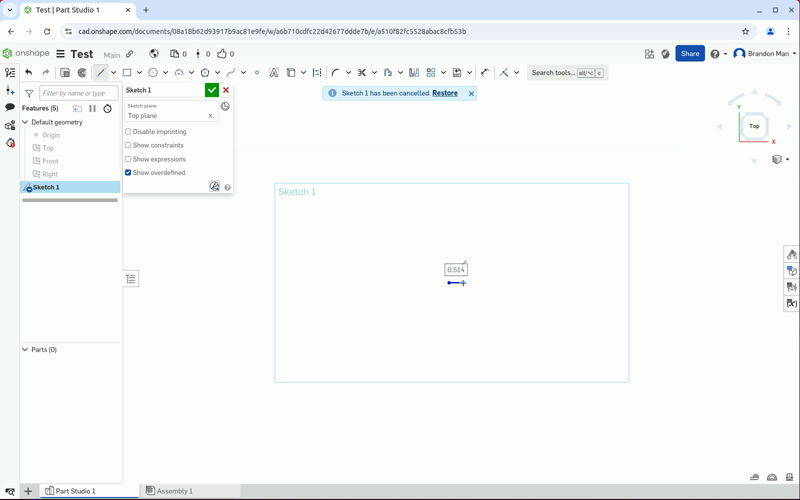
scroll(-6)
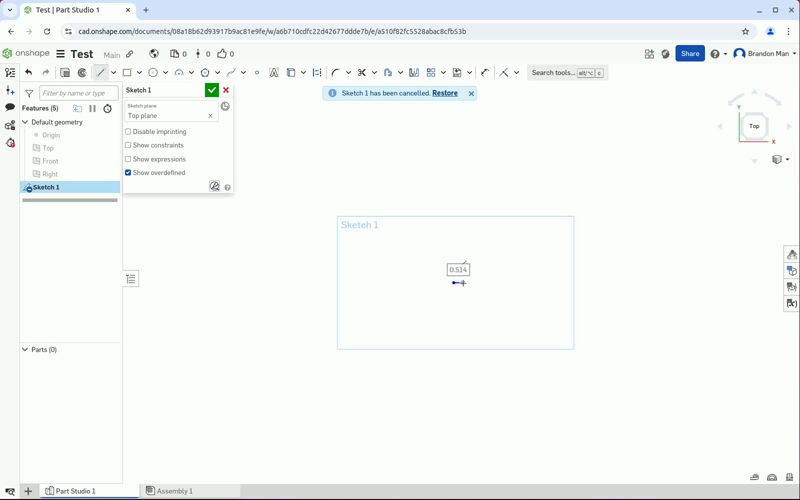
scroll(-6)
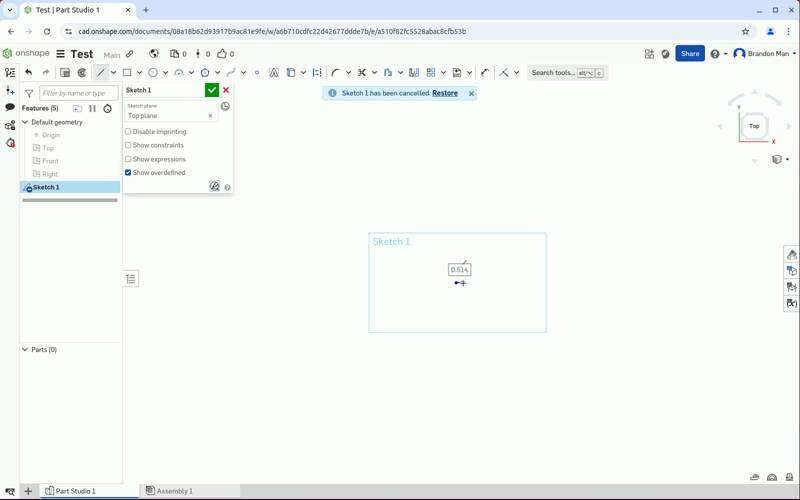
scroll(-6)
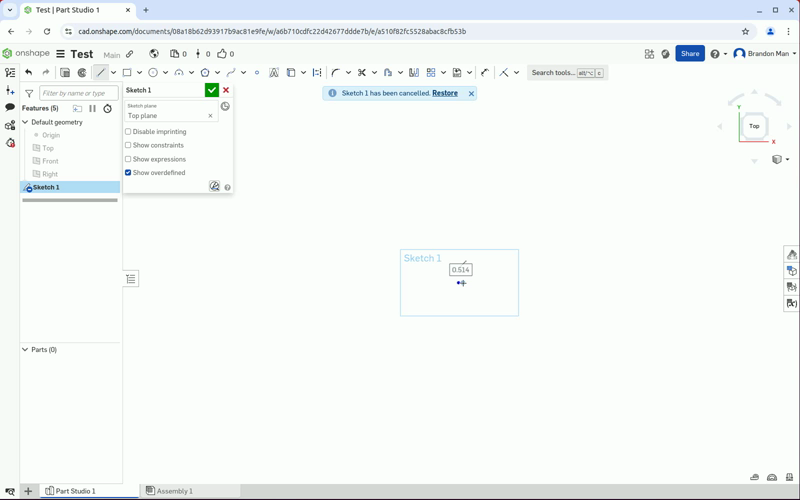
scroll(-6)
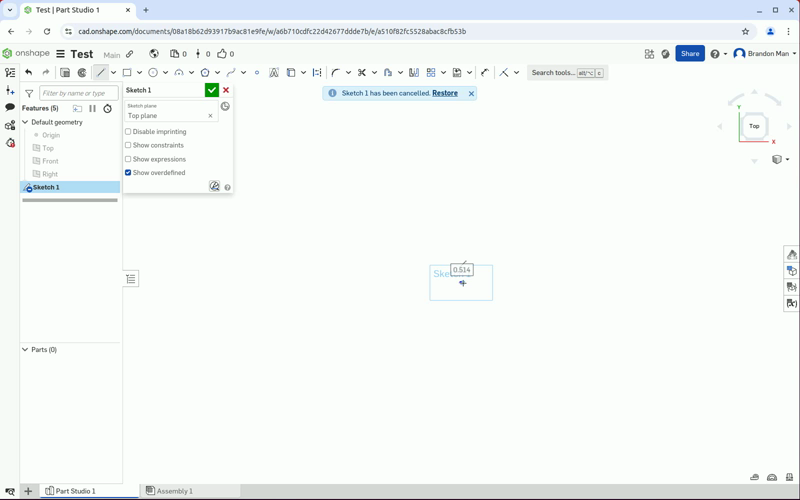
key_up(shift)
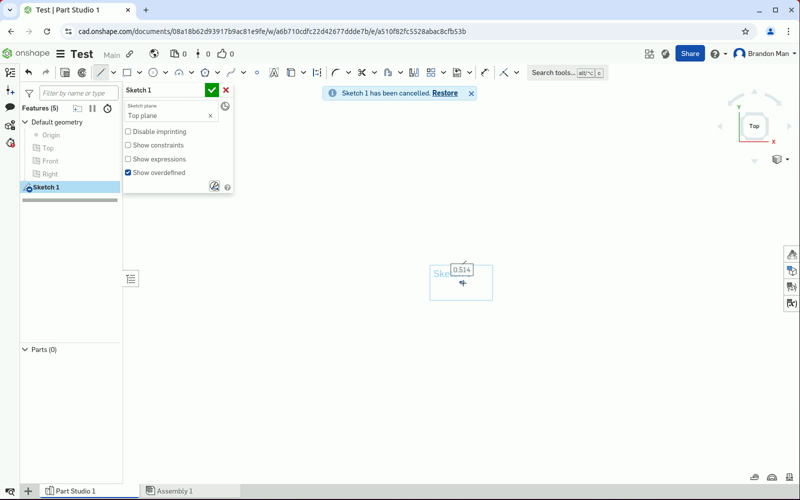
key_down(shift)
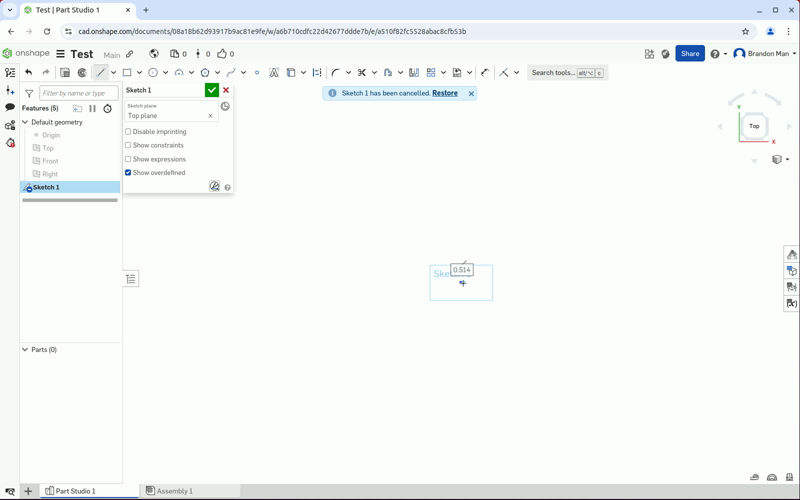
mouse_move(493, 282)
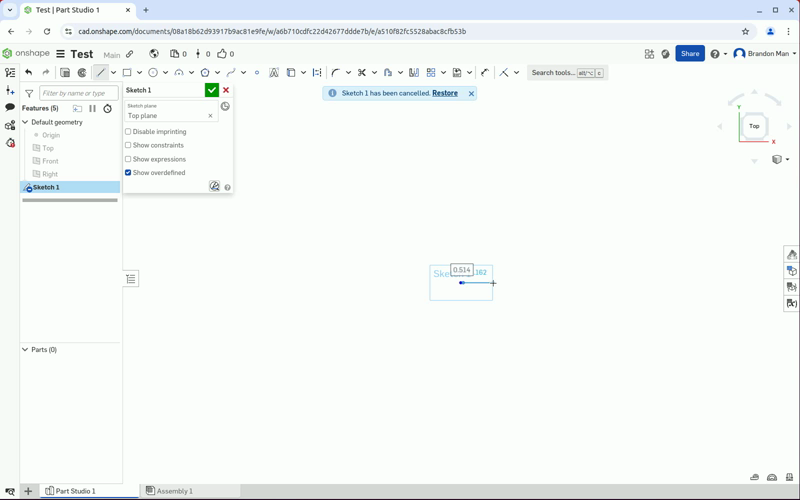
mouse_move(463, 226)
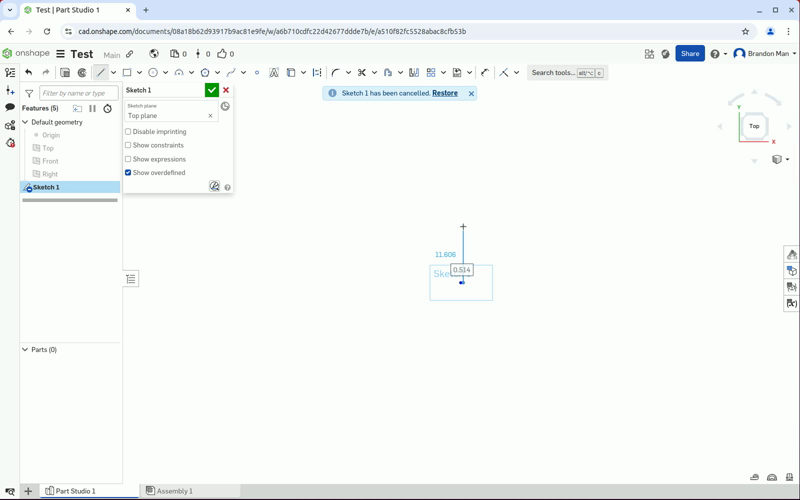
click(463, 226)
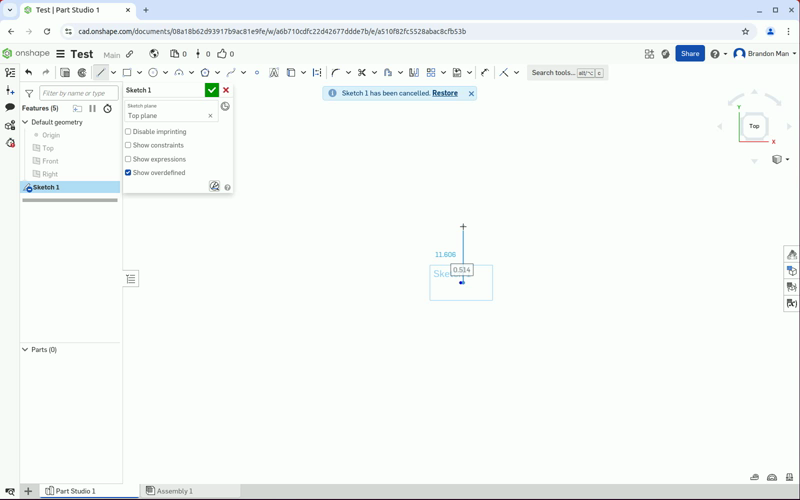
key_up(shift)
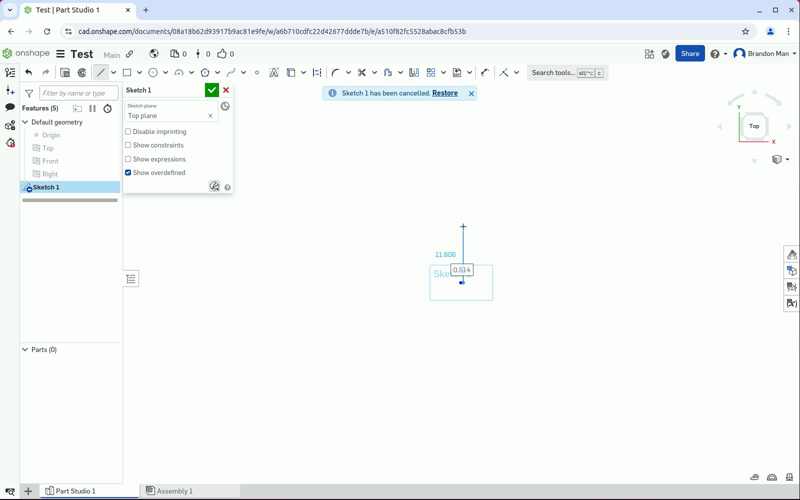
key_down(shift)
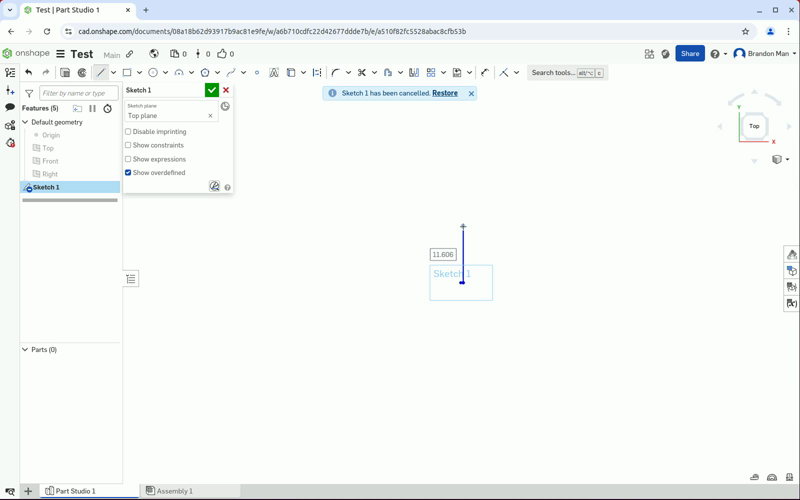
mouse_move(493, 226)
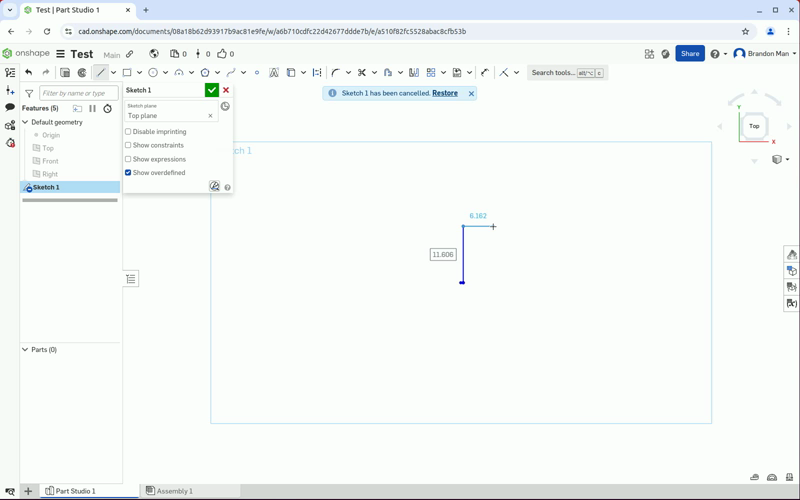
mouse_move(460, 226)
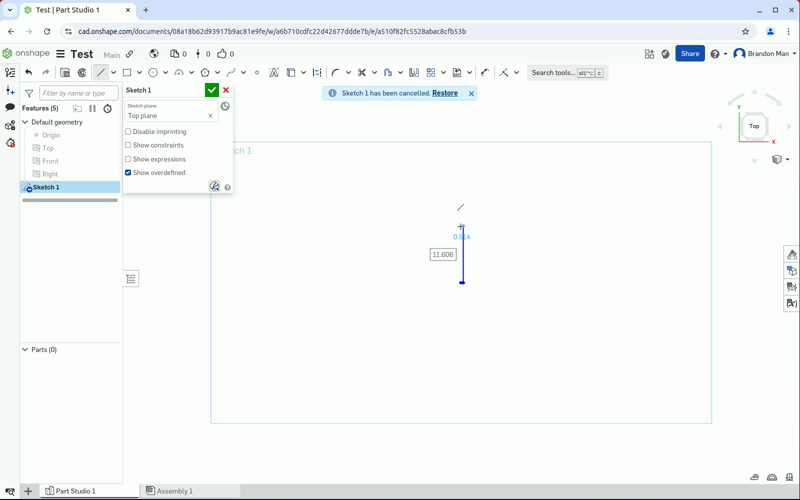
scroll(6)
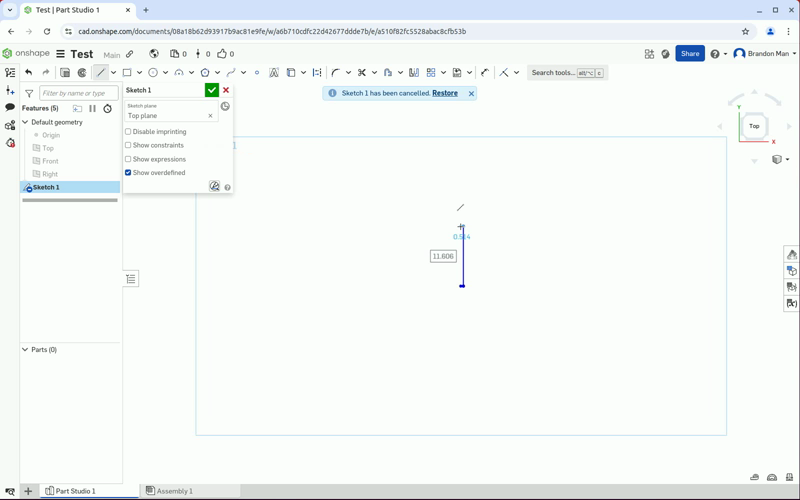
scroll(6)
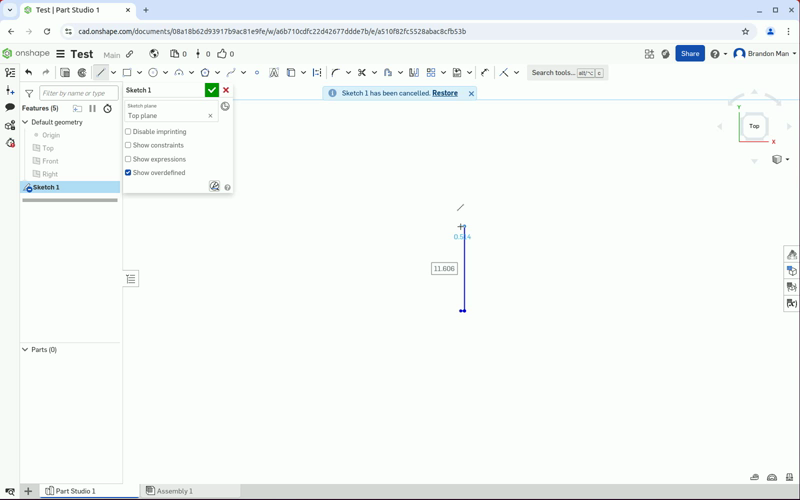
scroll(6)
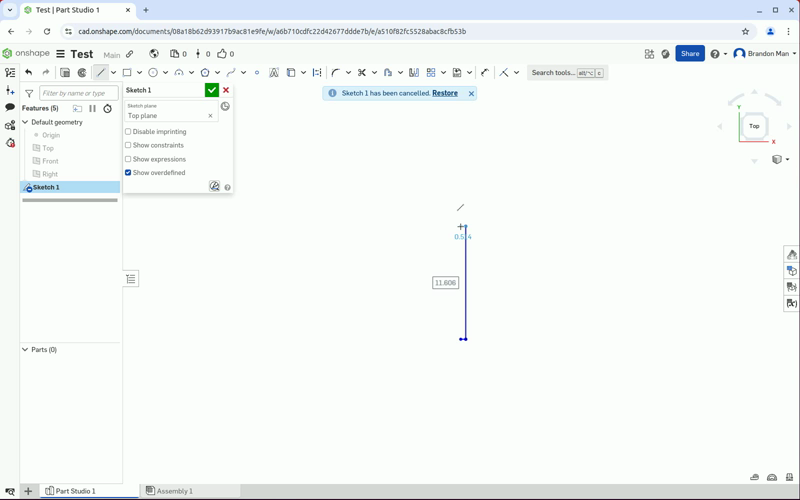
scroll(6)
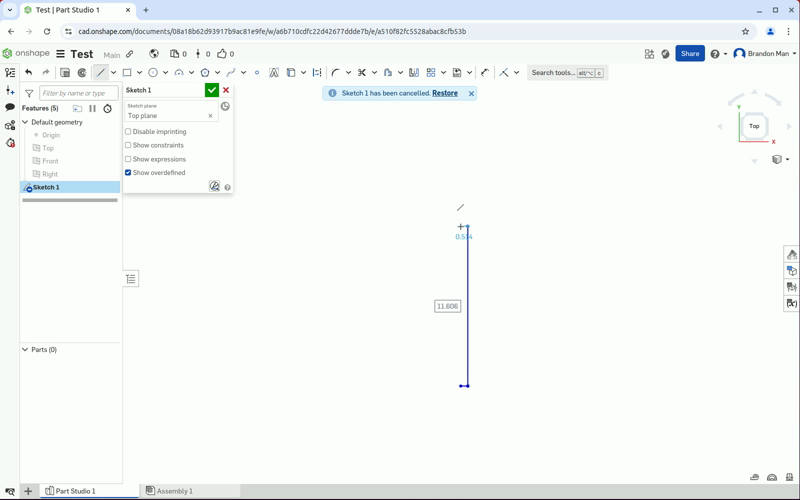
scroll(6)
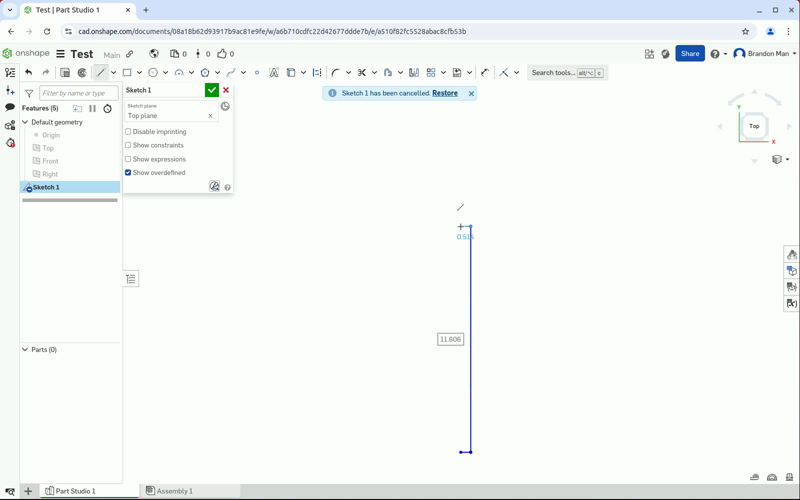
scroll(6)
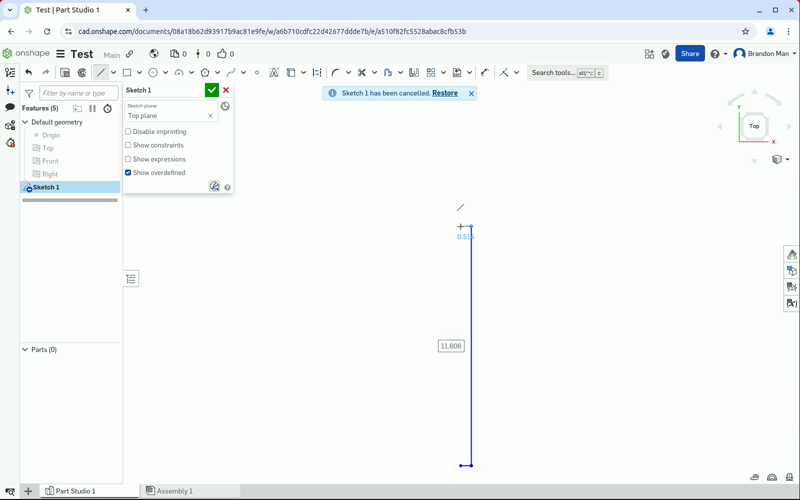
scroll(6)
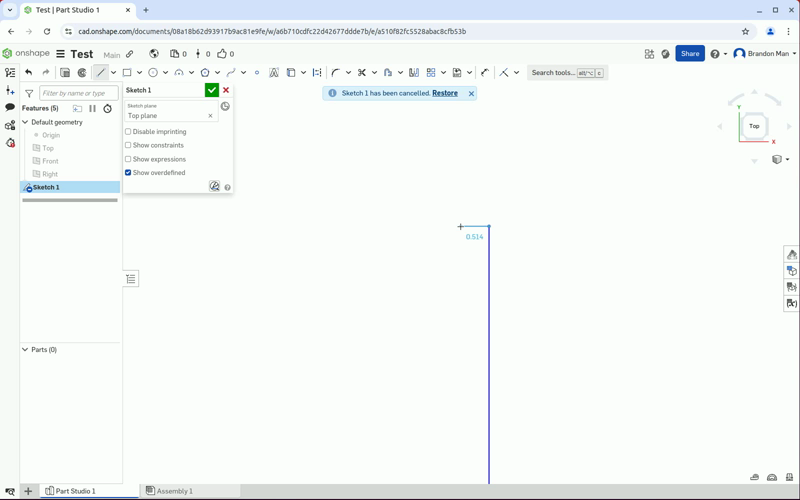
click(460, 226)
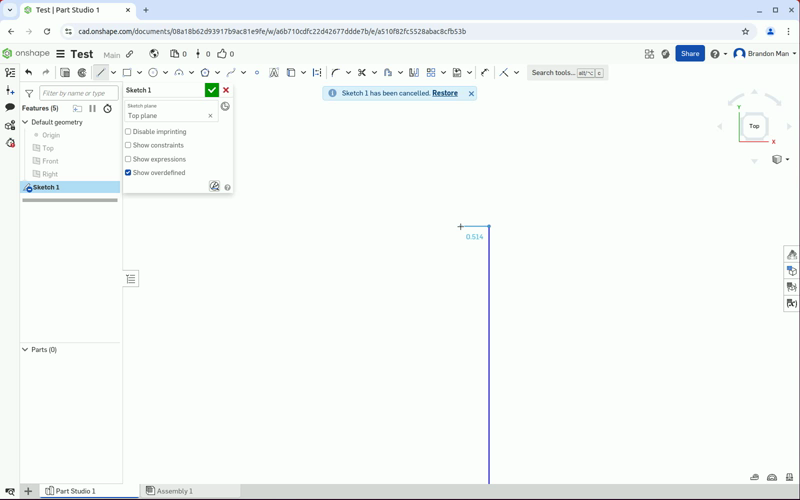
scroll(-6)
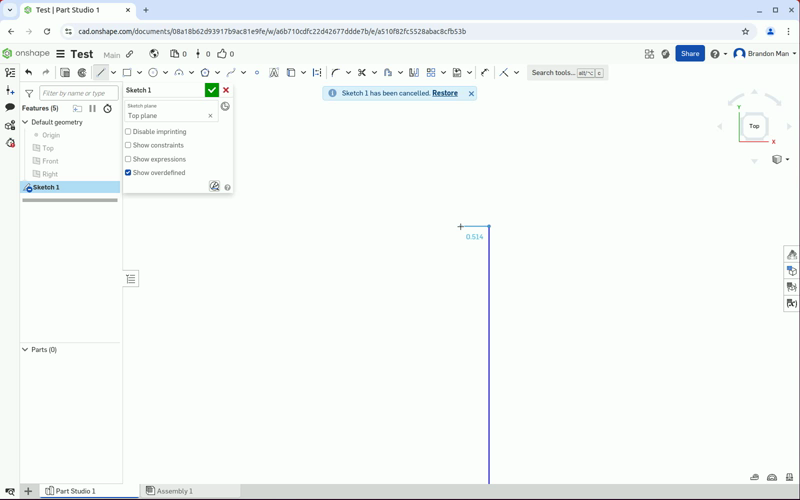
scroll(-6)
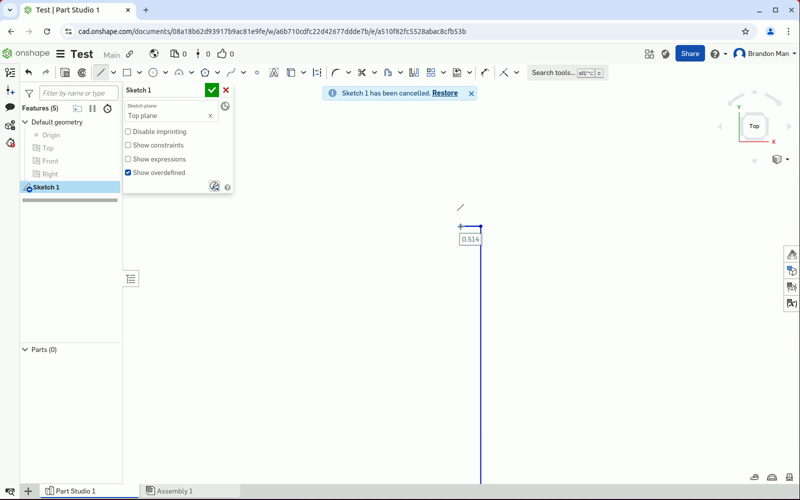
scroll(-6)
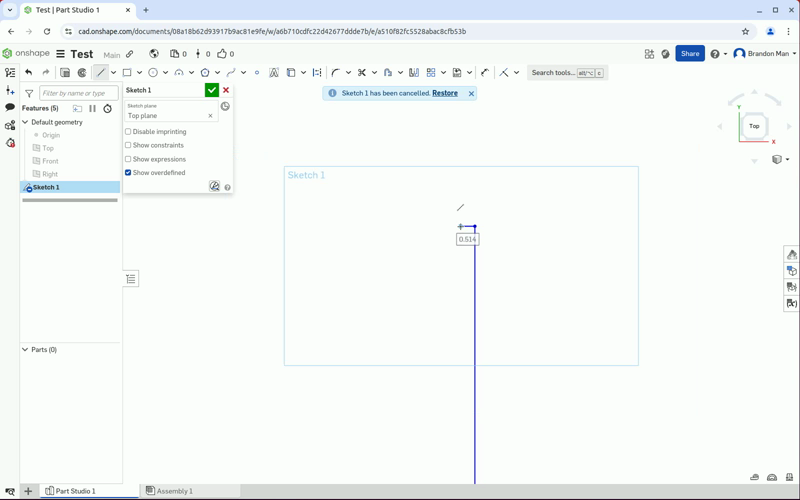
scroll(-6)
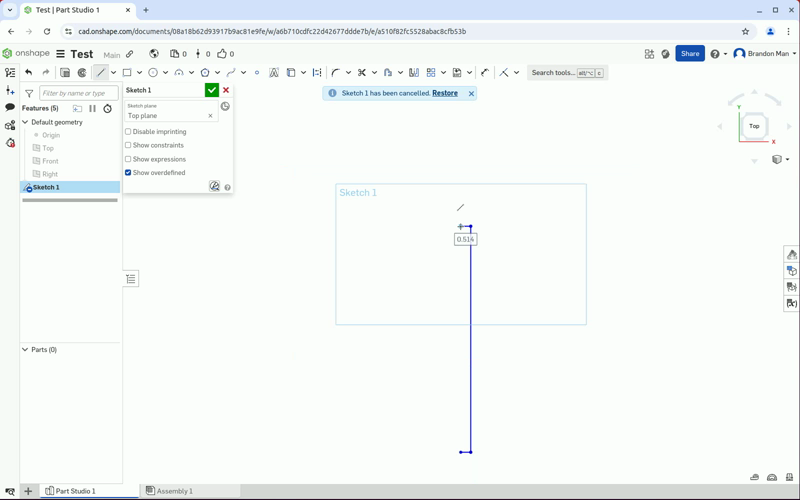
scroll(-6)
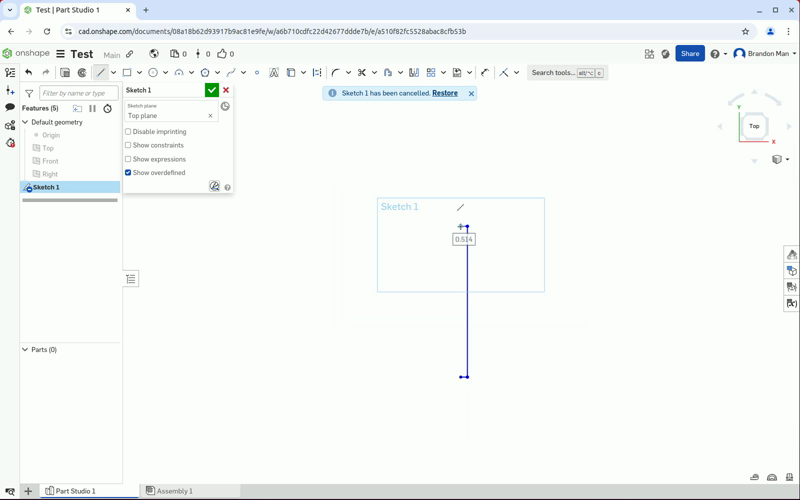
scroll(-6)
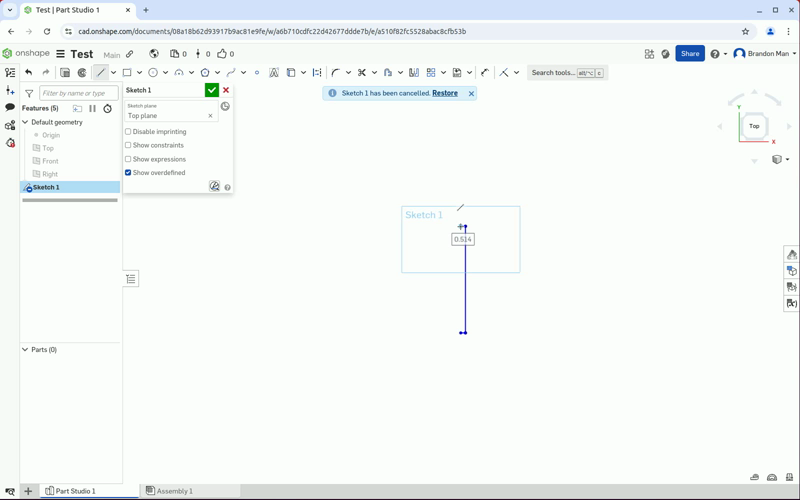
scroll(-6)
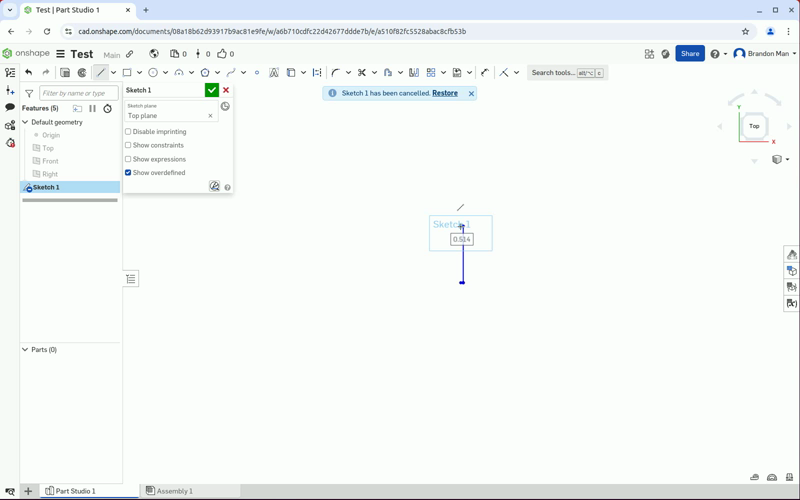
key_up(shift)
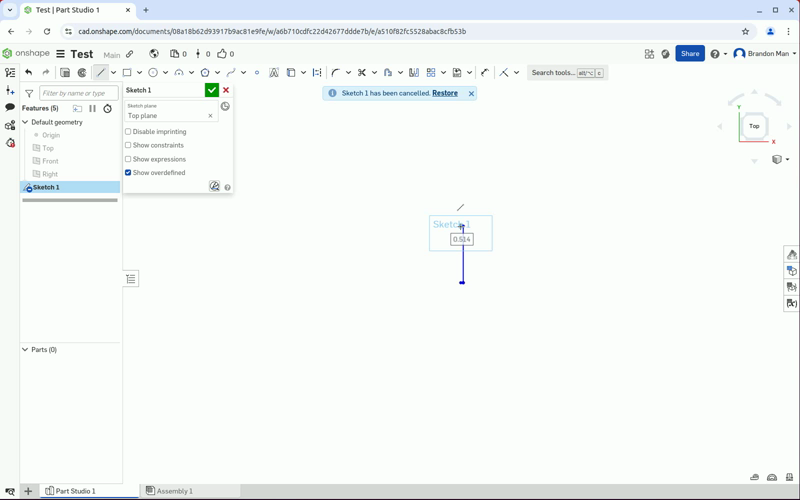
mouse_move(490, 226)
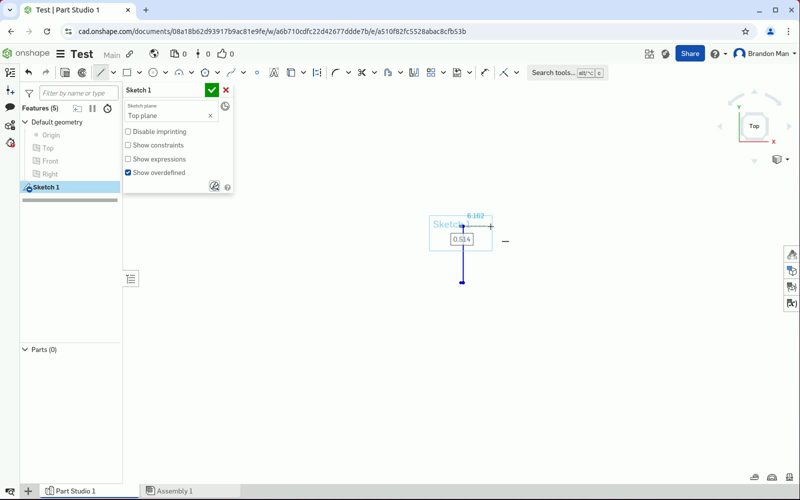
key_down(shift)
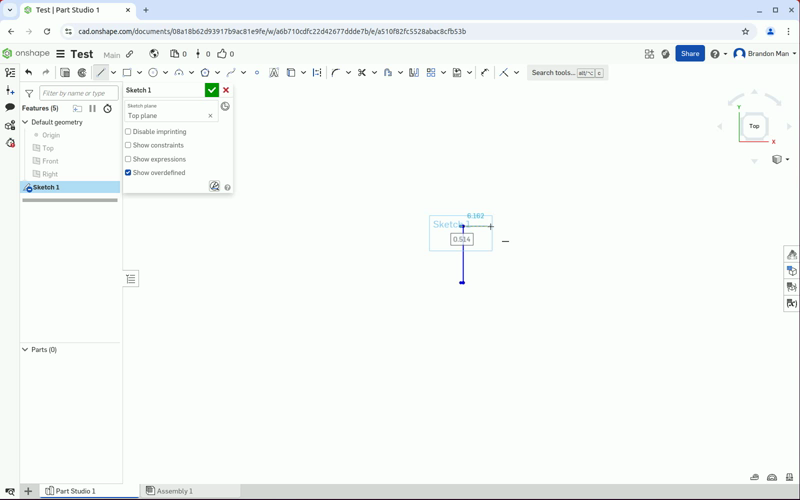
mouse_move(460, 282)
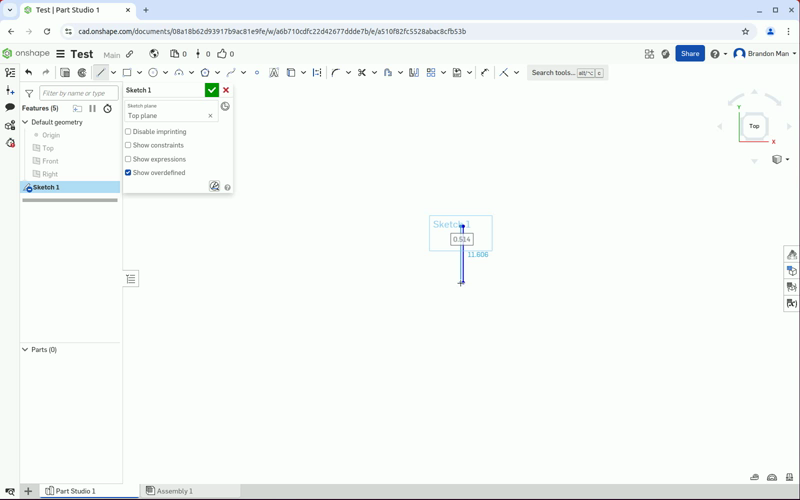
scroll(6)
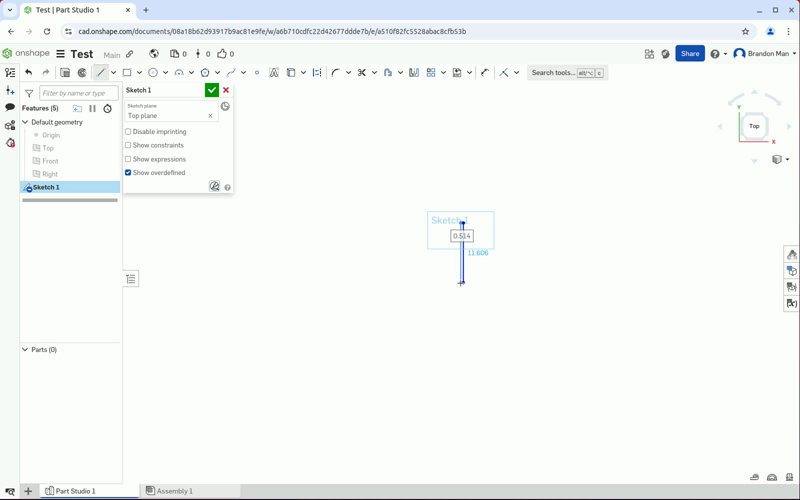
scroll(6)
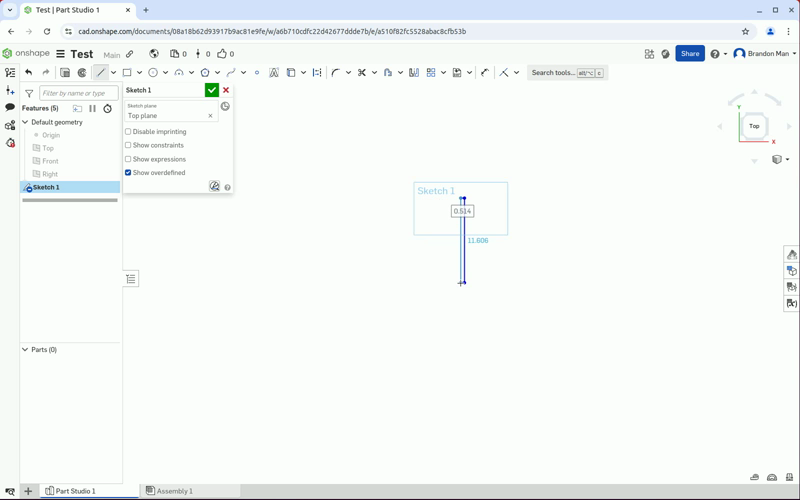
scroll(6)
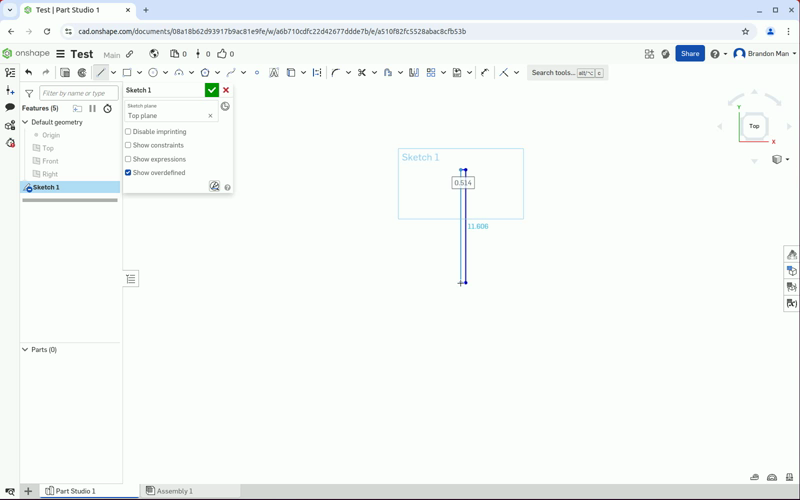
scroll(6)
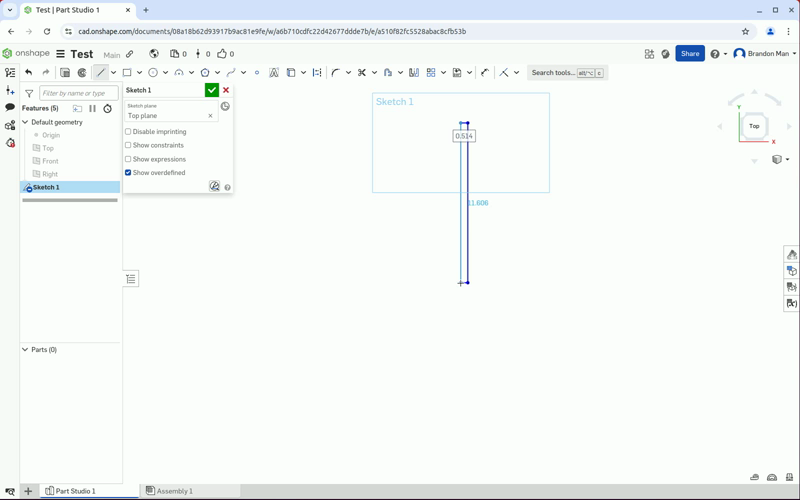
scroll(6)
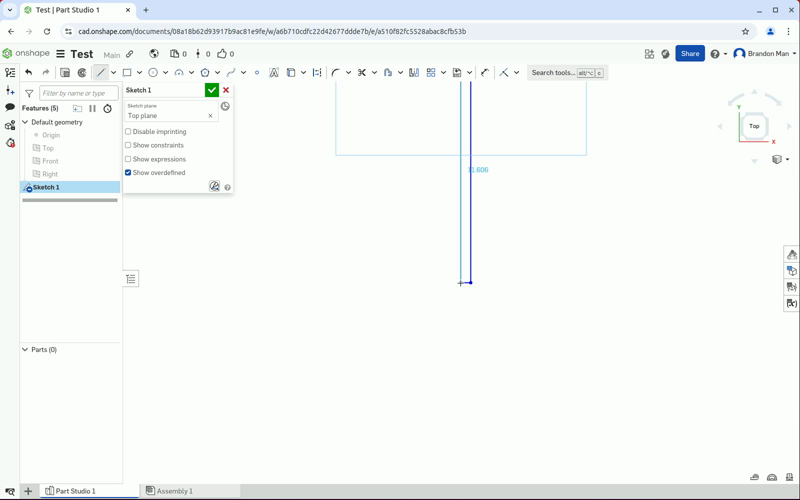
scroll(6)
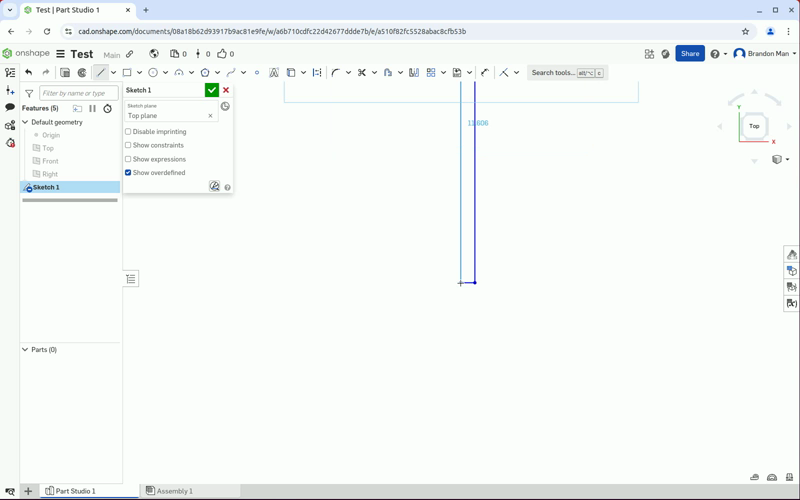
scroll(6)
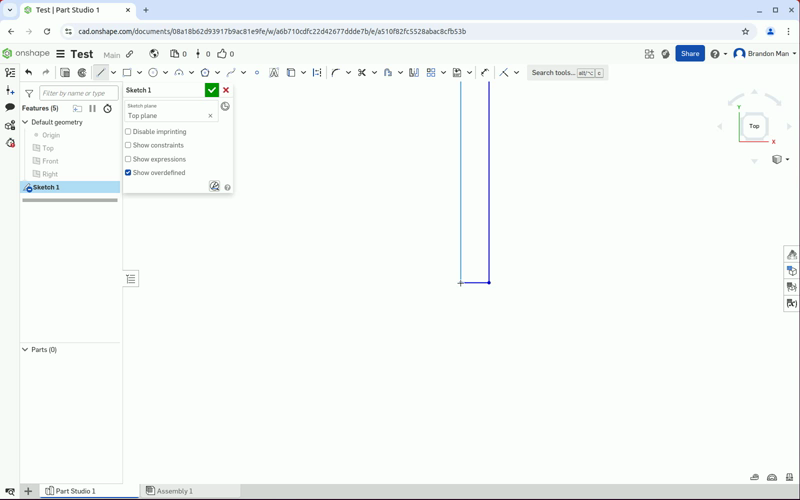
key_up(shift)
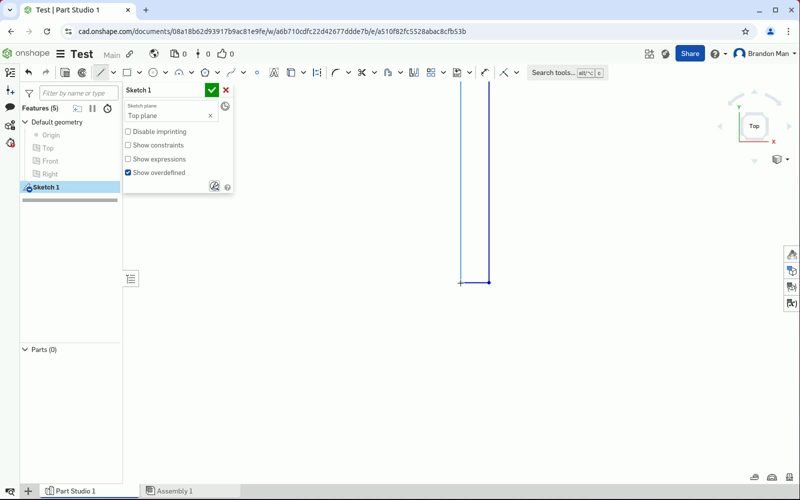
click(460, 282)
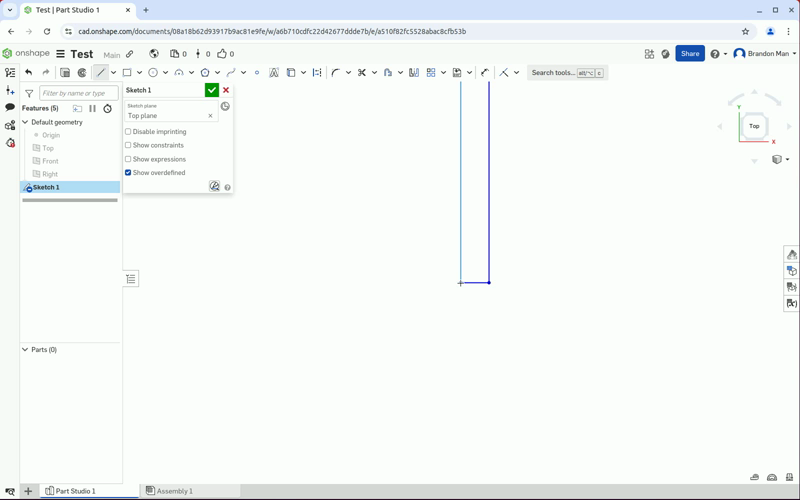
scroll(-6)
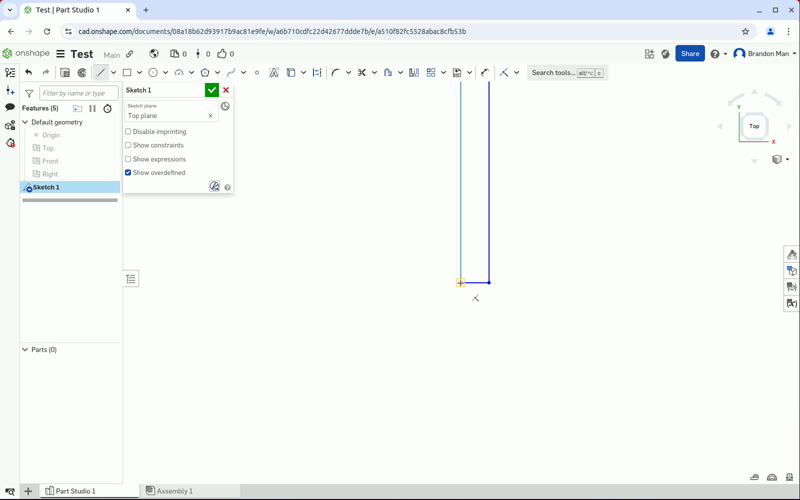
scroll(-6)
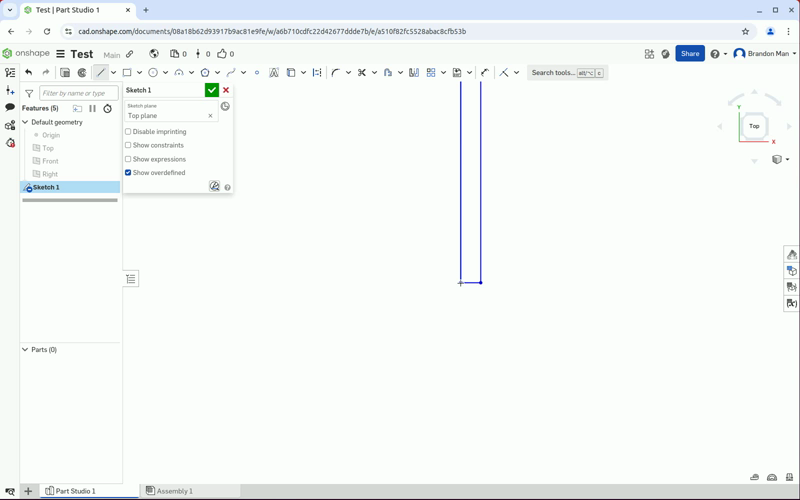
scroll(-6)
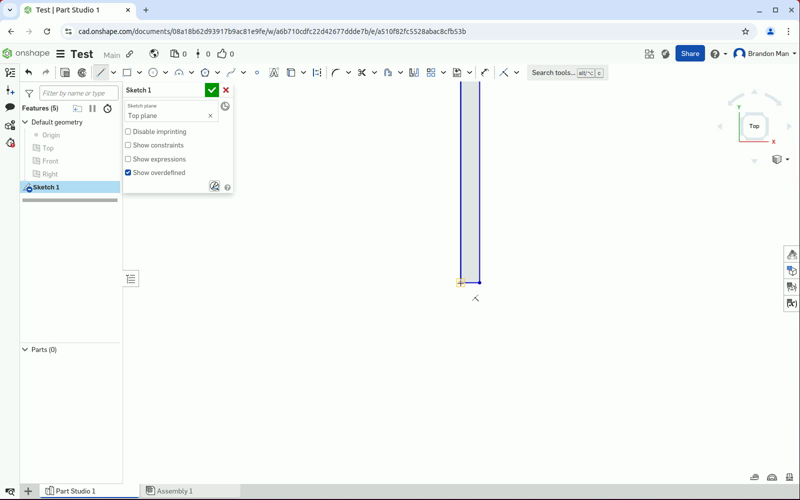
scroll(-6)
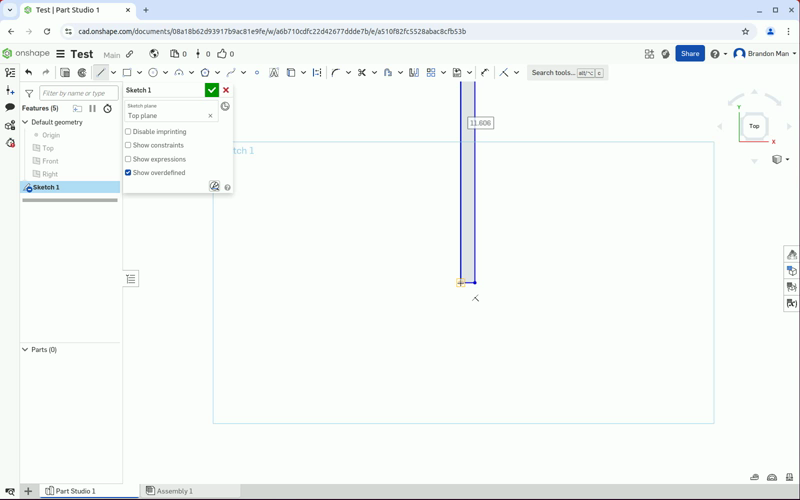
scroll(-6)
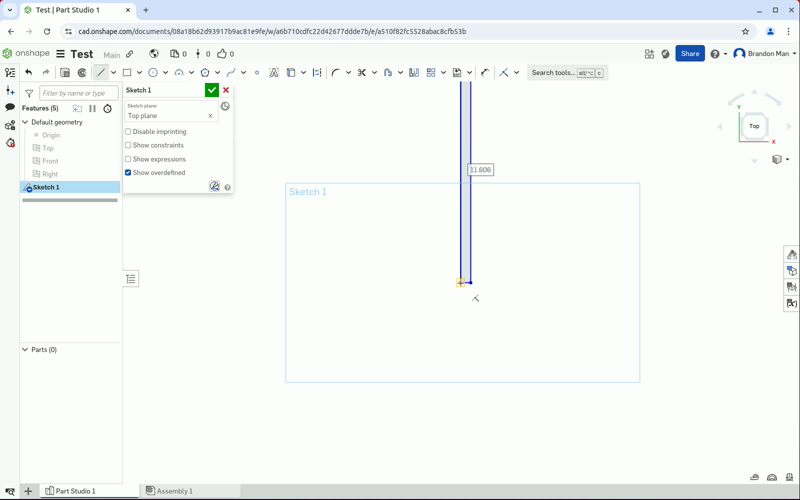
scroll(-6)
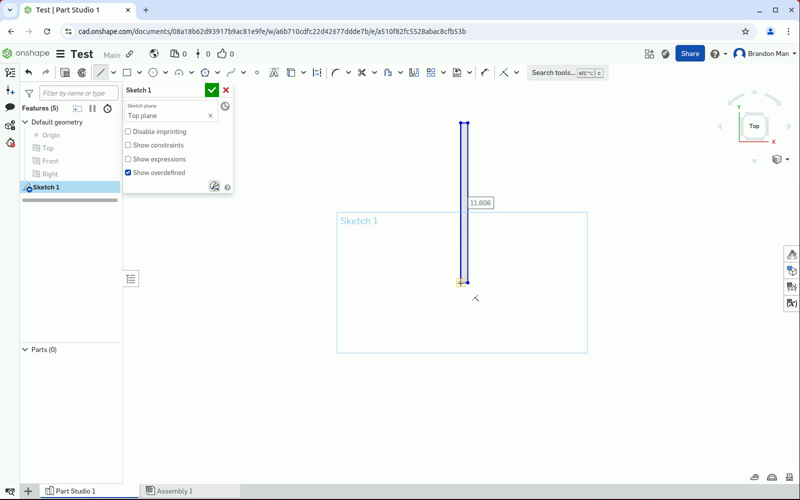
scroll(-6)
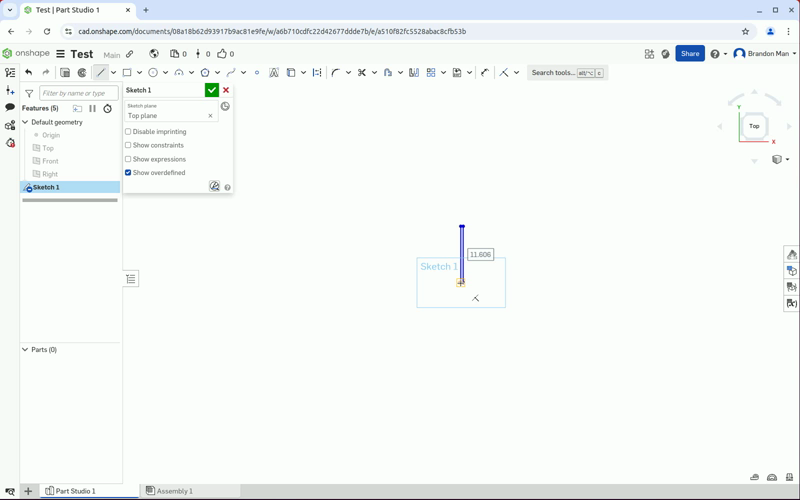
key(esc)
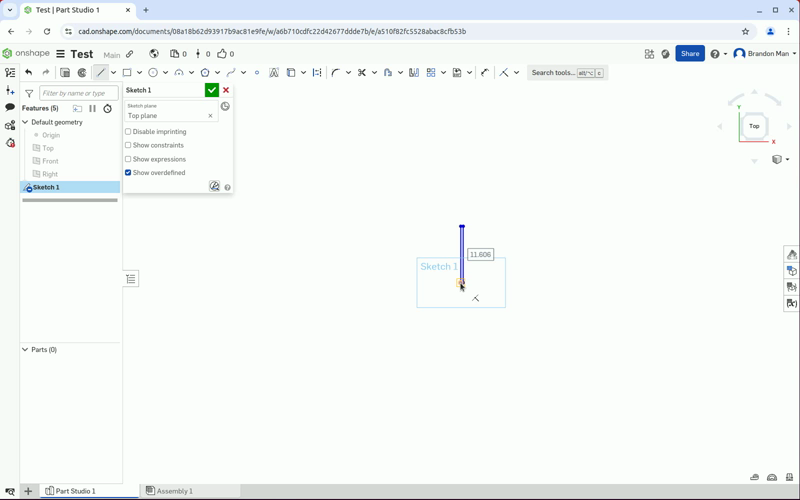
mouse_move(462, 249)
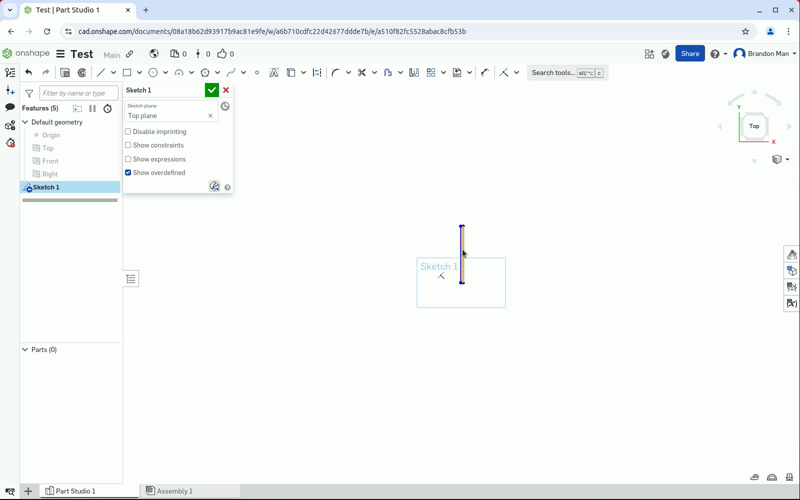
scroll(6)
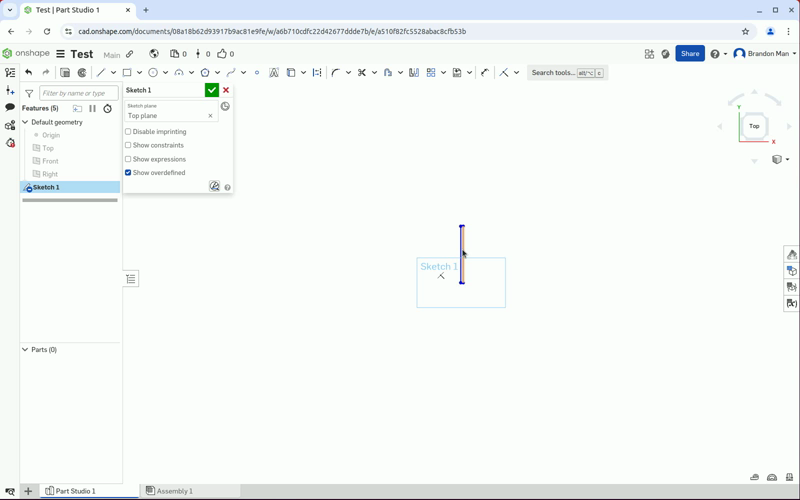
scroll(6)
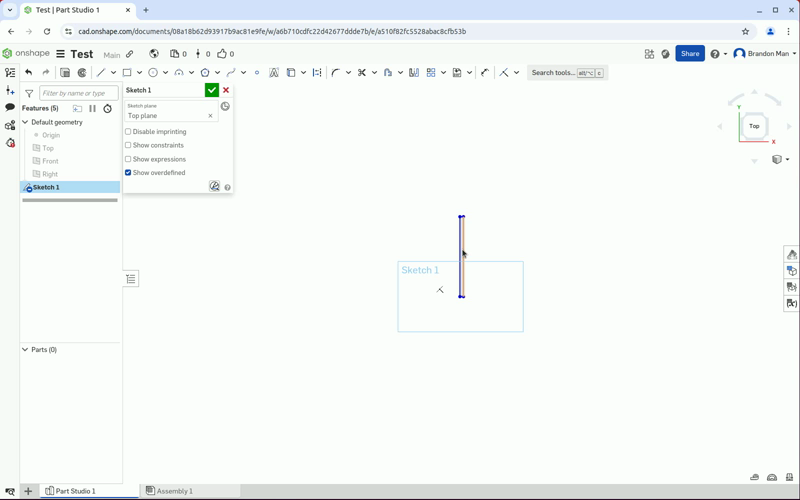
scroll(6)
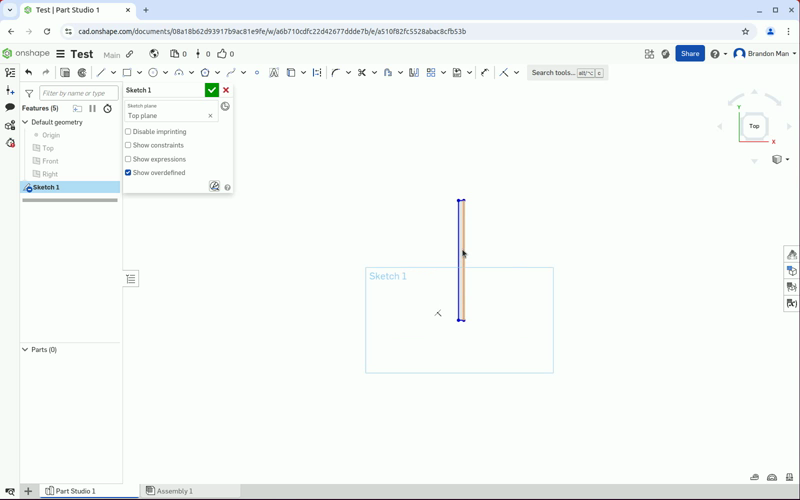
scroll(6)
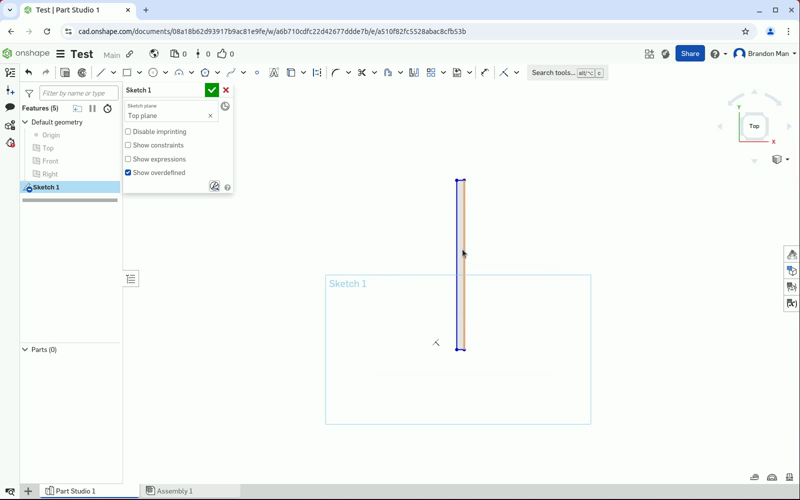
scroll(6)
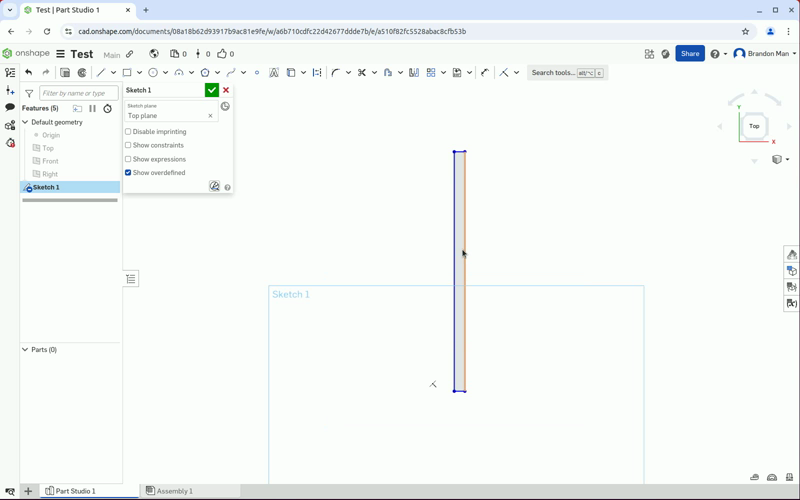
scroll(6)
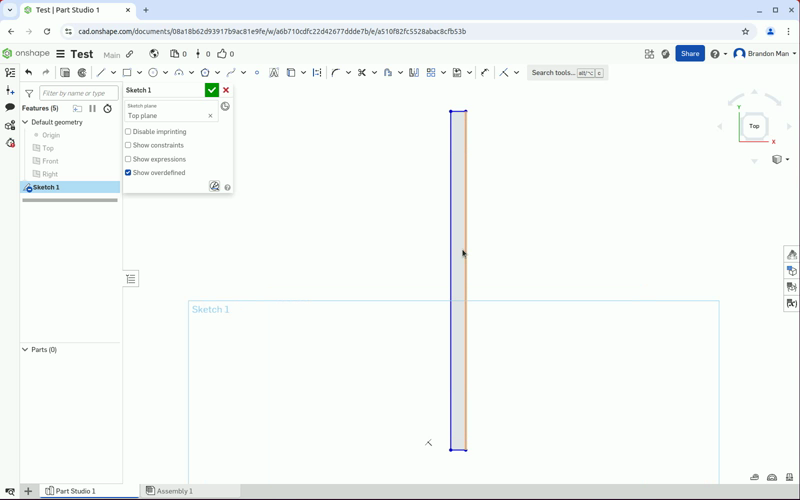
scroll(6)
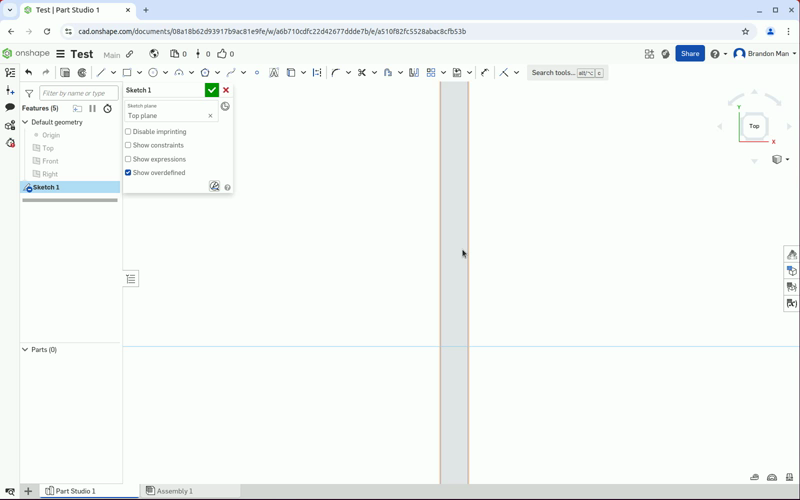
click(462, 249)
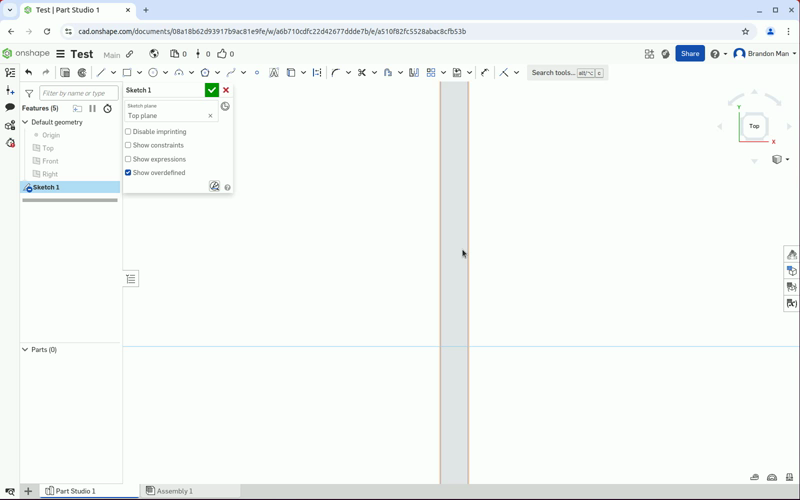
scroll(-6)
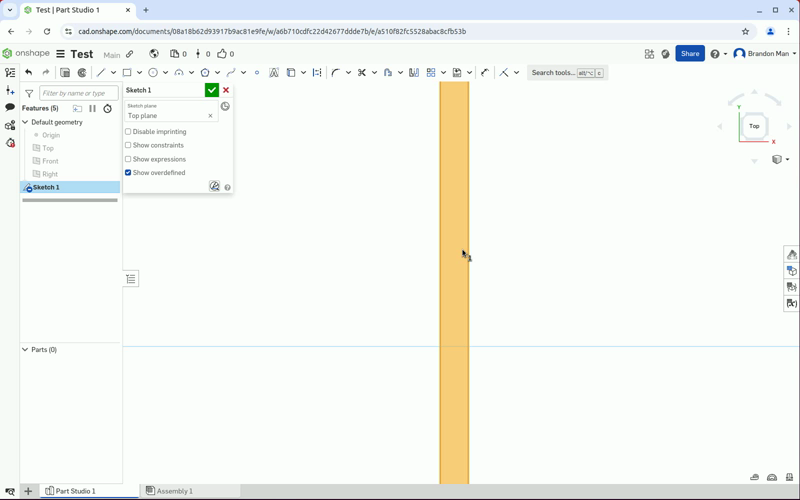
scroll(-6)
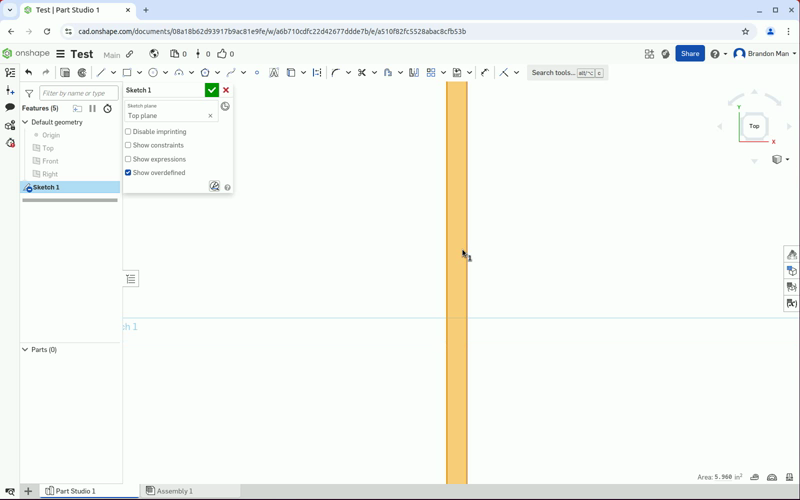
scroll(-6)
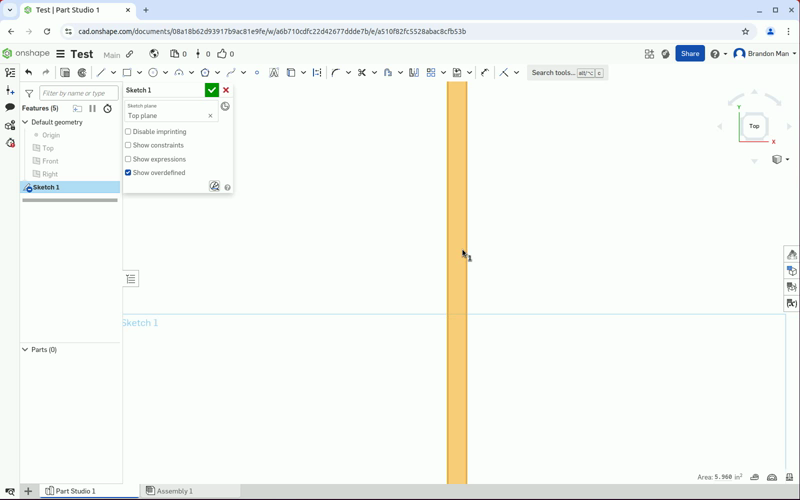
scroll(-6)
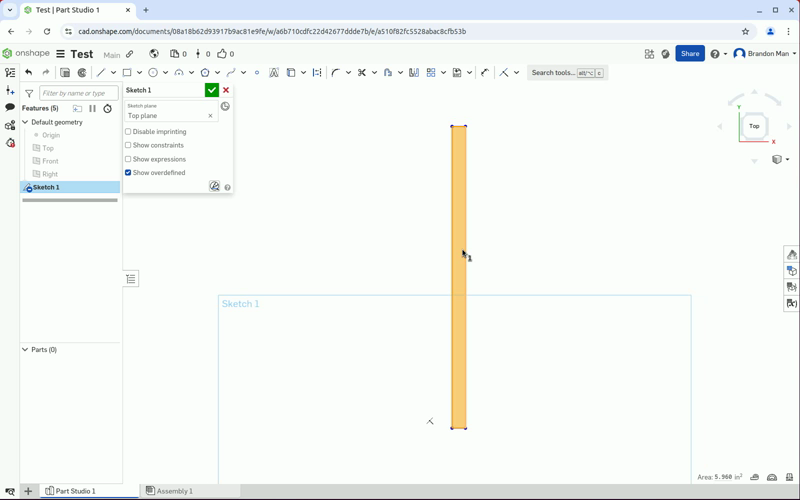
scroll(-6)
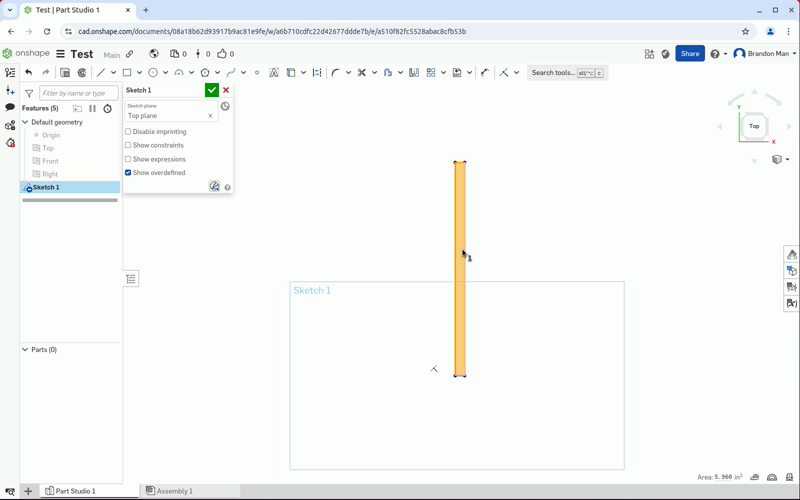
scroll(-6)
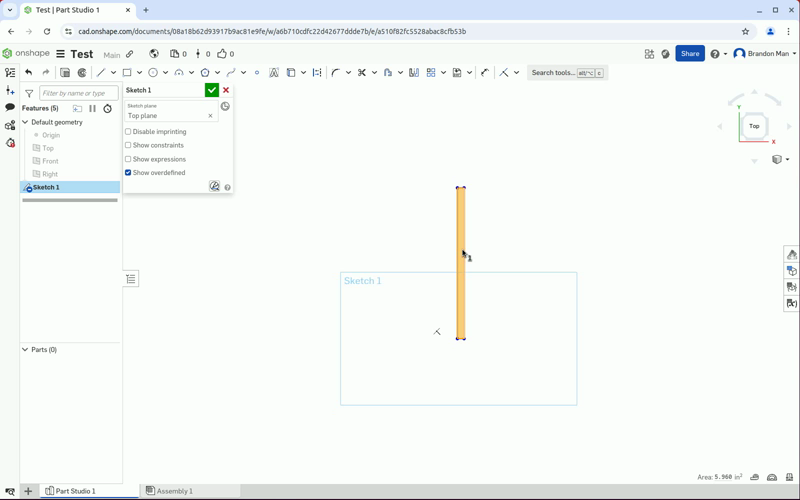
scroll(-6)
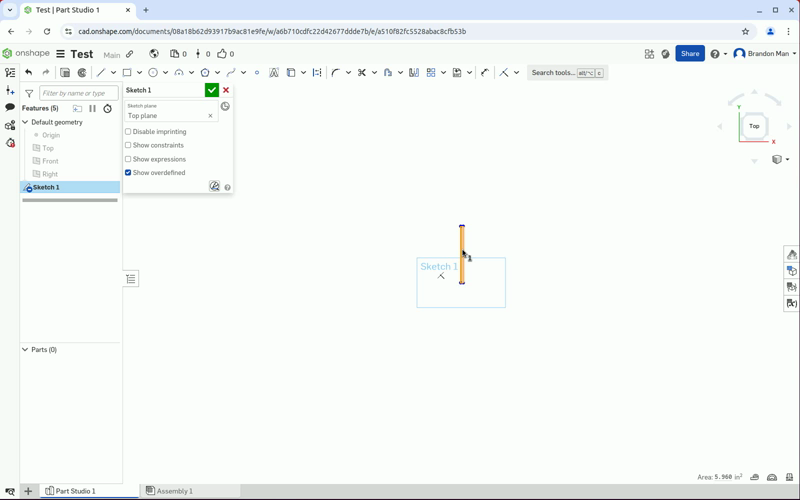
mouse_move(73, 352)
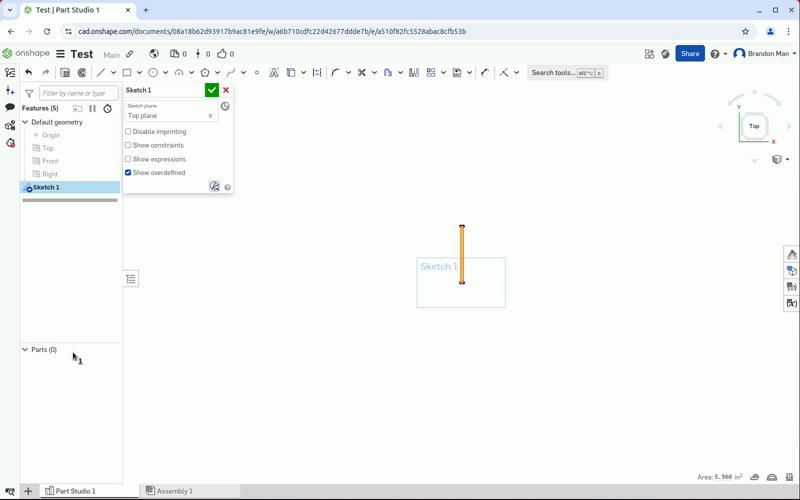
key(shift+y)
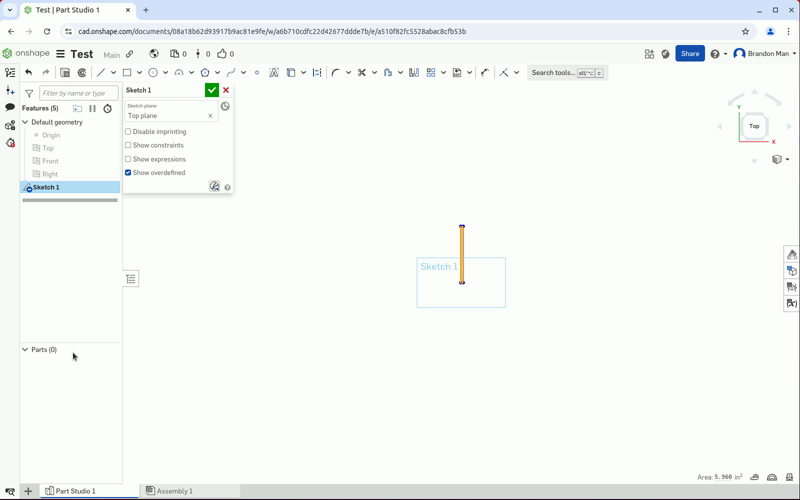
key(shift+e)
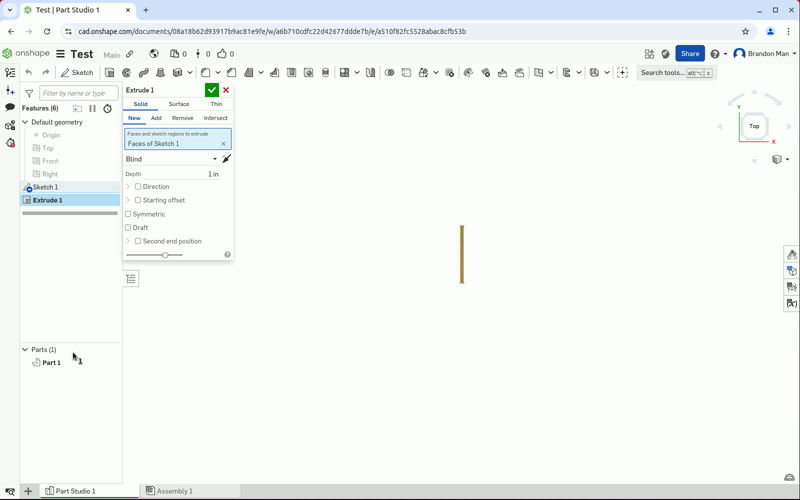
mouse_move(143, 106)
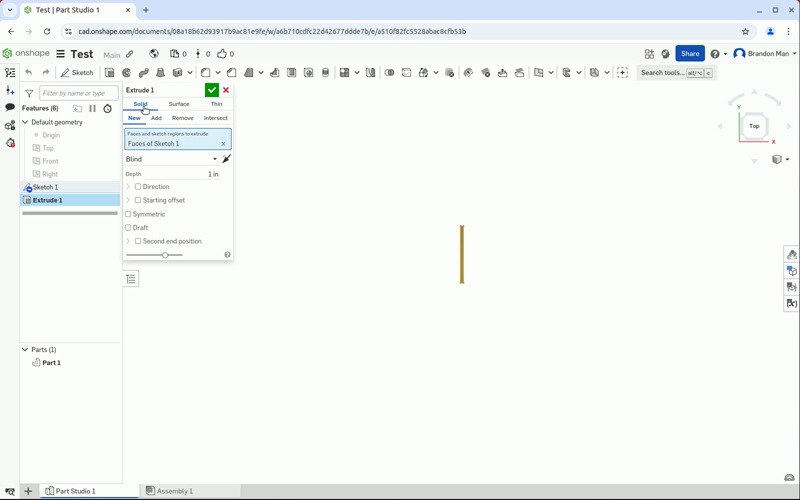
click(143, 106)
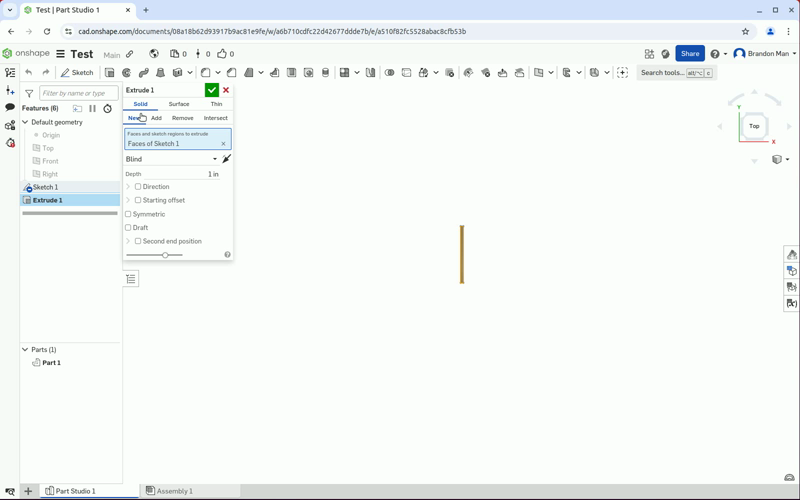
mouse_move(137, 120)
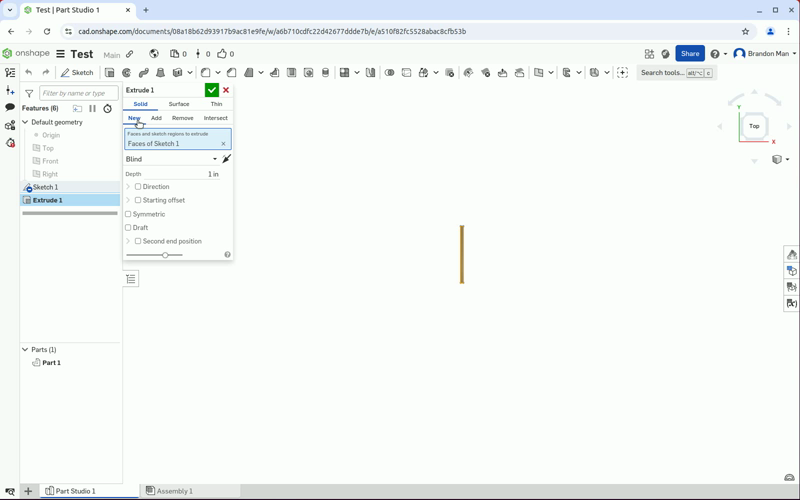
click(137, 120)
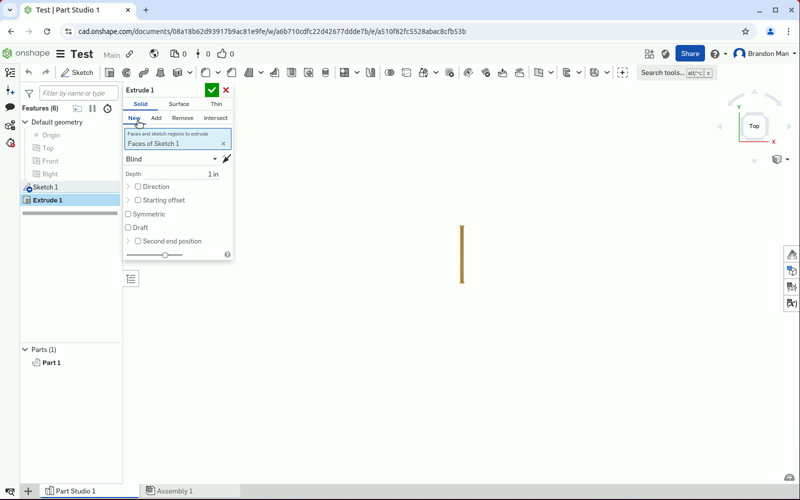
key(tab, 4)
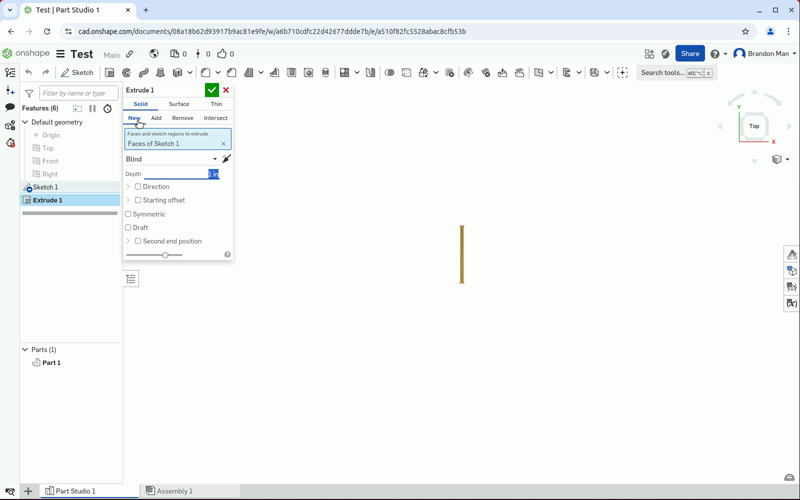
text(23.108)
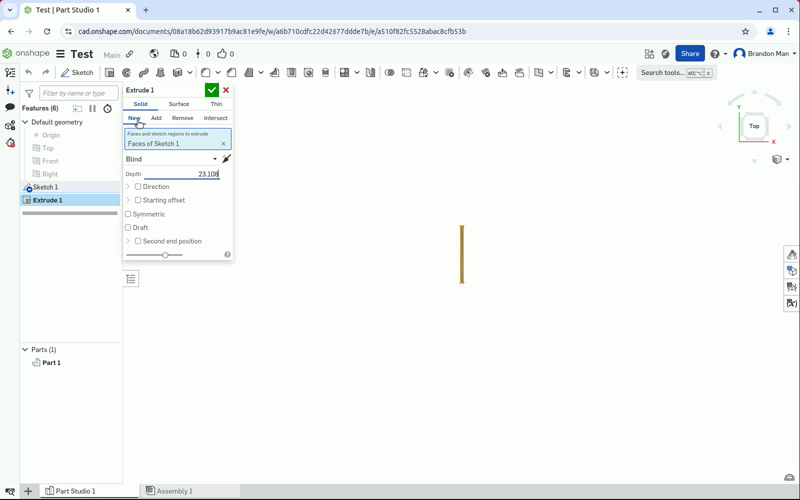
key(enter)
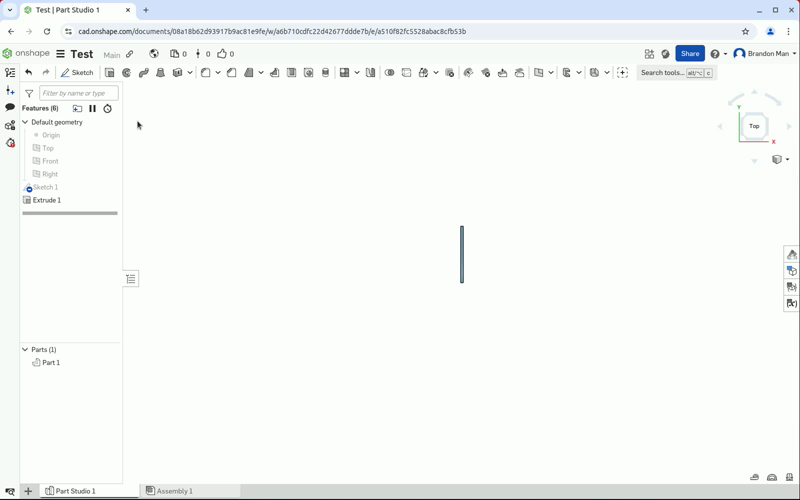
key(shift+h)
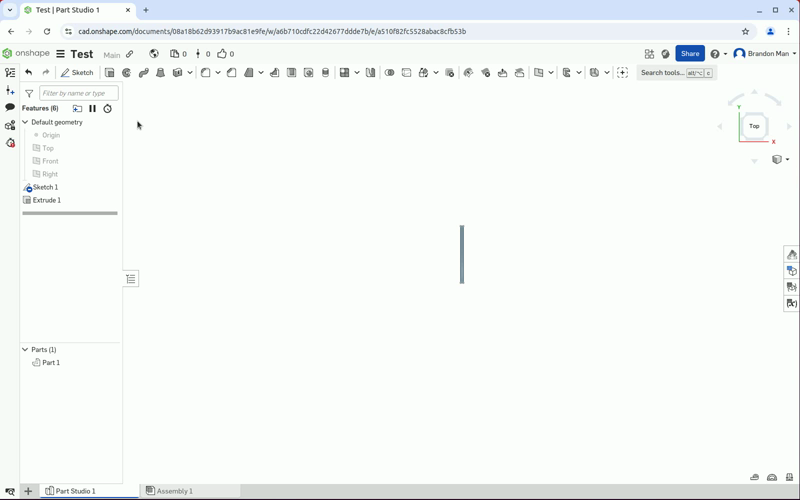
key(shift+h)
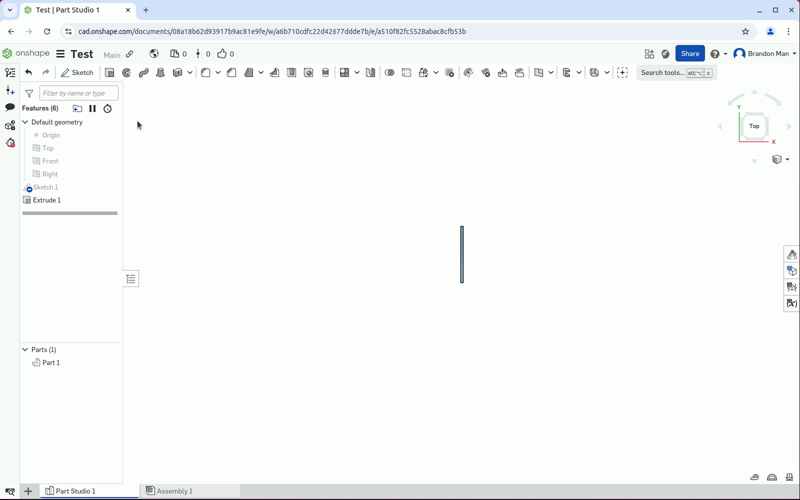
mouse_move(73, 189)
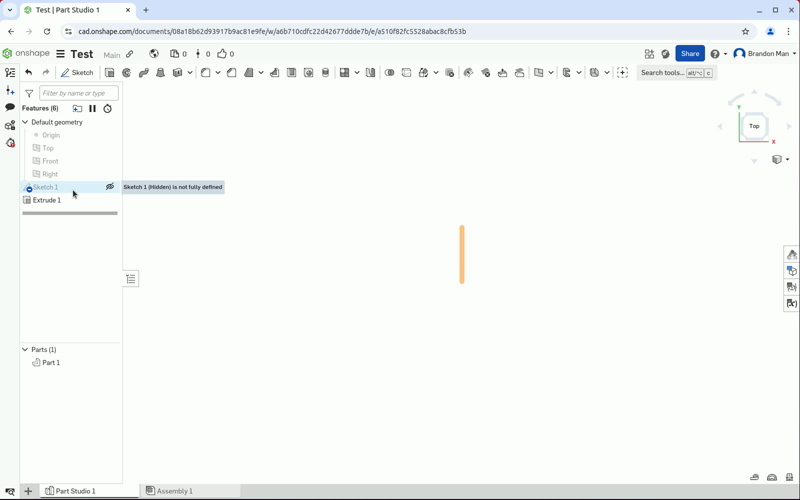
click(73, 189)
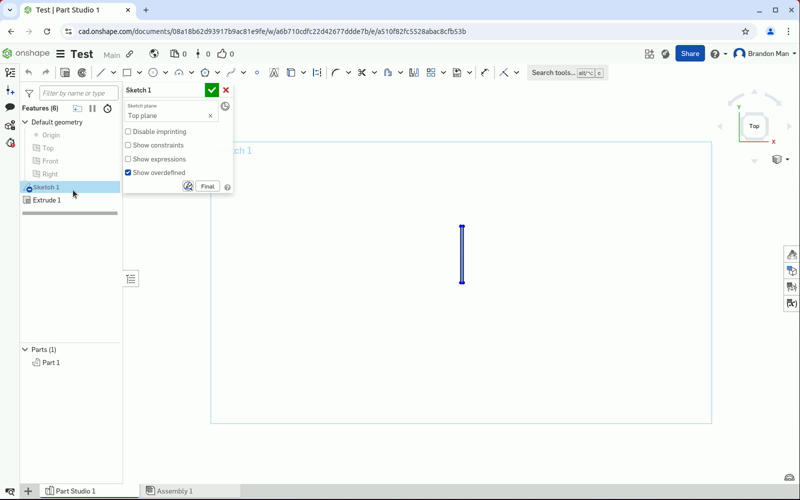
mouse_move(229, 92)
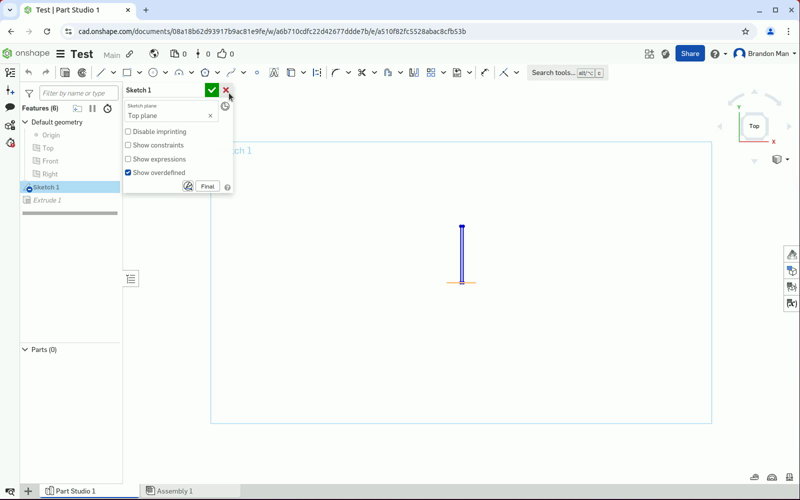
click(229, 92)
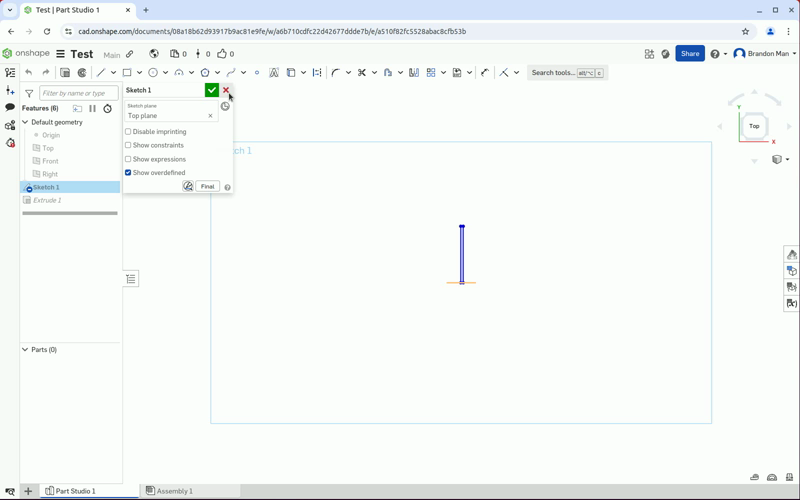
key(shift+s)
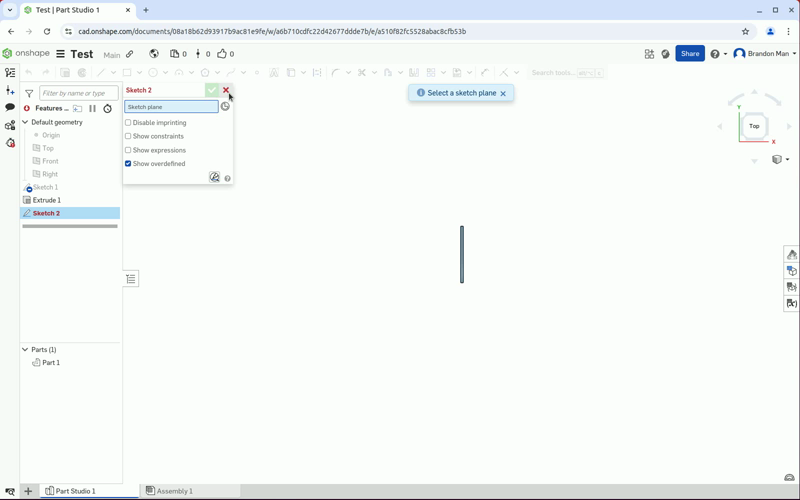
mouse_move(73, 150)
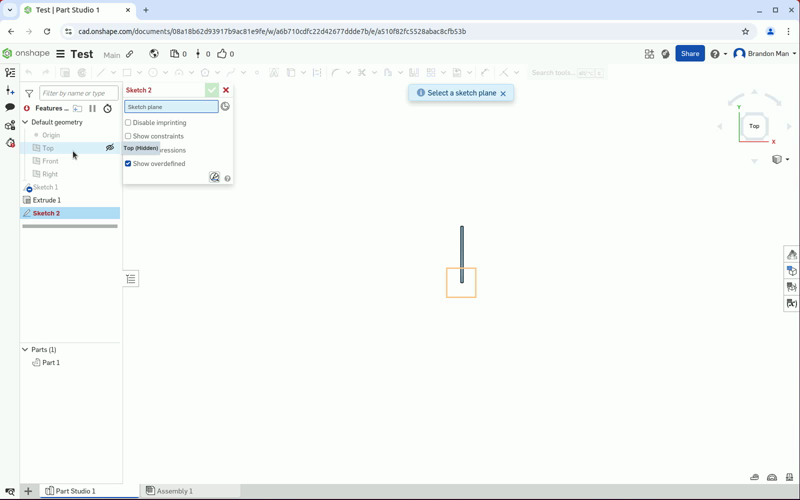
click(73, 150)
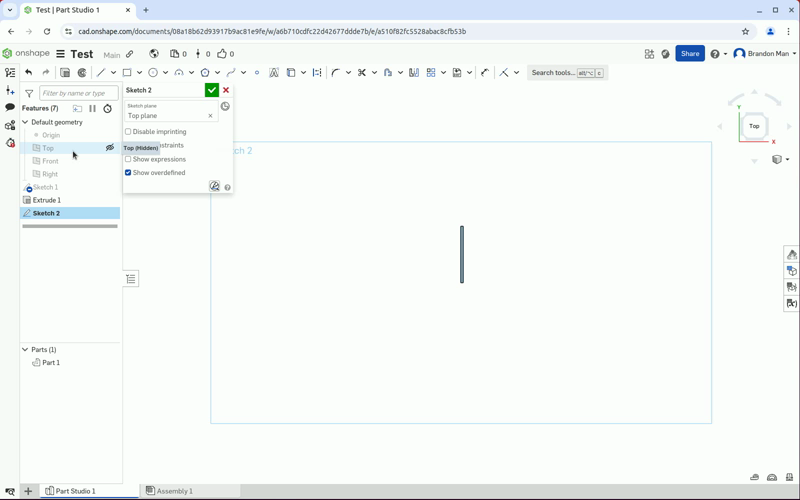
mouse_move(73, 352)
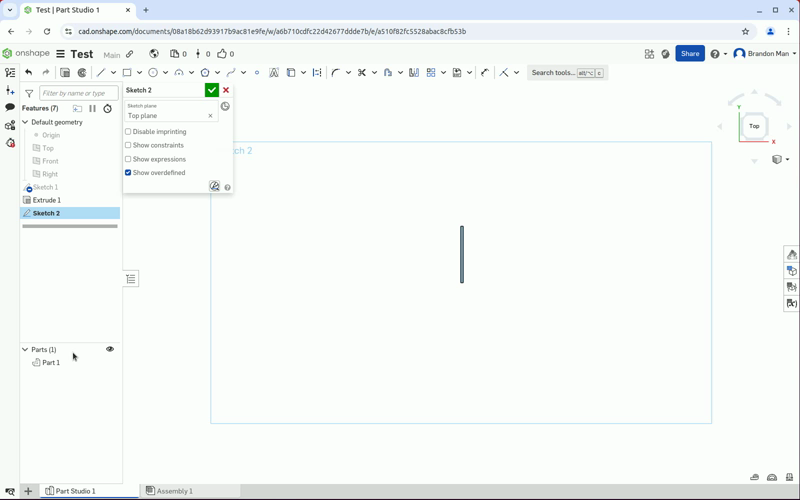
key(y)
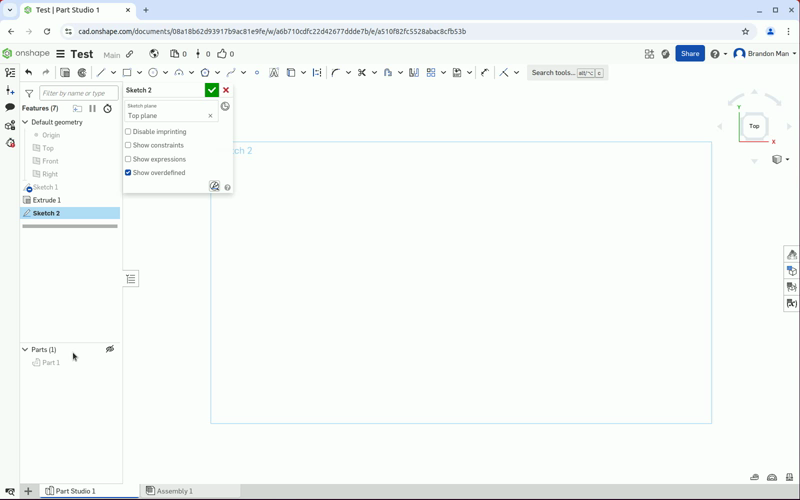
key(l)
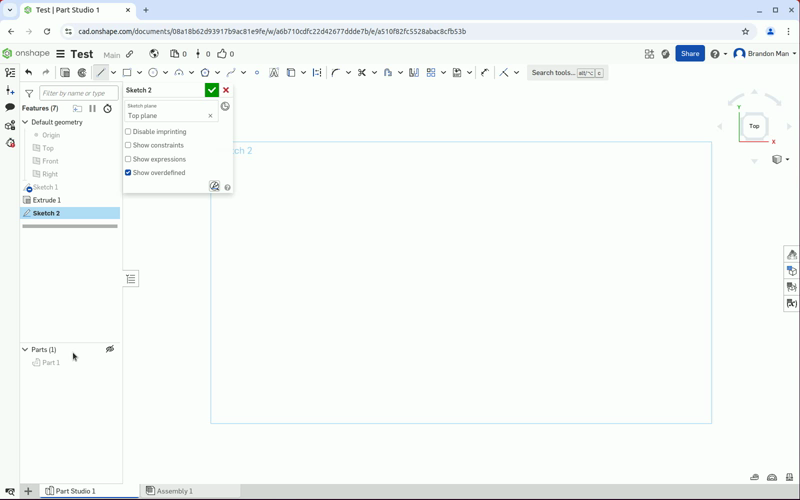
key_down(shift)
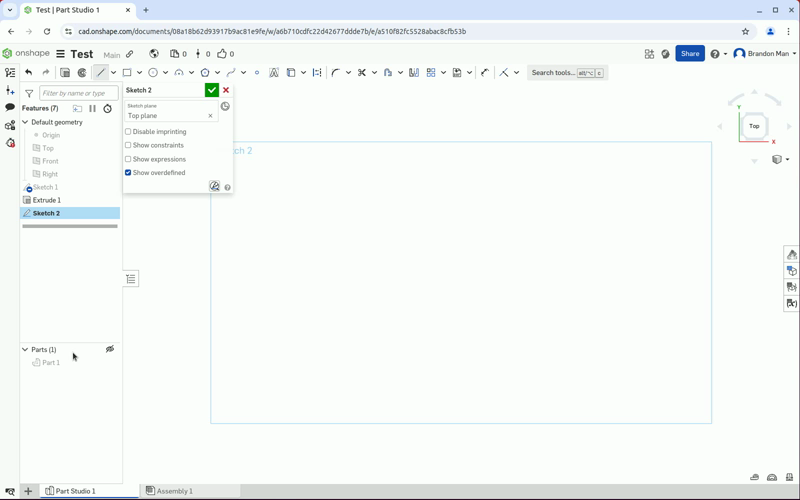
mouse_move(460, 339)
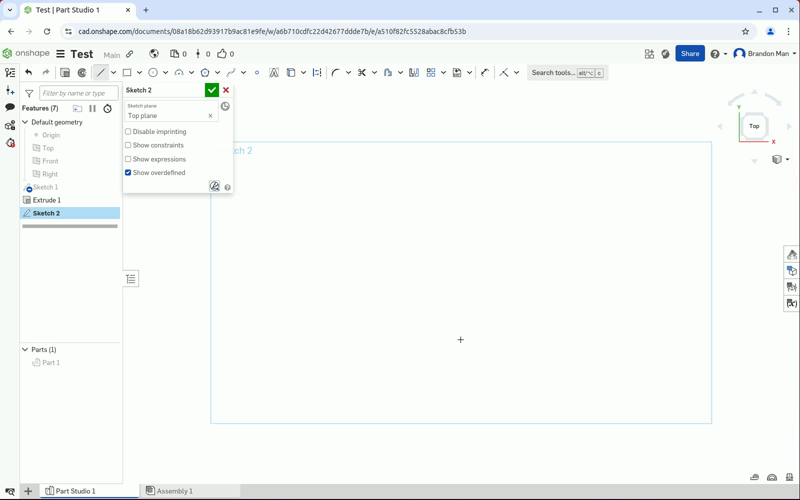
click(460, 339)
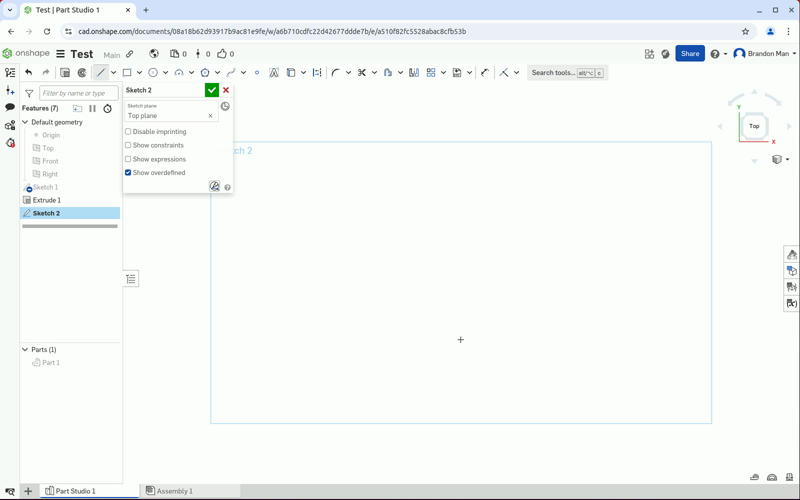
key_up(shift)
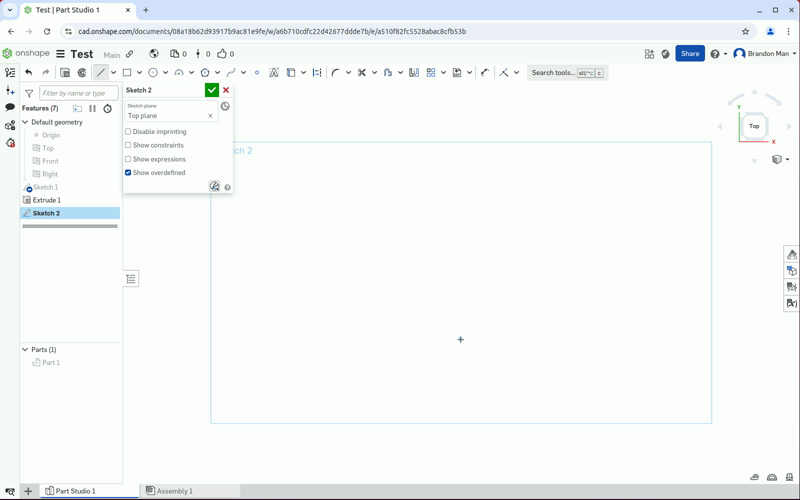
key_down(shift)
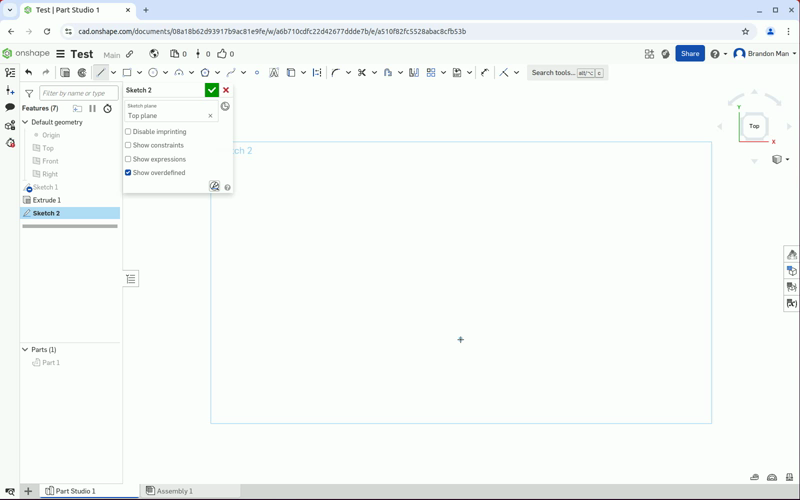
mouse_move(490, 339)
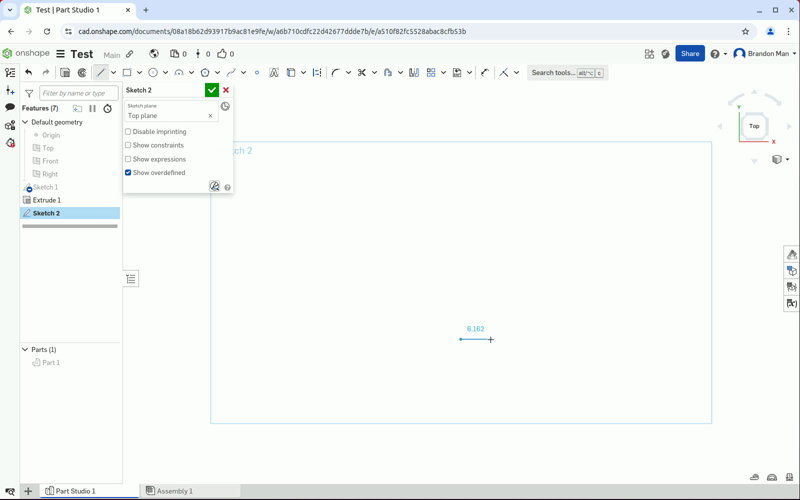
mouse_move(463, 339)
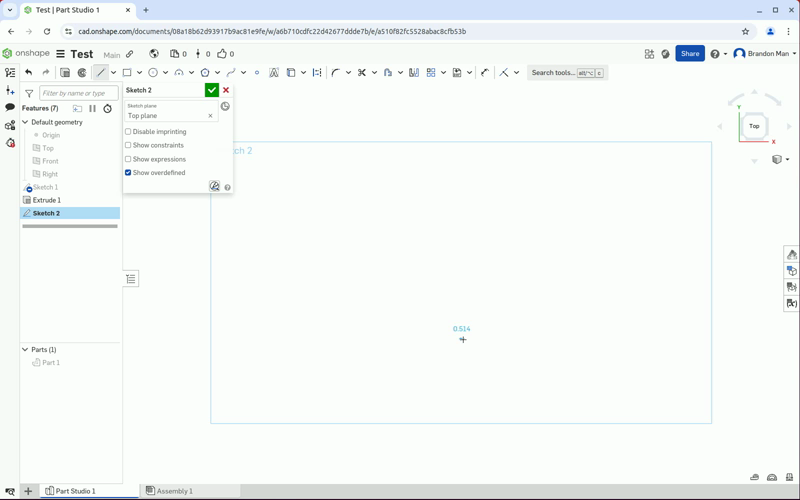
scroll(6)
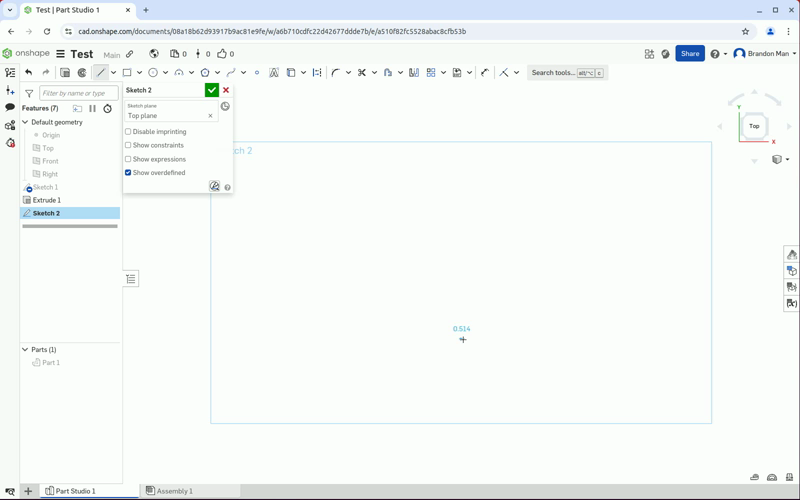
scroll(6)
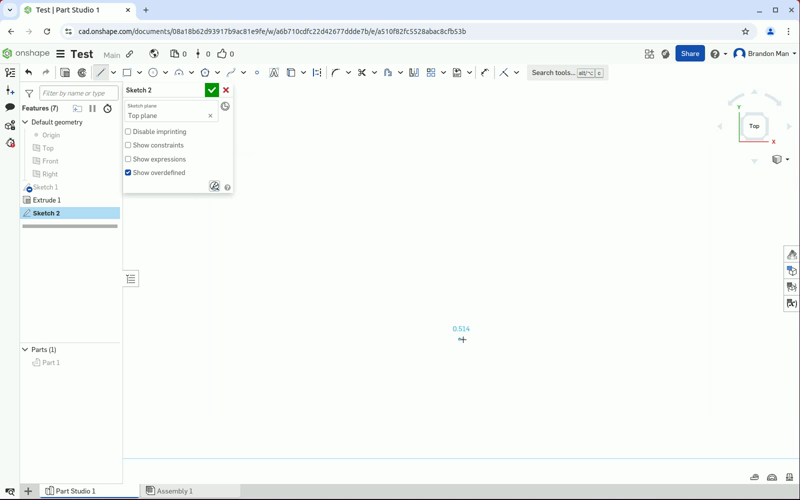
scroll(6)
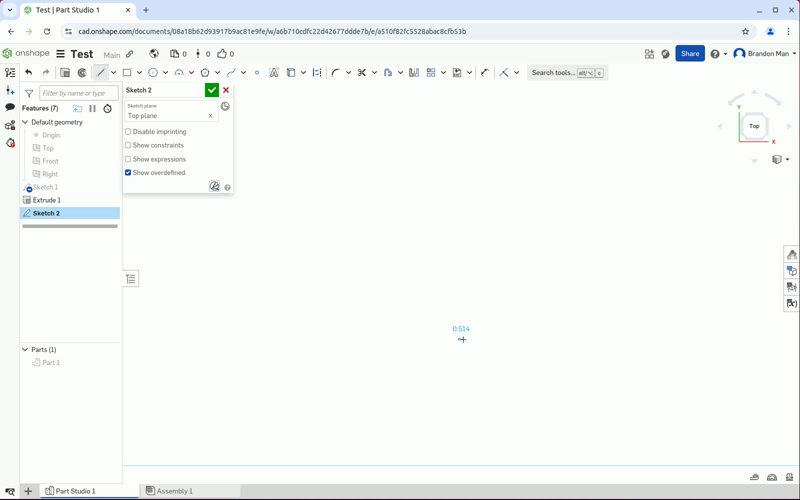
scroll(6)
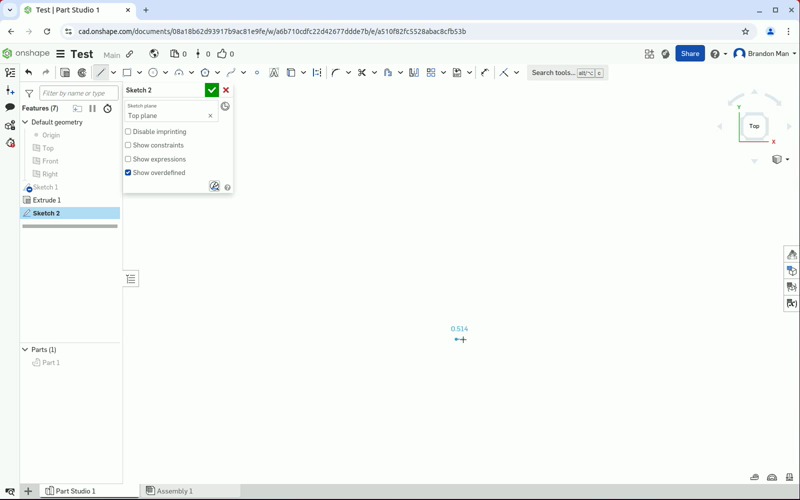
scroll(6)
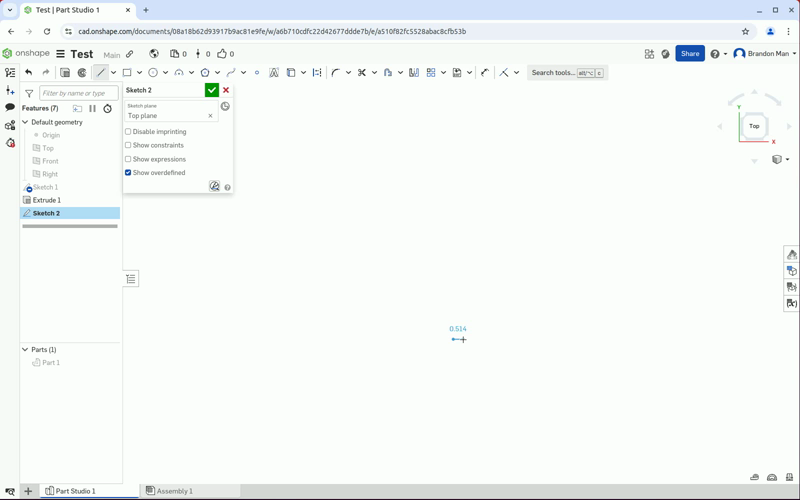
scroll(6)
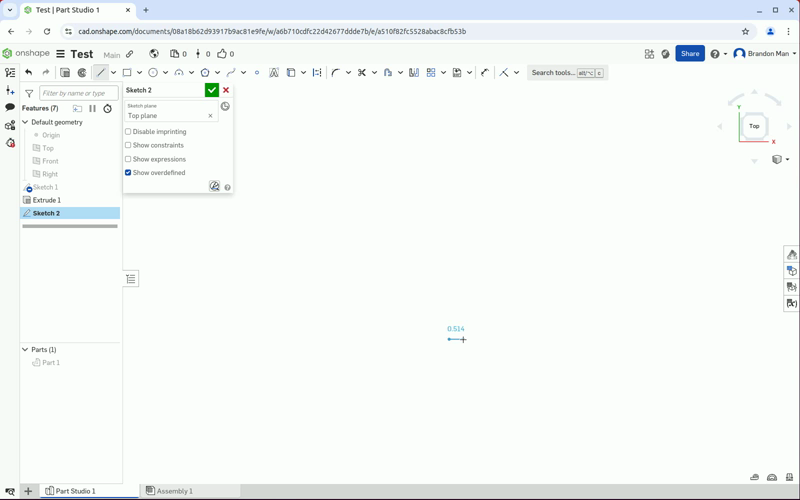
scroll(6)
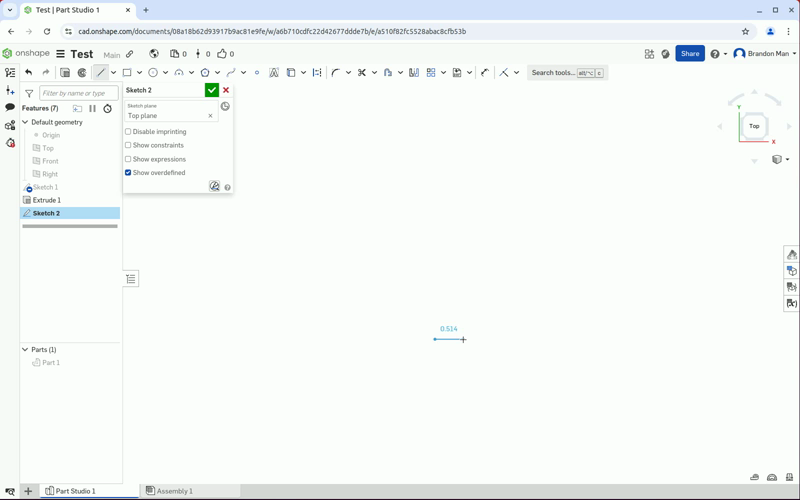
click(463, 339)
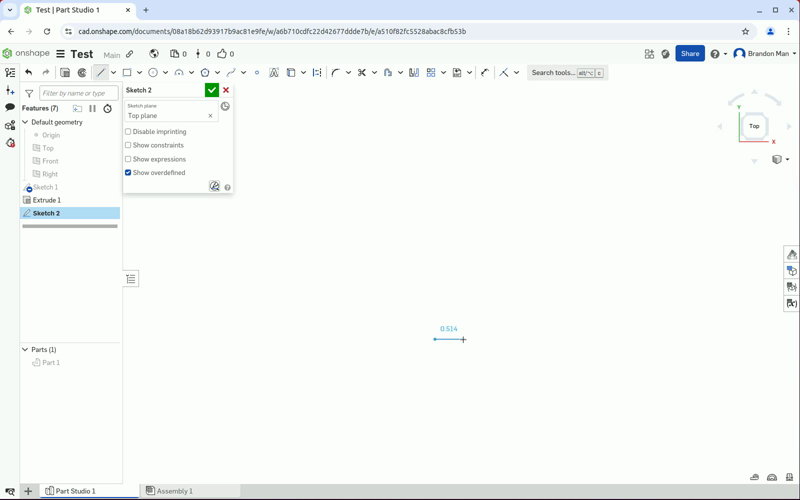
scroll(-6)
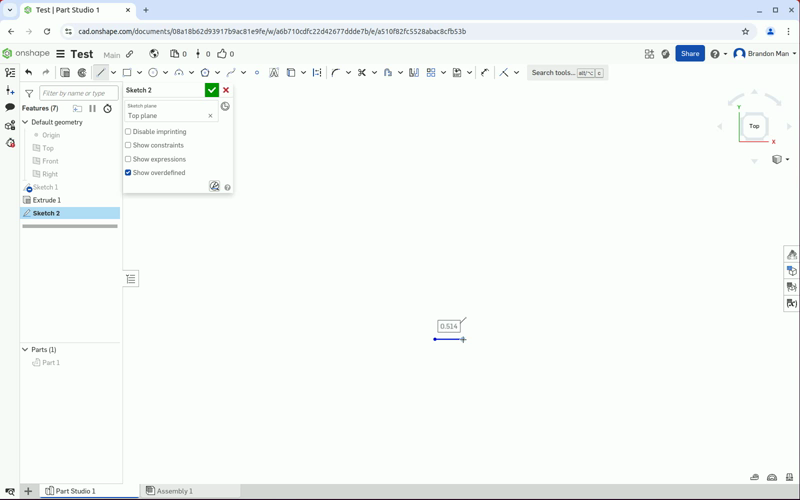
scroll(-6)
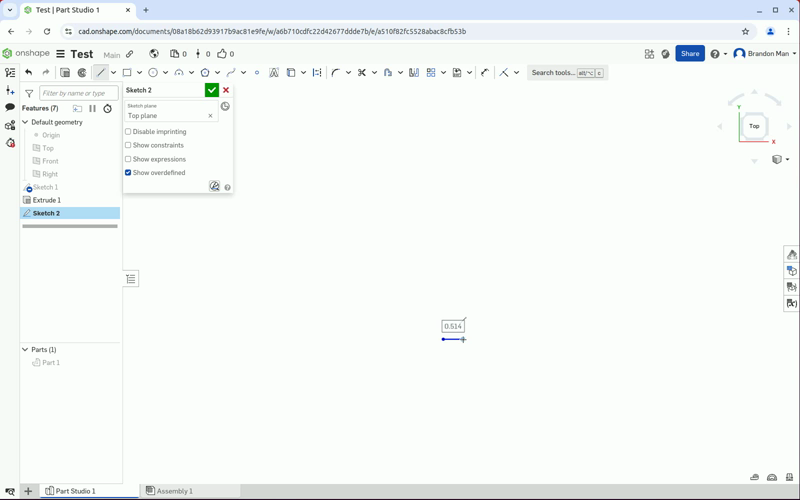
scroll(-6)
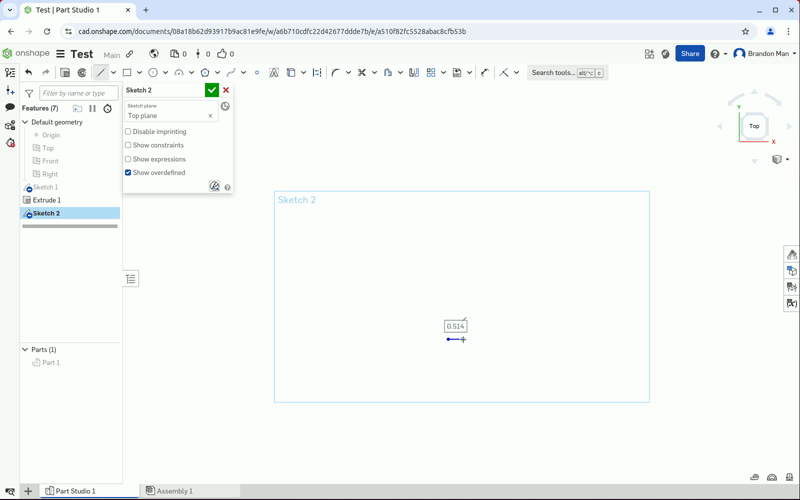
scroll(-6)
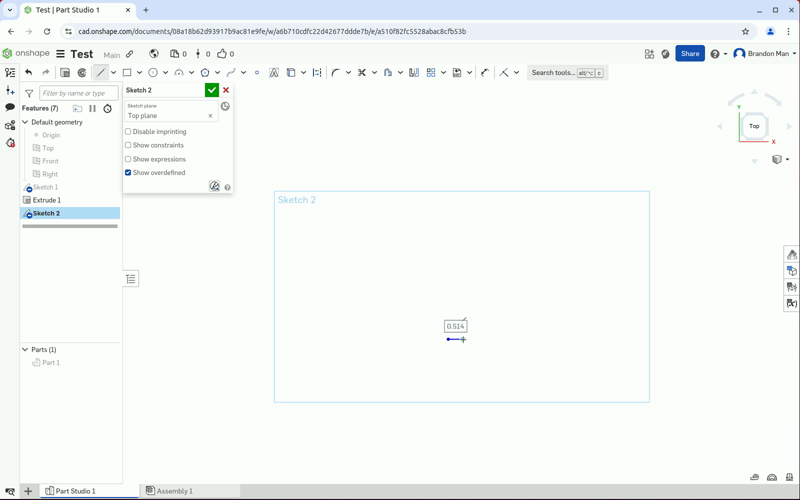
scroll(-6)
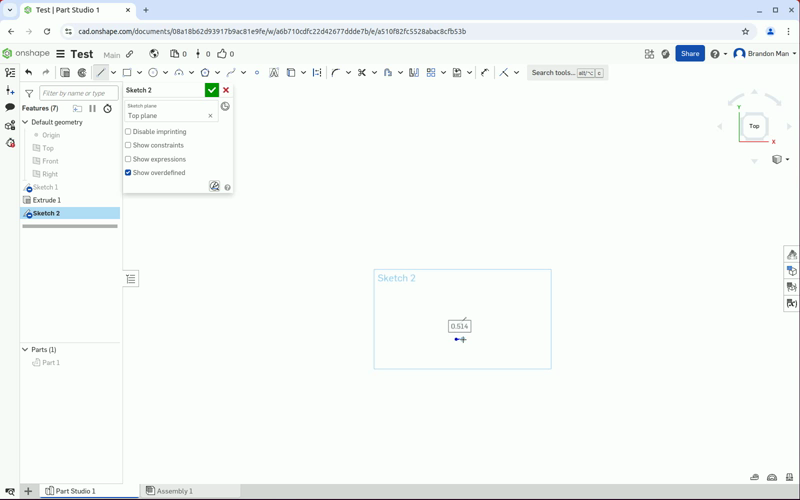
scroll(-6)
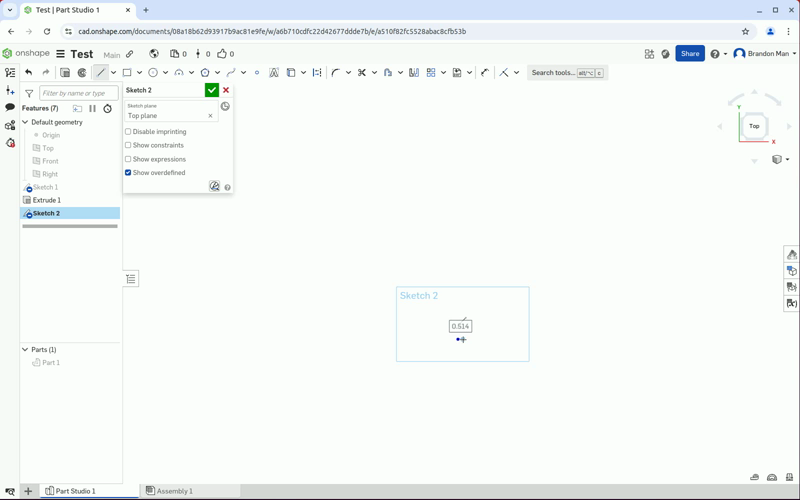
scroll(-6)
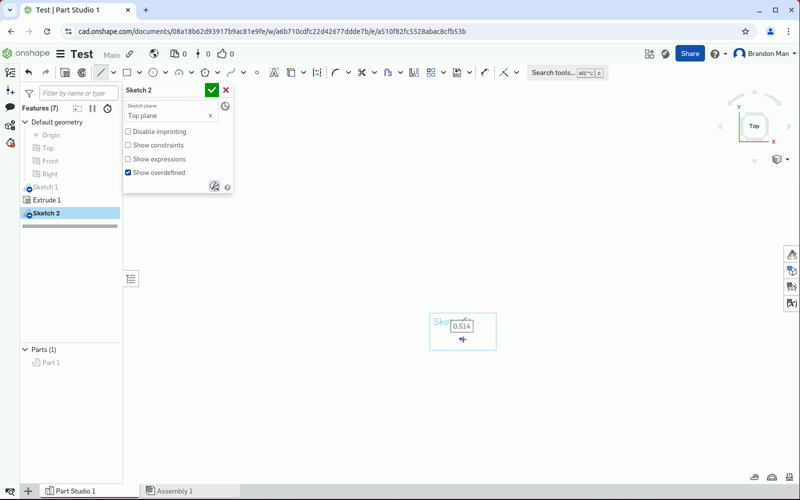
key_up(shift)
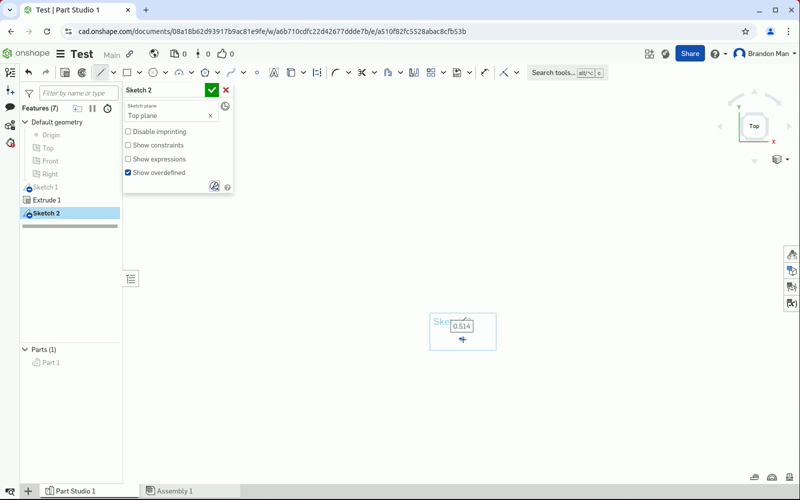
key_down(shift)
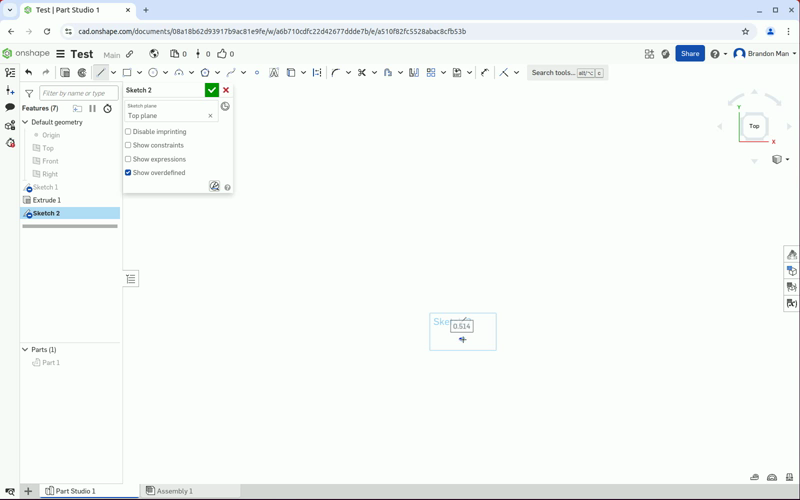
mouse_move(493, 339)
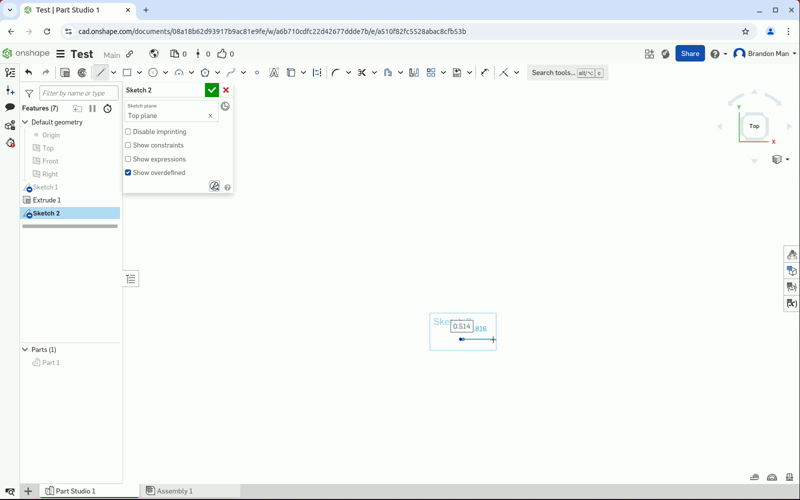
mouse_move(463, 282)
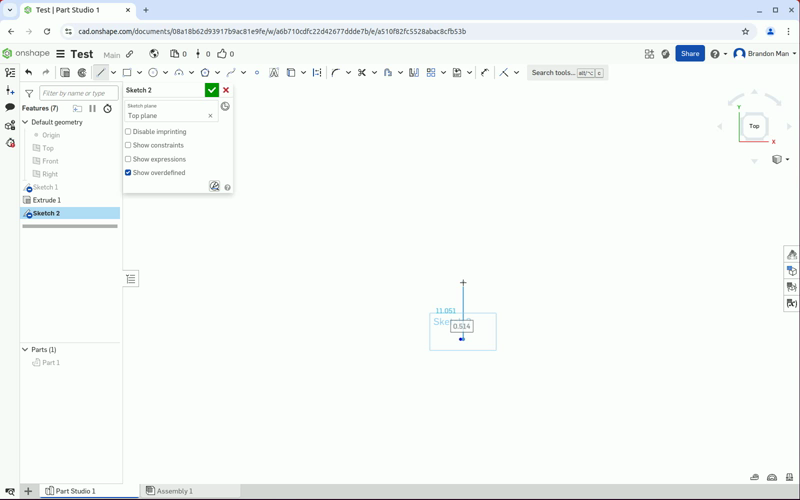
click(463, 282)
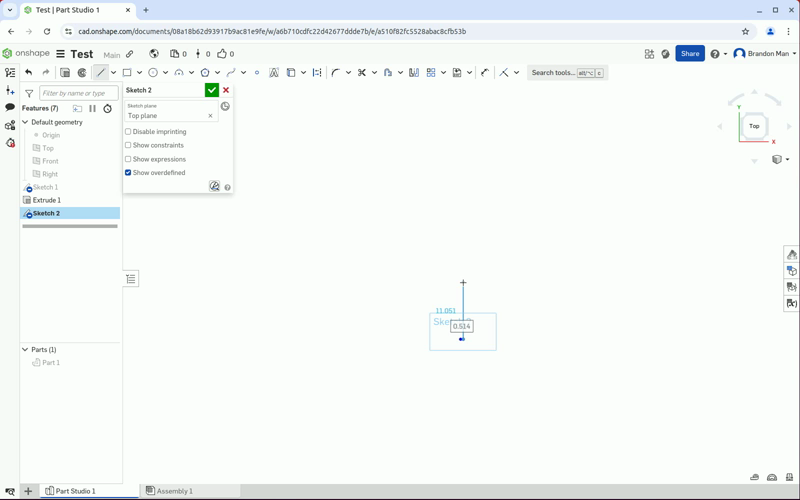
key_up(shift)
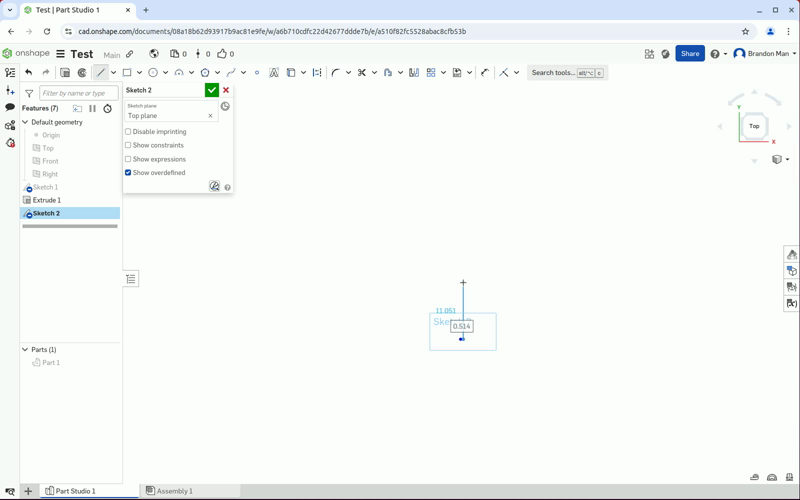
key_down(shift)
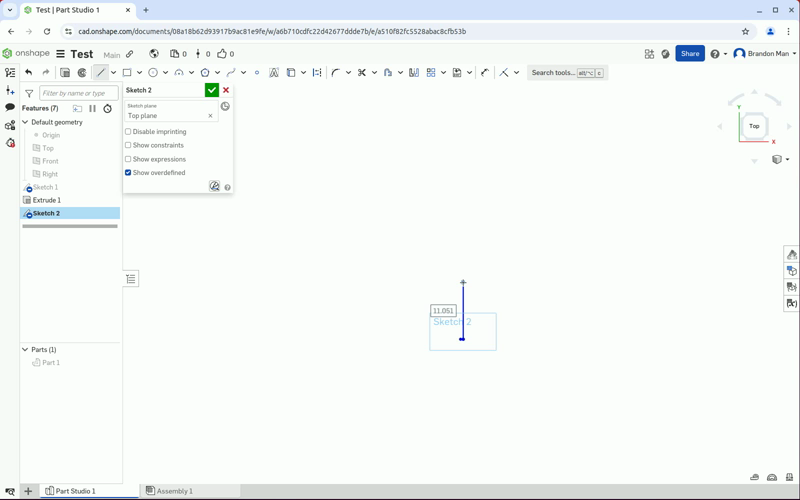
mouse_move(493, 282)
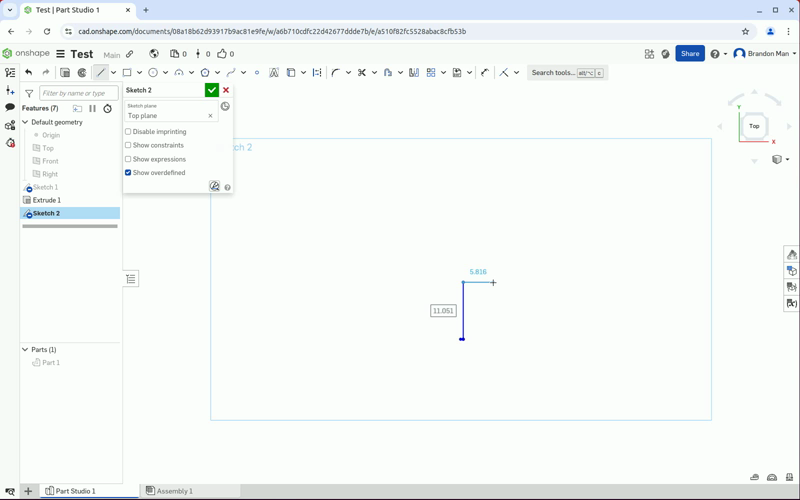
mouse_move(460, 282)
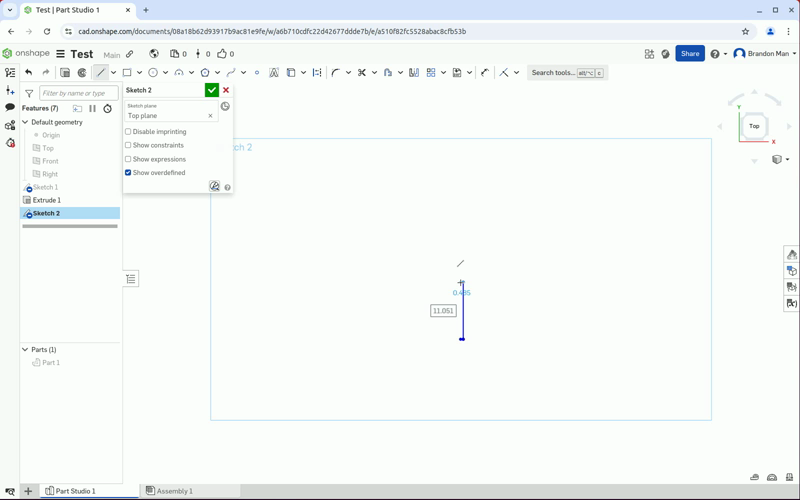
scroll(6)
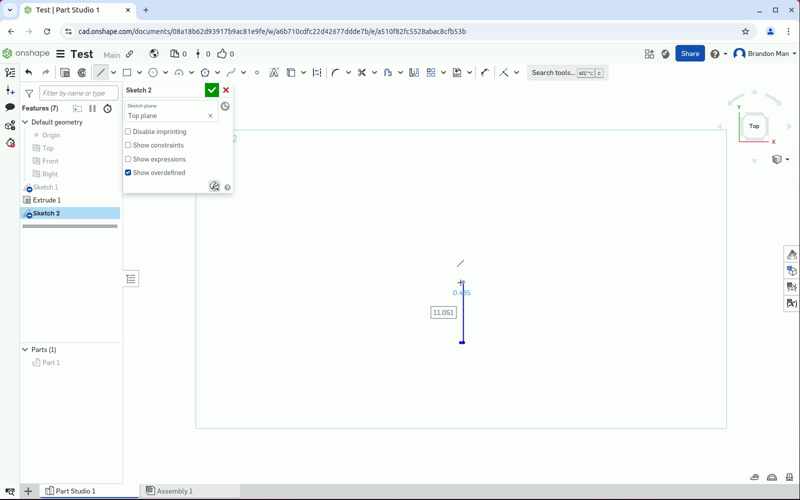
scroll(6)
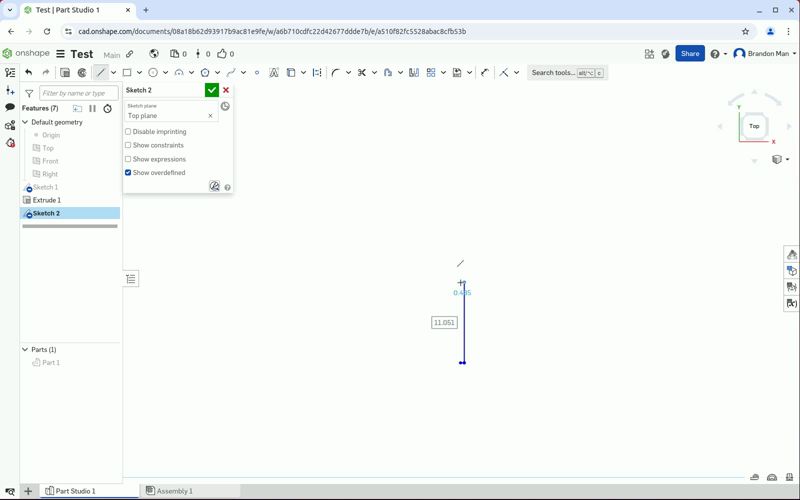
scroll(6)
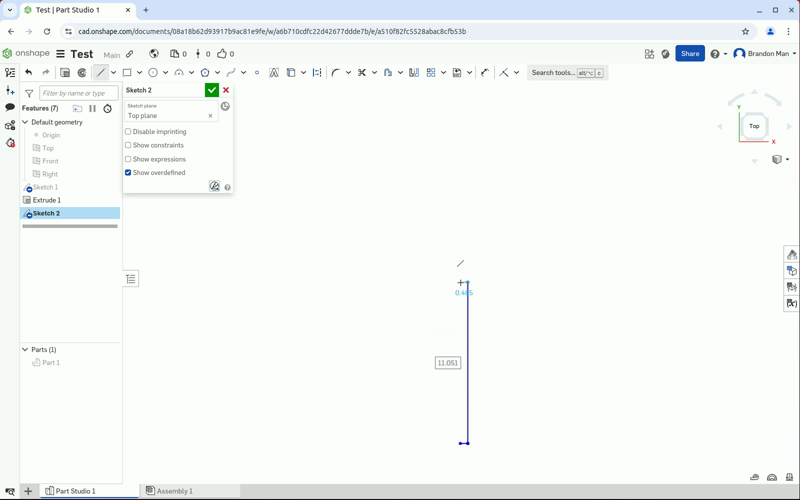
scroll(6)
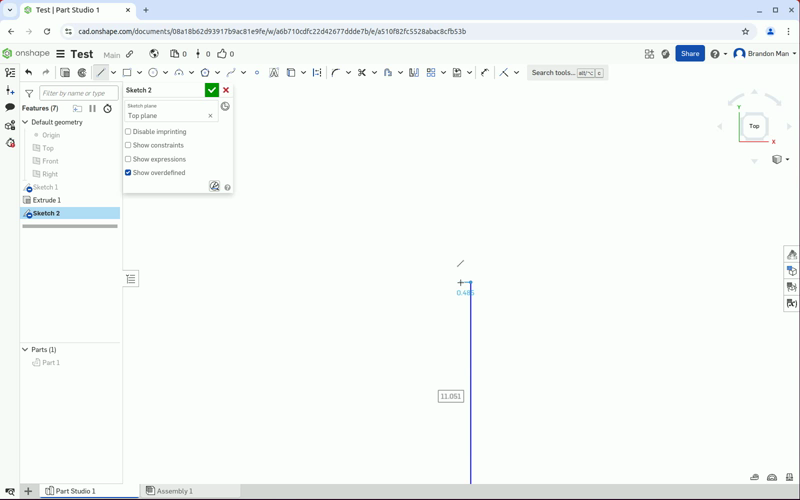
scroll(6)
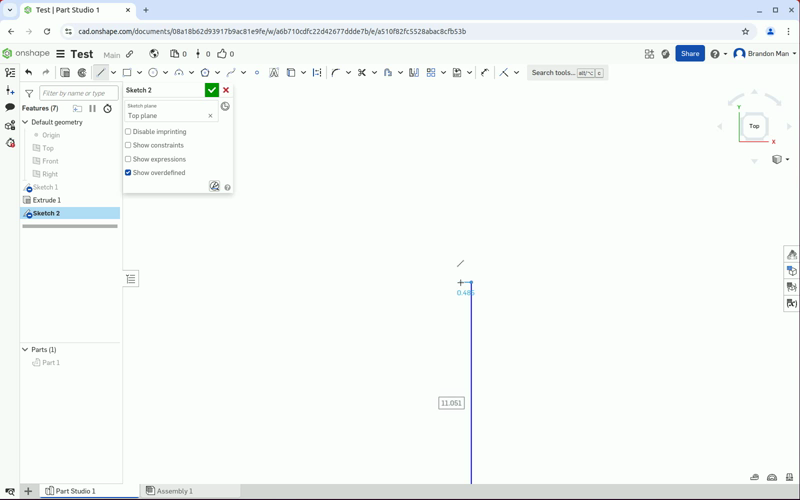
scroll(6)
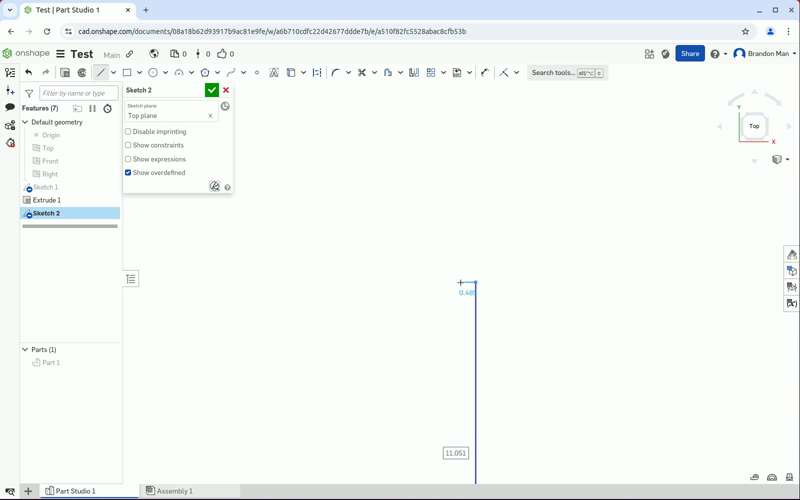
scroll(6)
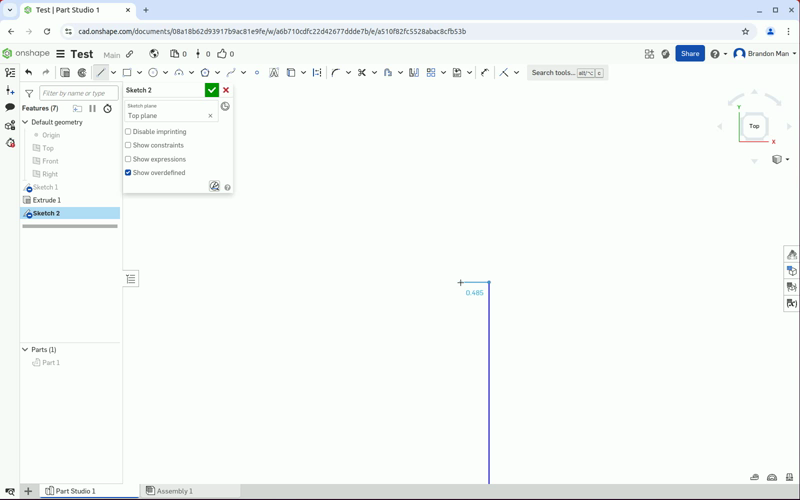
click(460, 282)
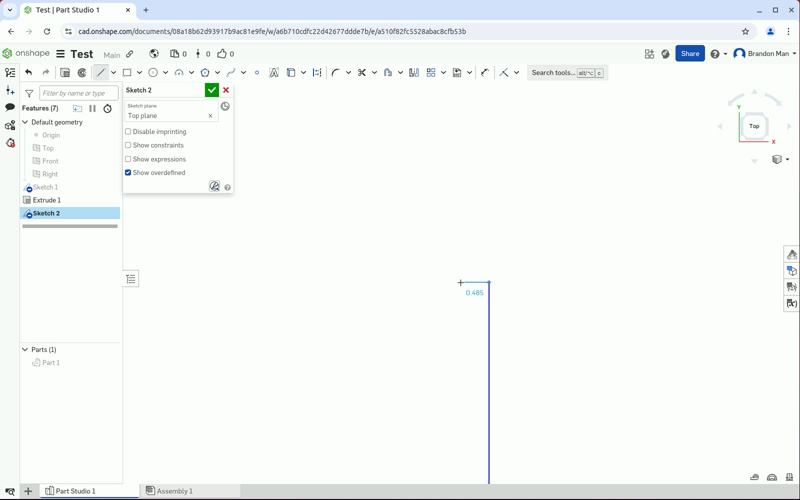
scroll(-6)
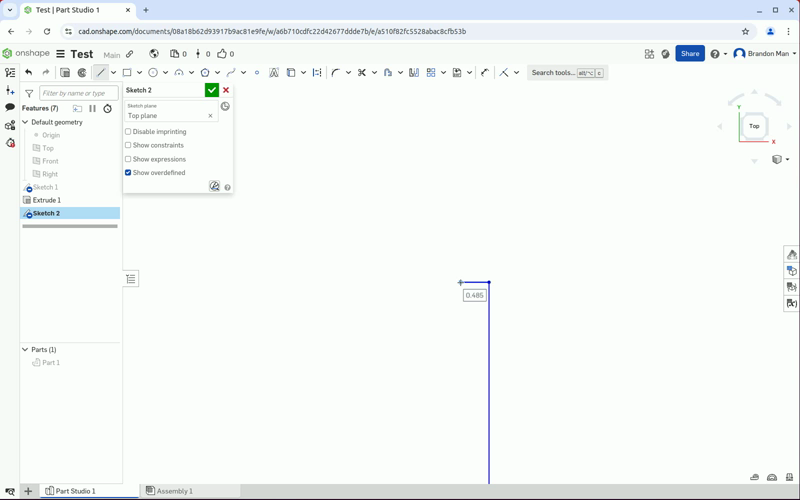
scroll(-6)
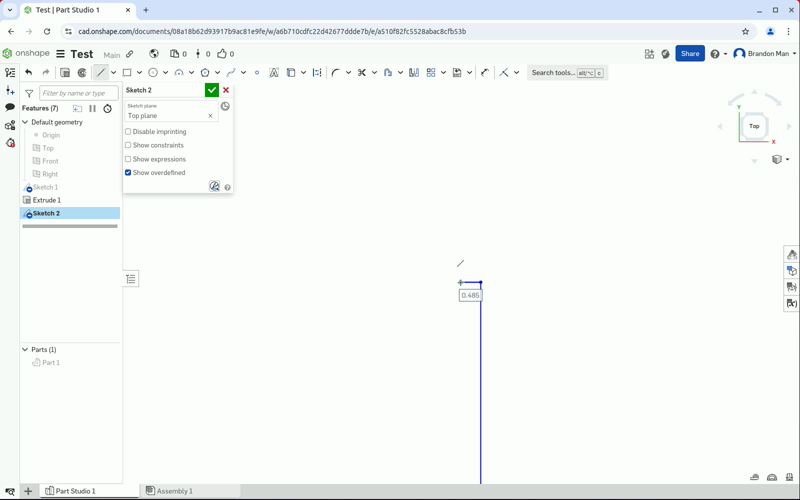
scroll(-6)
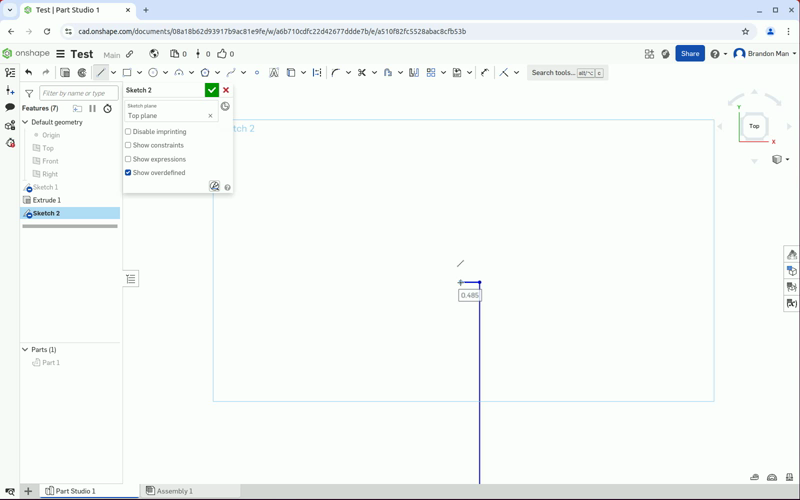
scroll(-6)
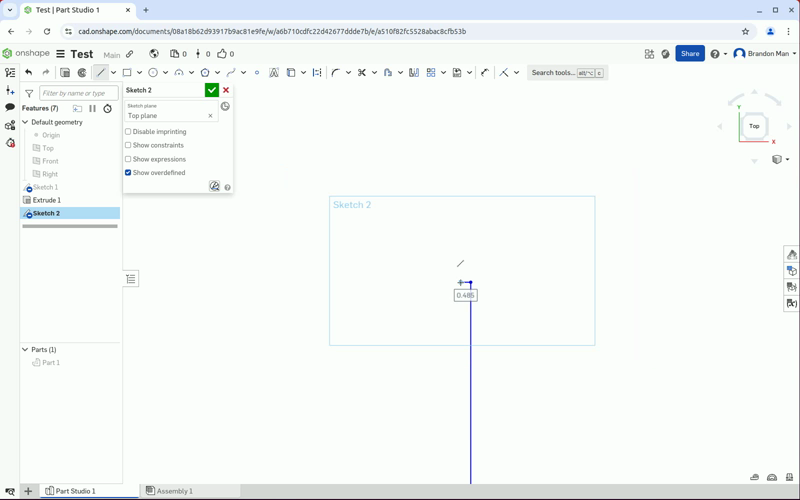
scroll(-6)
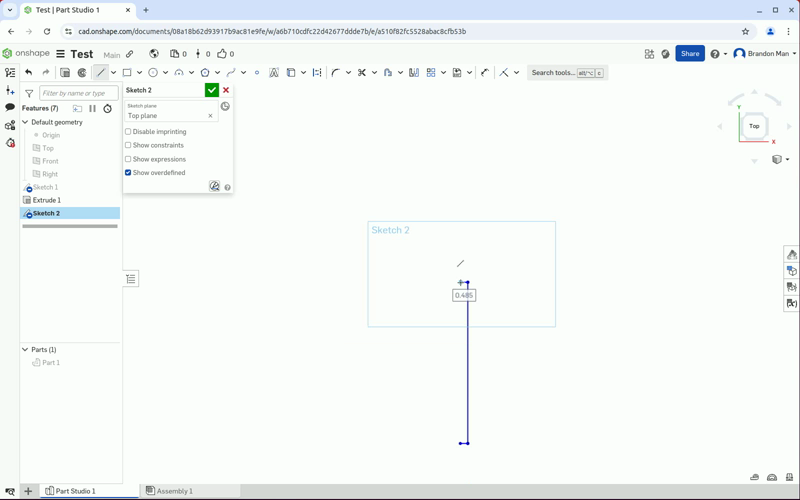
scroll(-6)
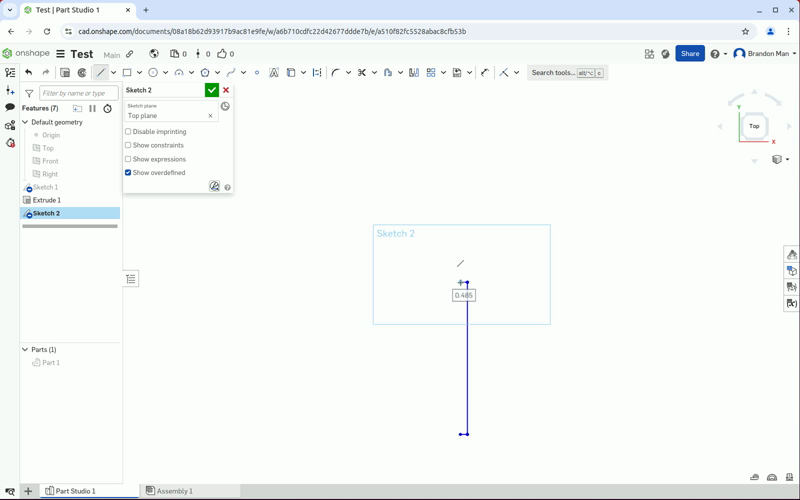
scroll(-6)
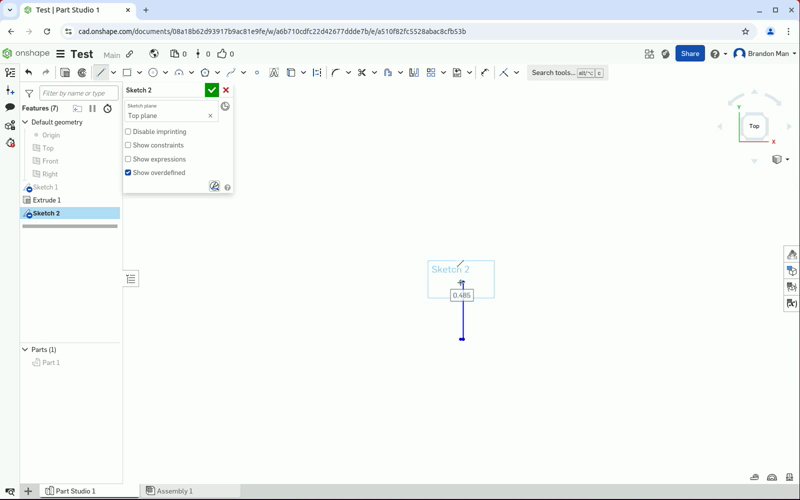
key_up(shift)
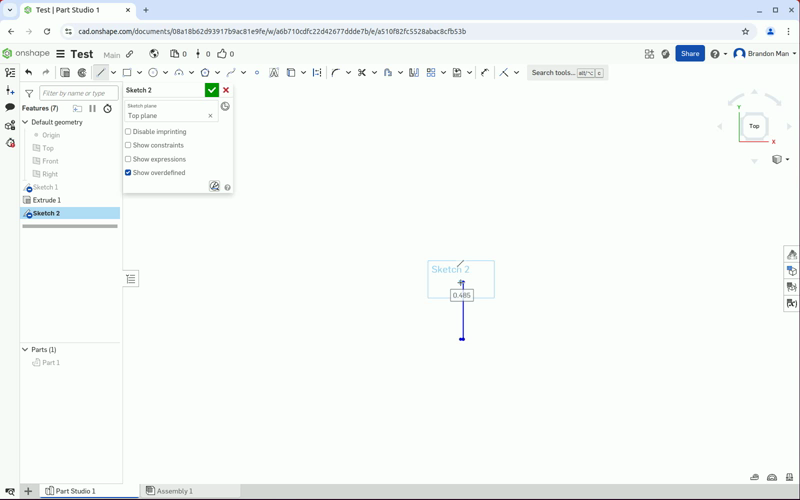
mouse_move(490, 282)
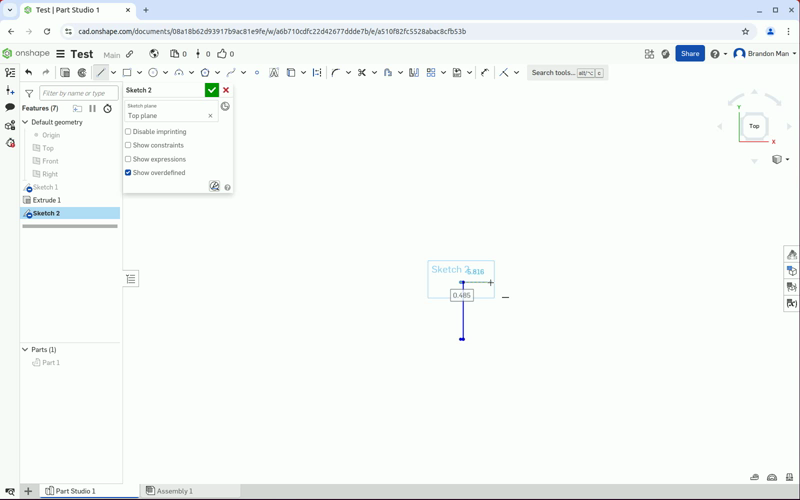
key_down(shift)
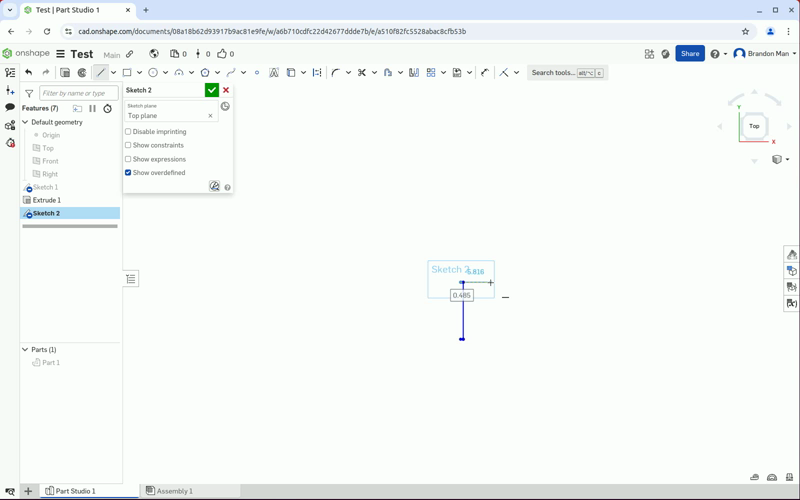
mouse_move(460, 339)
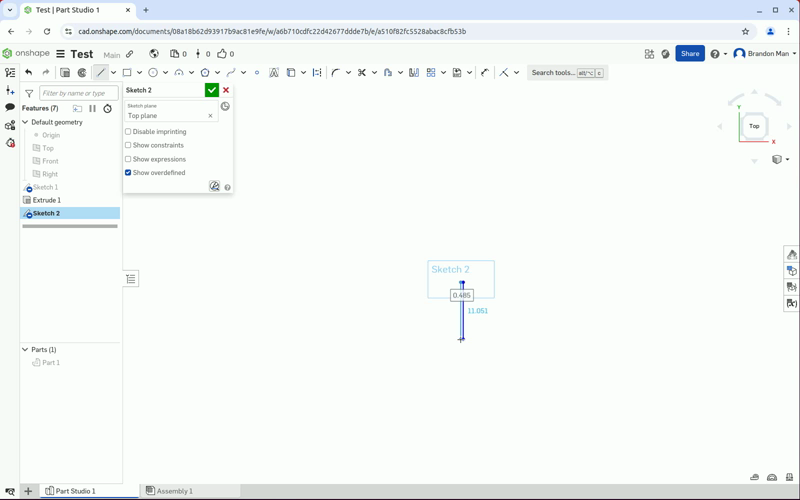
scroll(6)
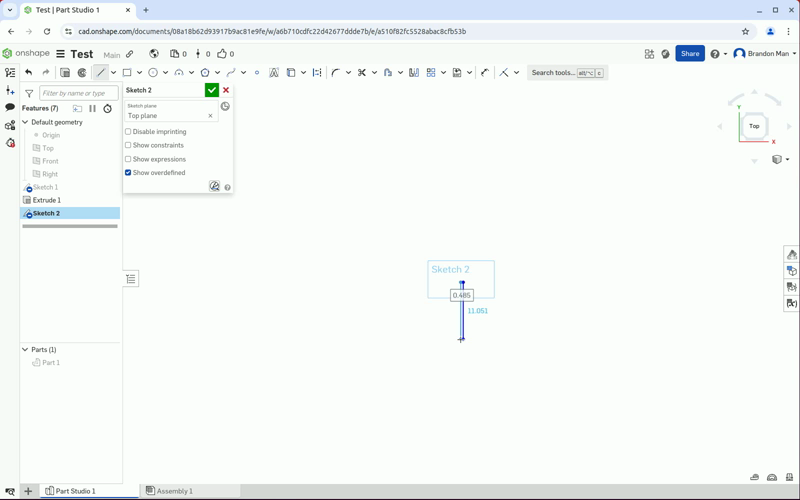
scroll(6)
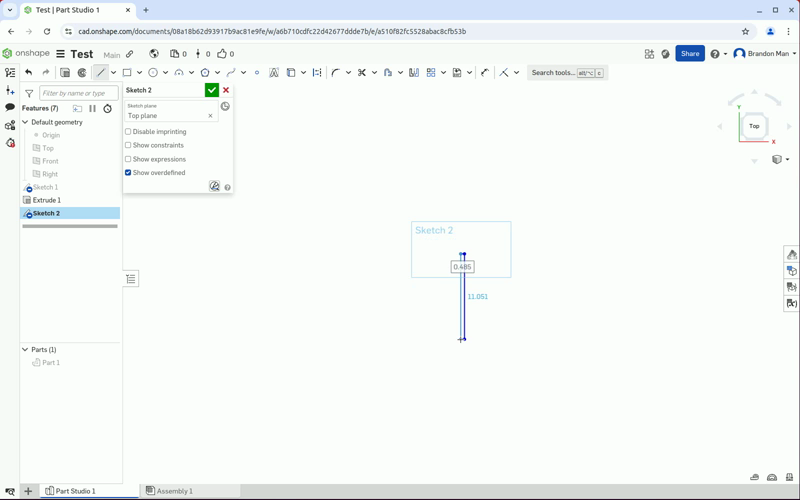
scroll(6)
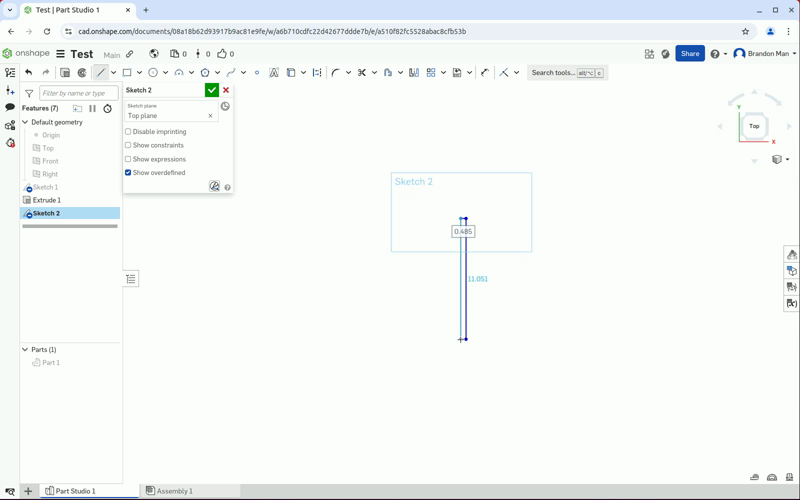
scroll(6)
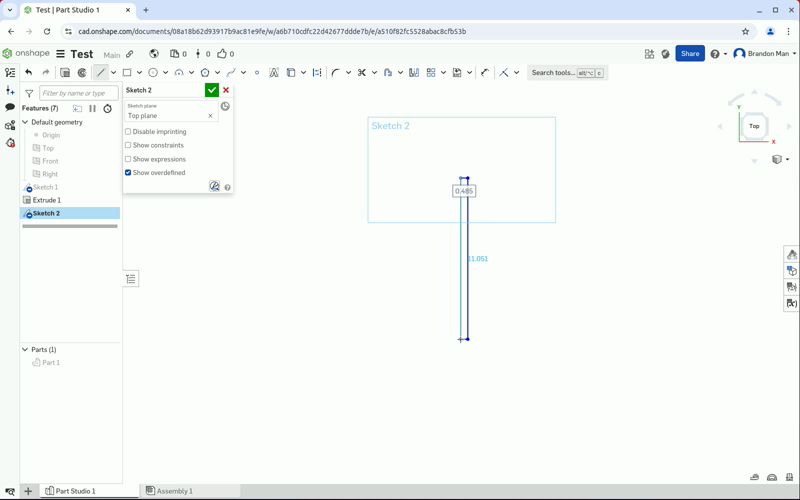
scroll(6)
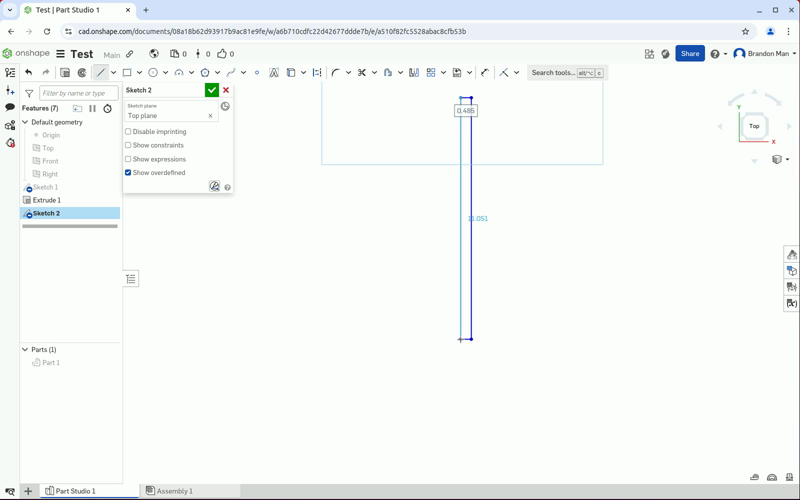
scroll(6)
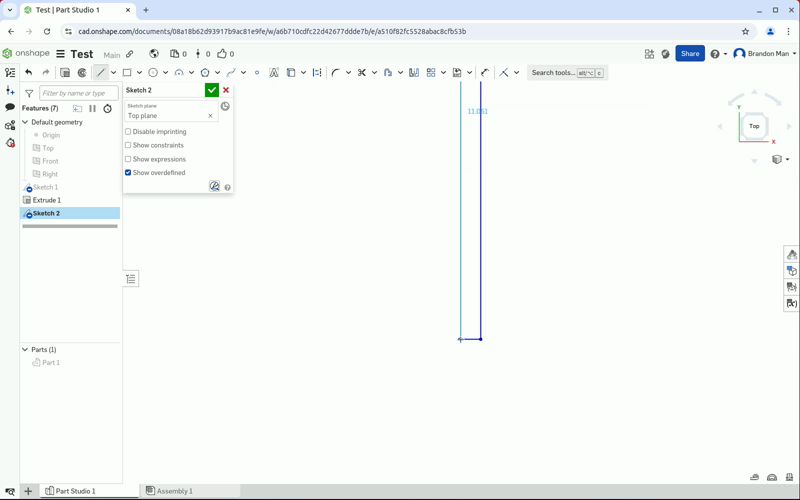
scroll(6)
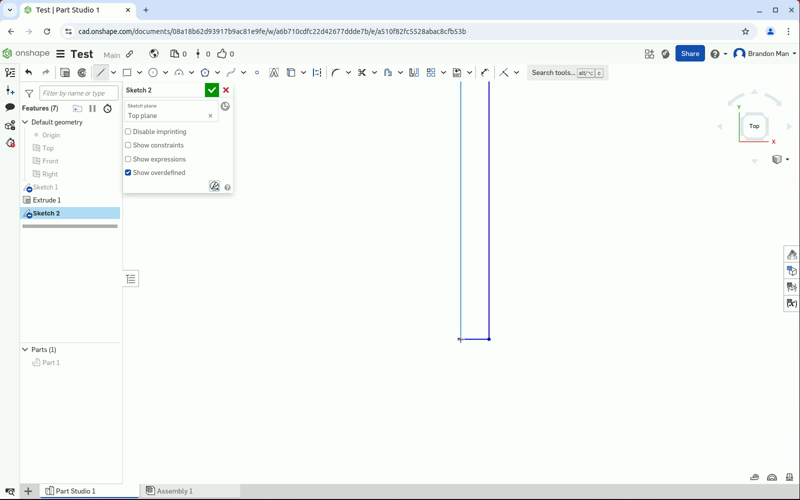
key_up(shift)
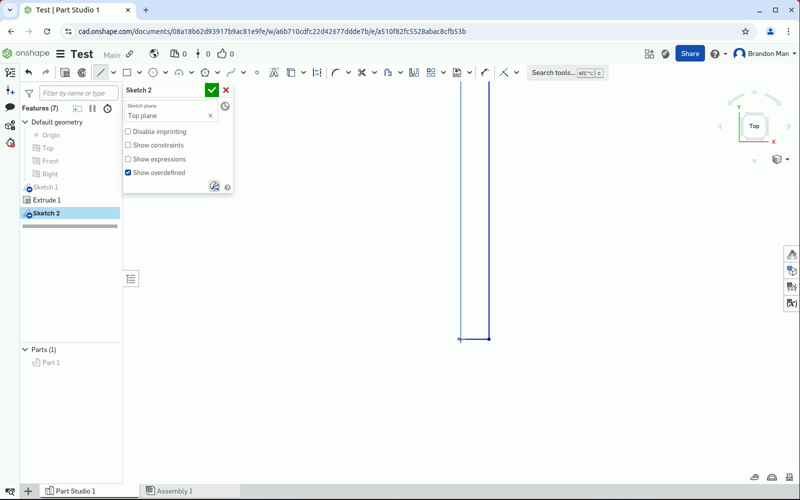
click(460, 339)
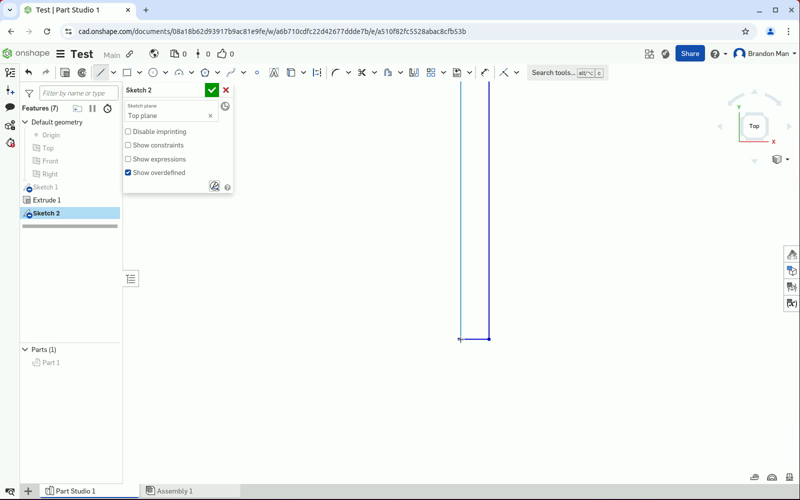
scroll(-6)
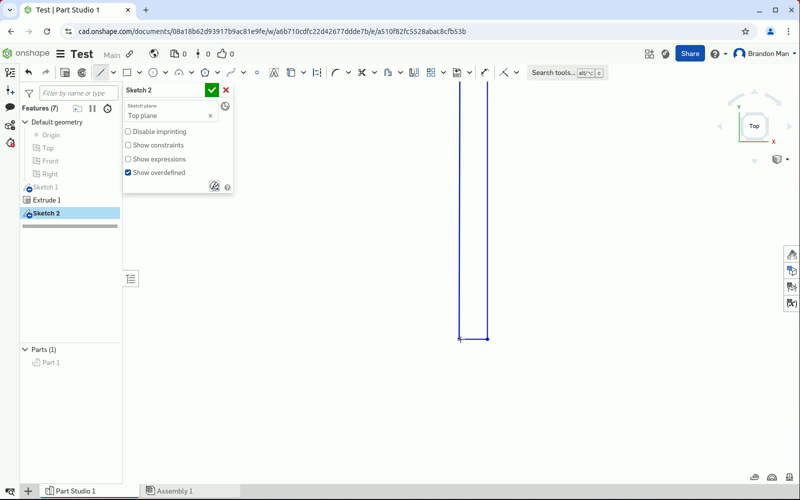
scroll(-6)
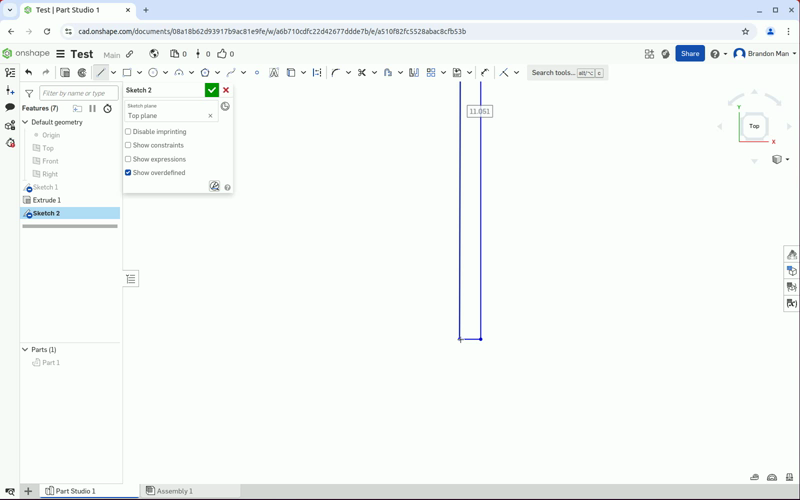
scroll(-6)
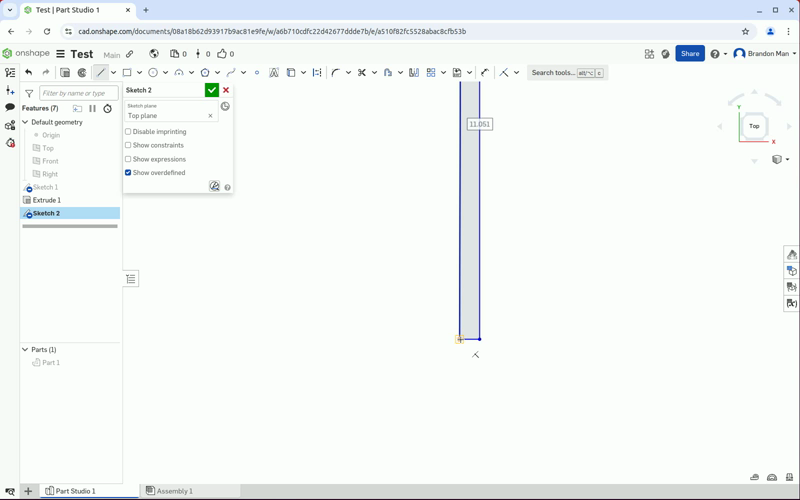
scroll(-6)
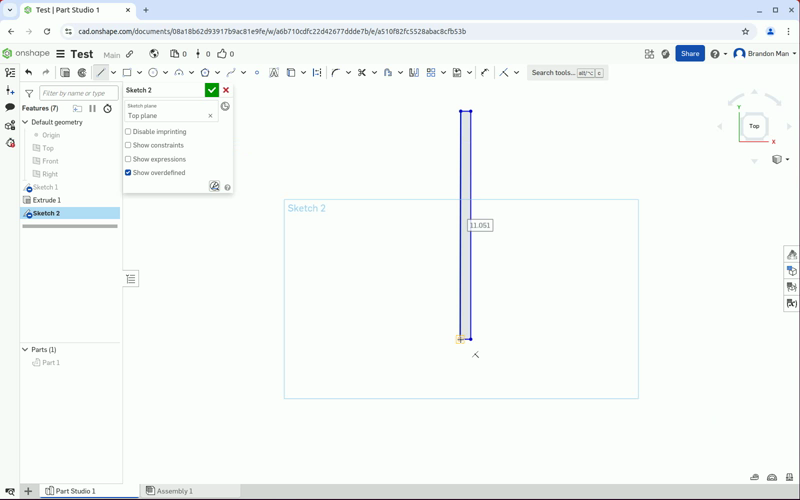
scroll(-6)
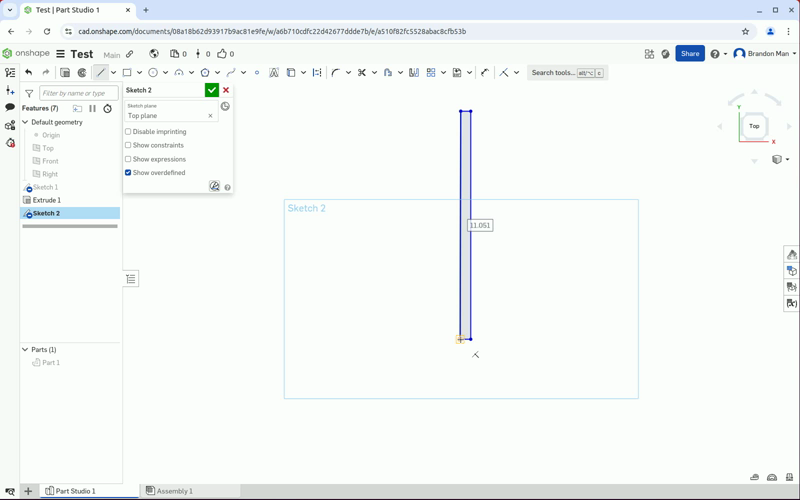
scroll(-6)
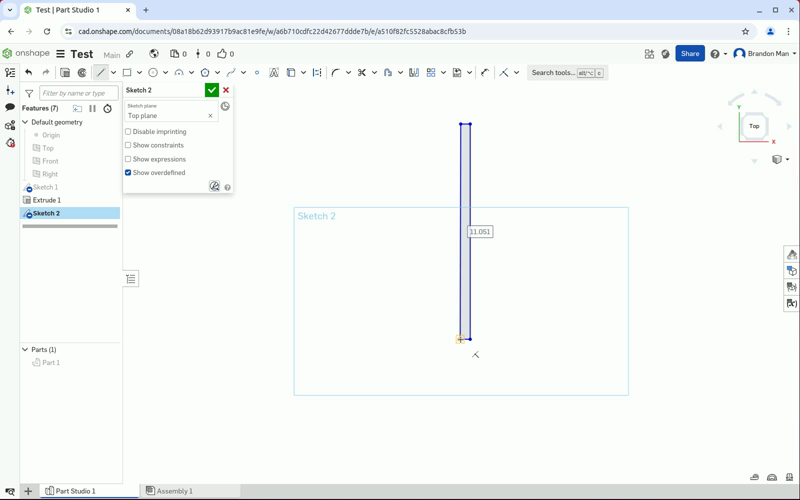
scroll(-6)
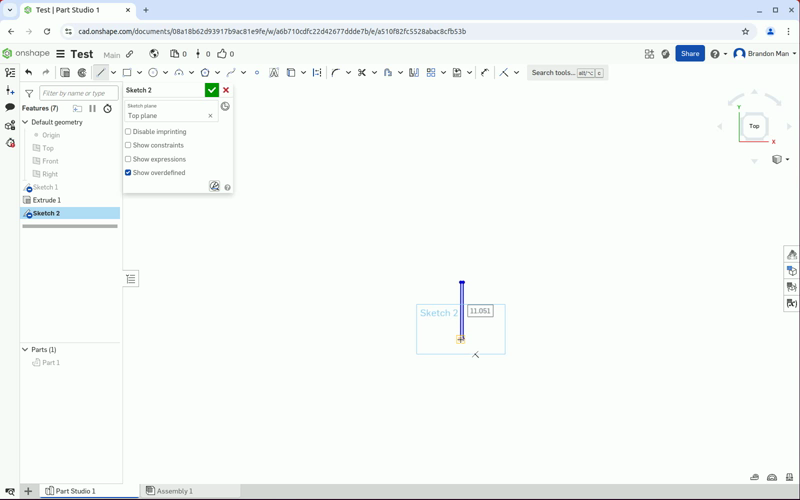
key(esc)
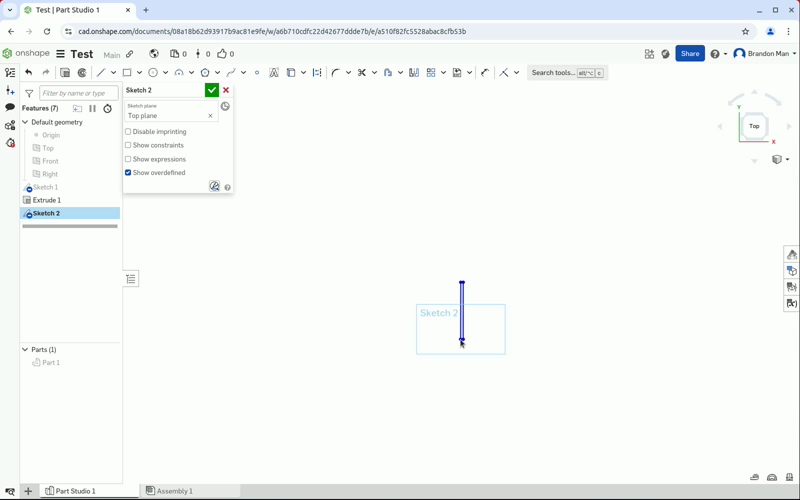
mouse_move(463, 294)
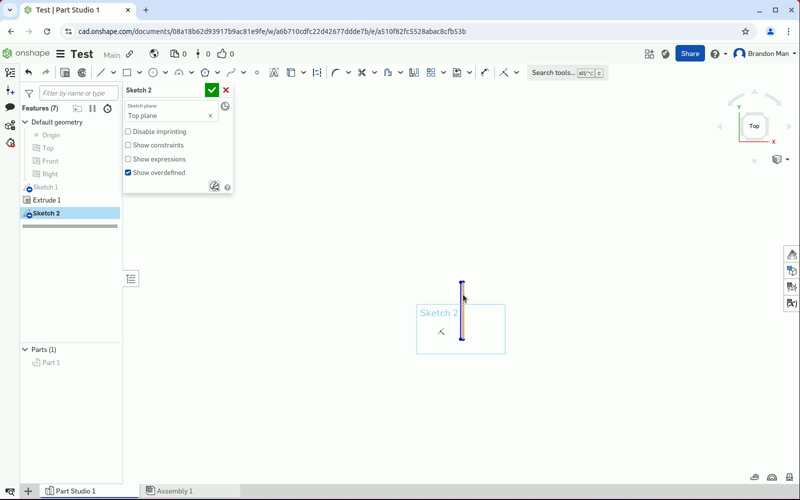
scroll(6)
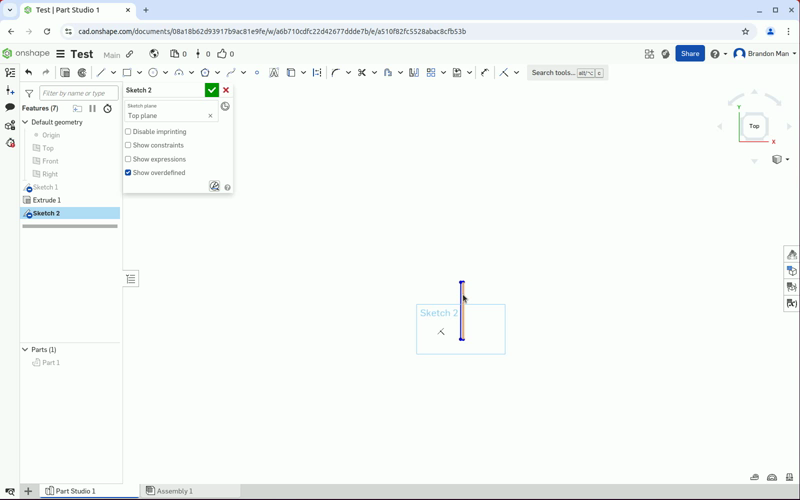
scroll(6)
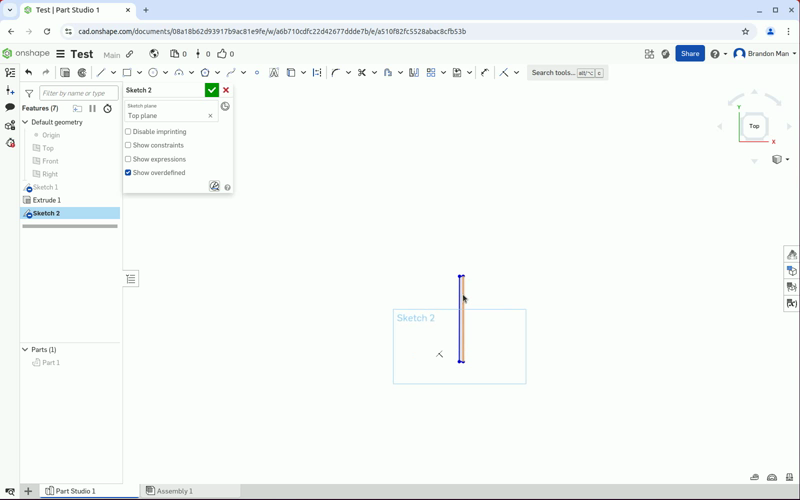
scroll(6)
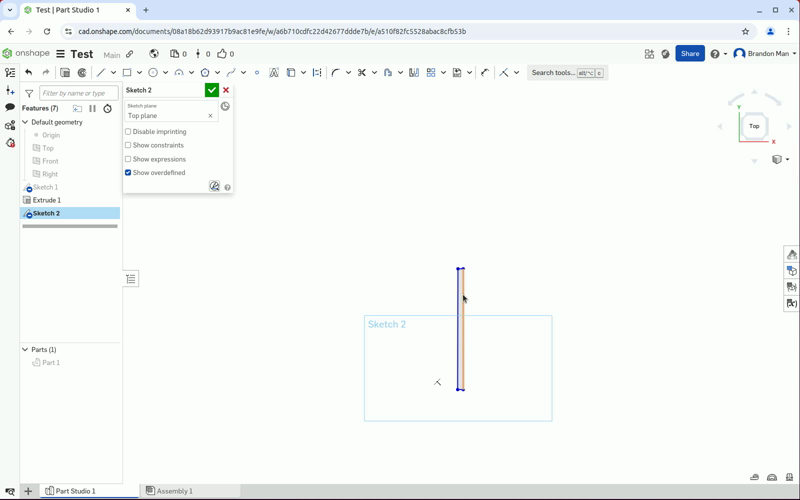
scroll(6)
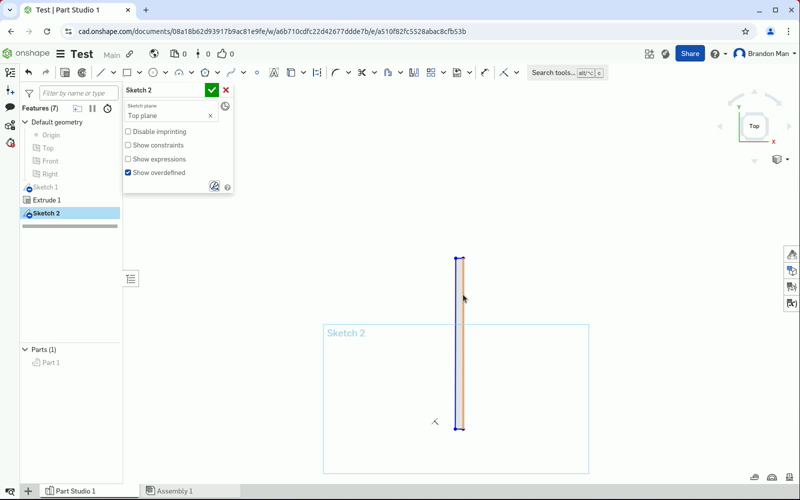
scroll(6)
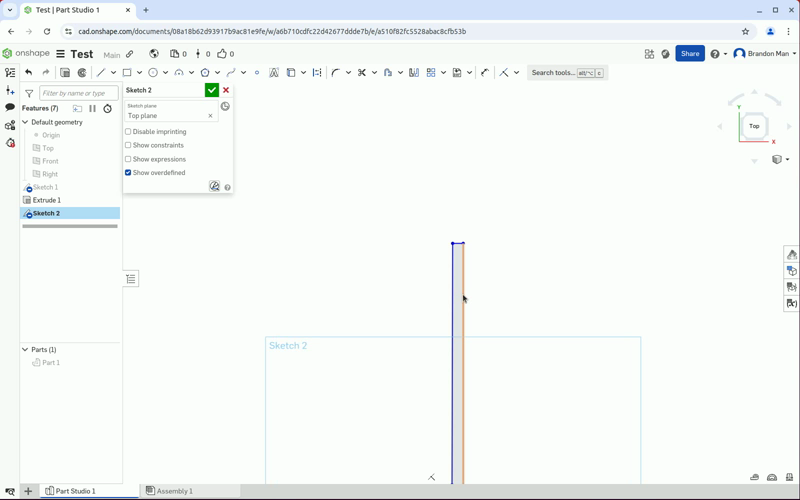
scroll(6)
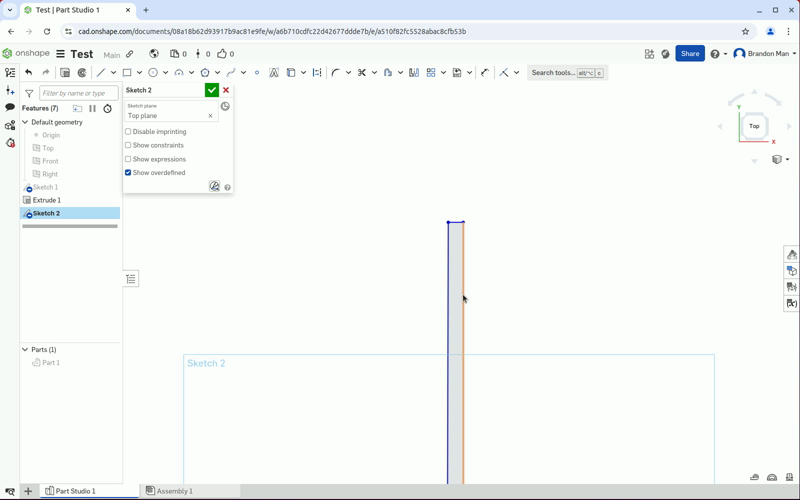
scroll(6)
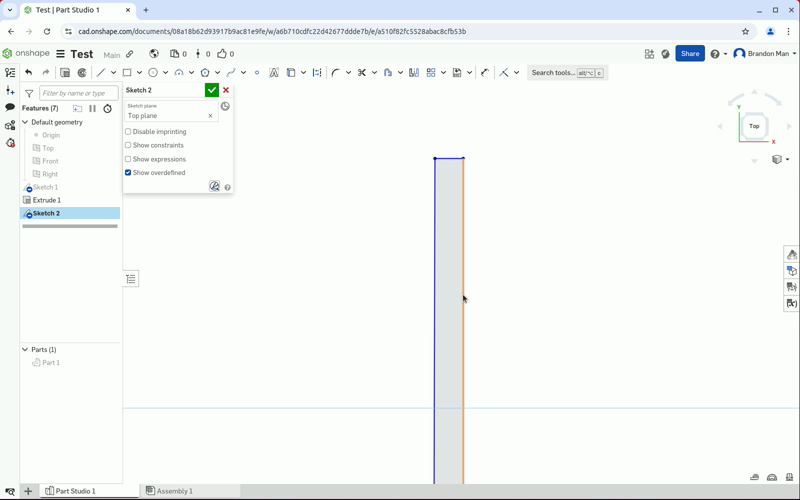
click(463, 294)
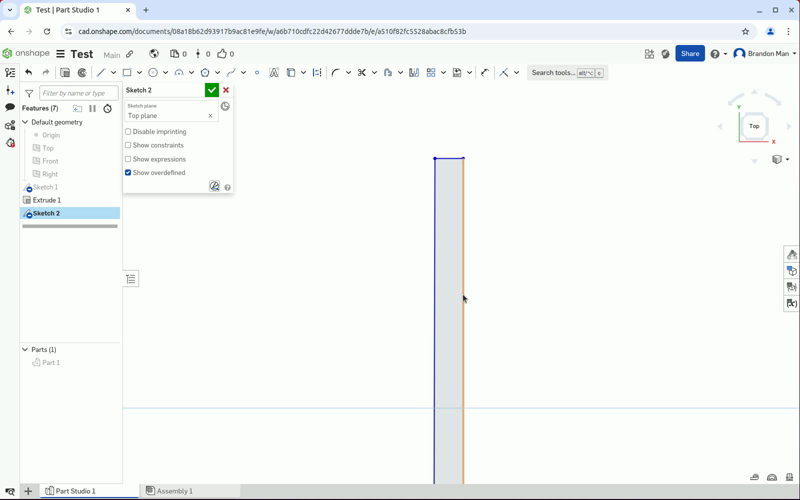
scroll(-6)
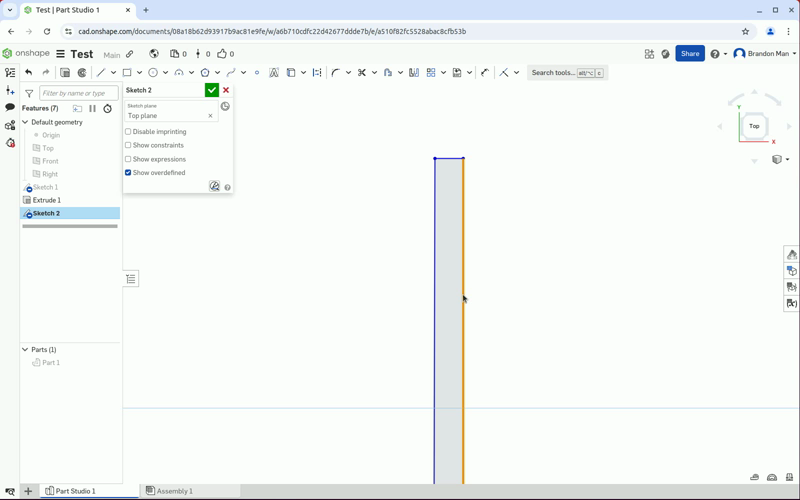
scroll(-6)
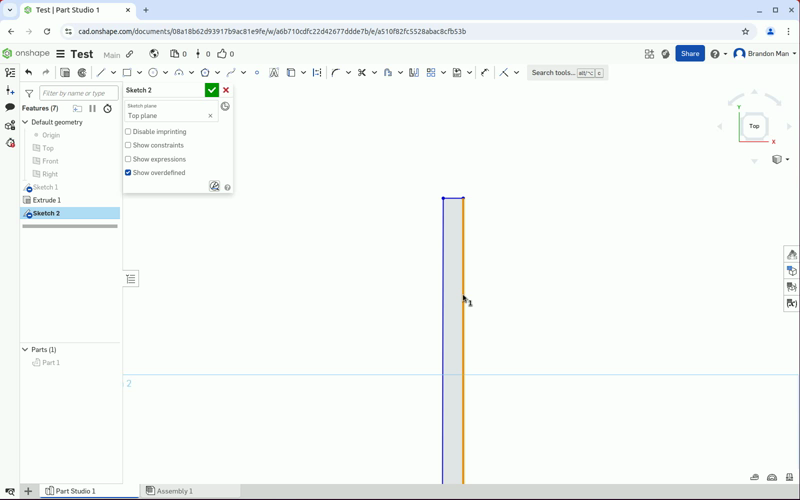
scroll(-6)
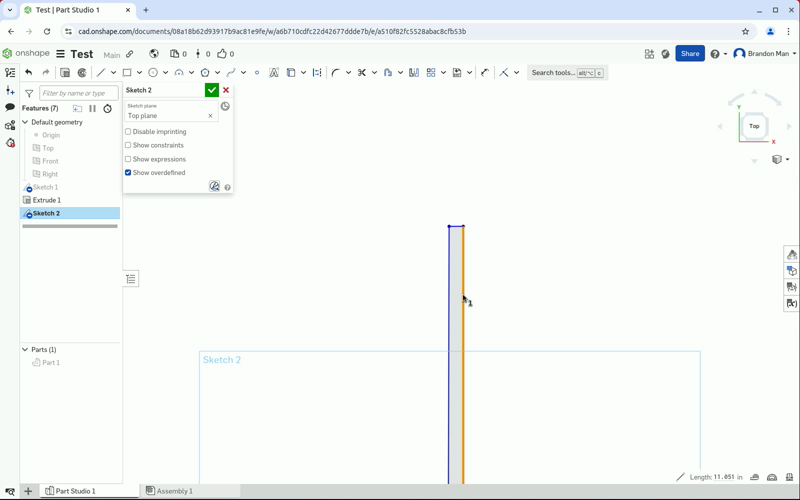
scroll(-6)
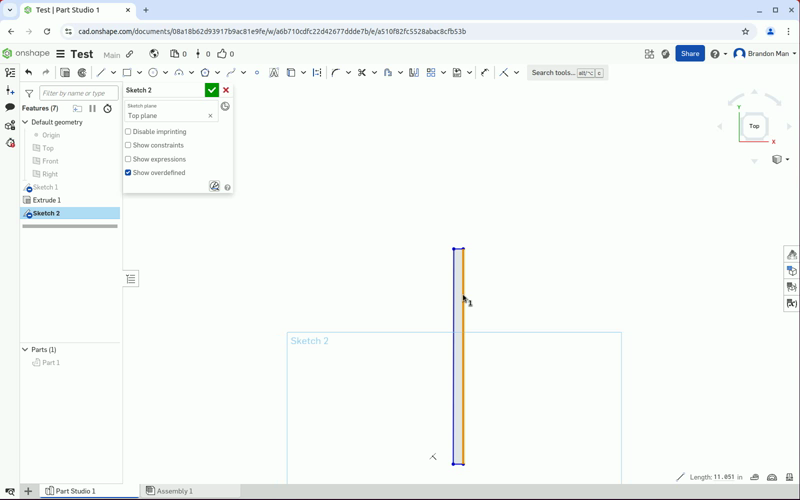
scroll(-6)
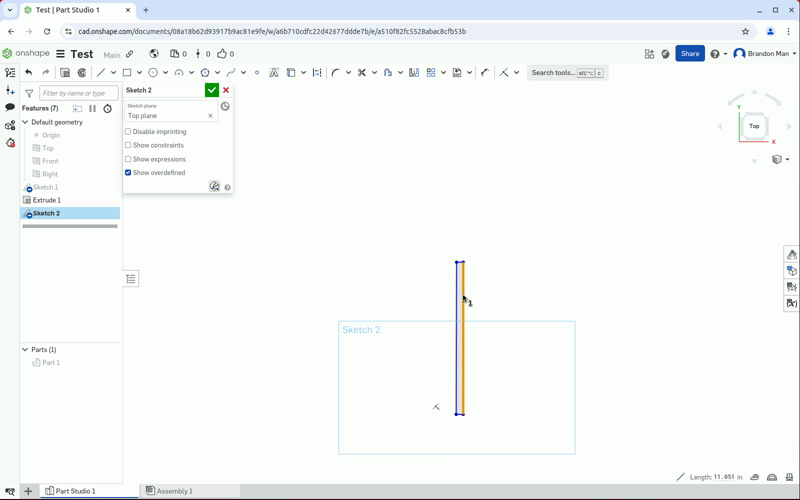
scroll(-6)
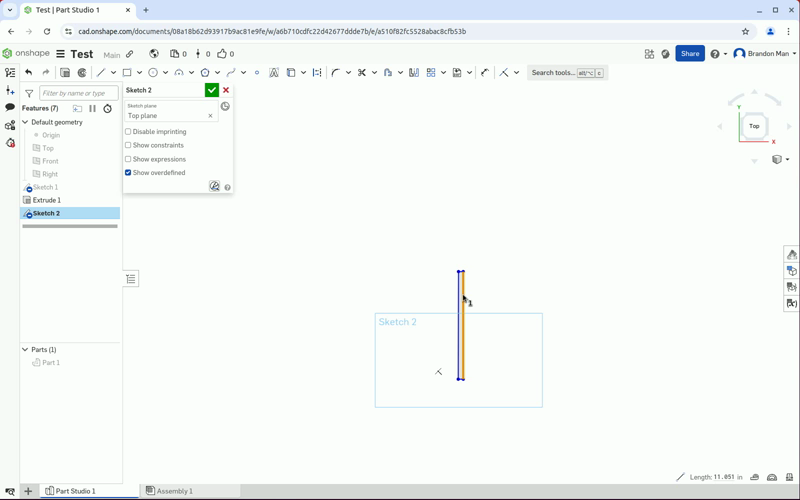
scroll(-6)
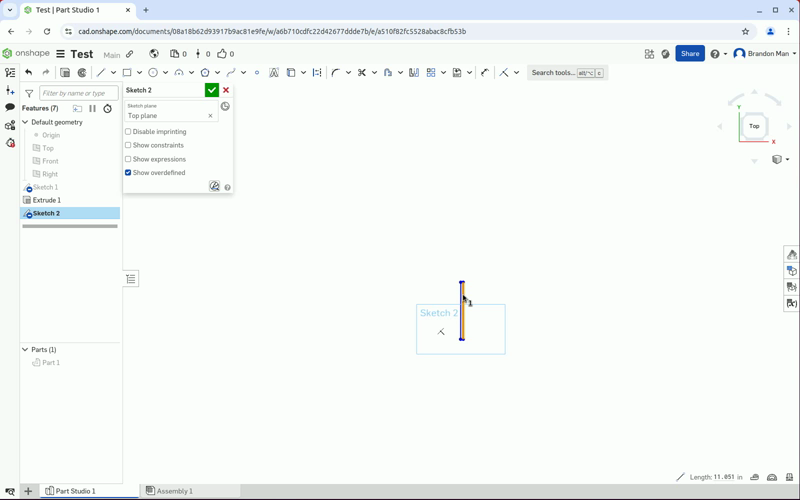
mouse_move(73, 352)
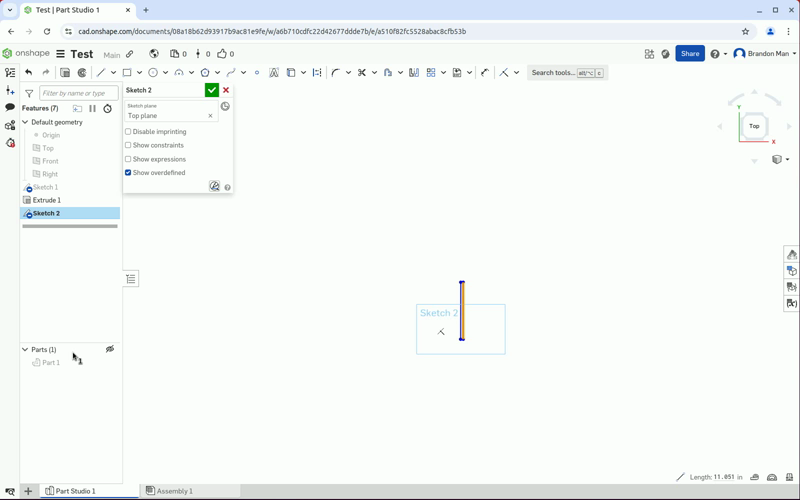
key(shift+y)
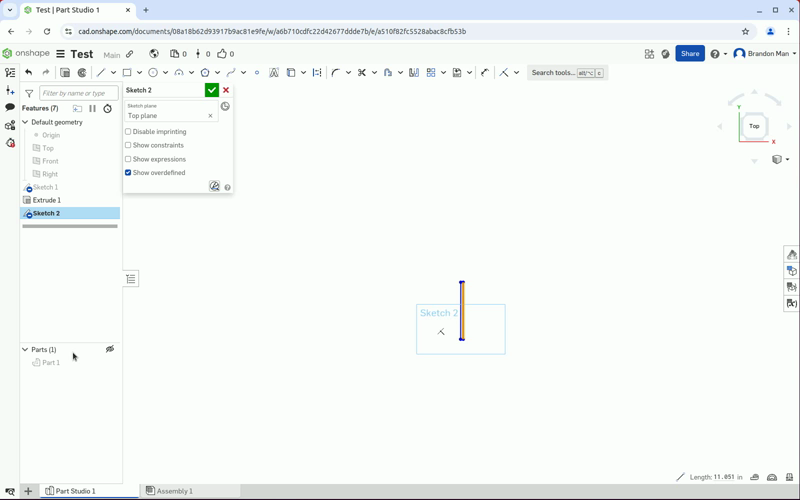
key(shift+e)
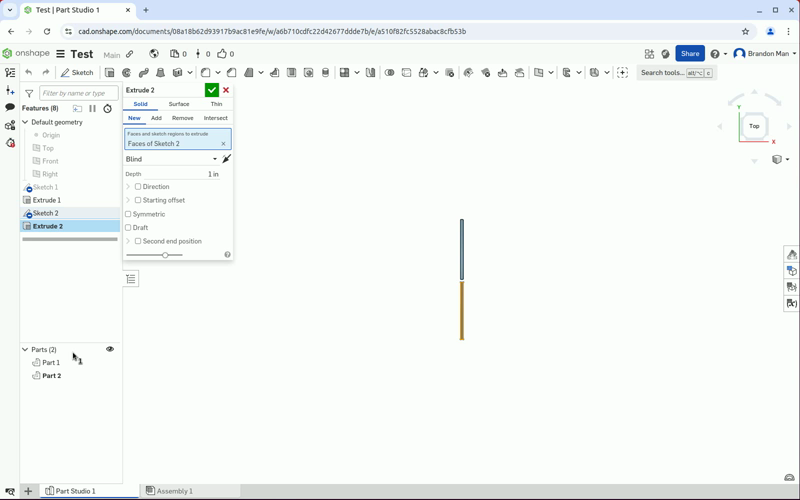
mouse_move(143, 106)
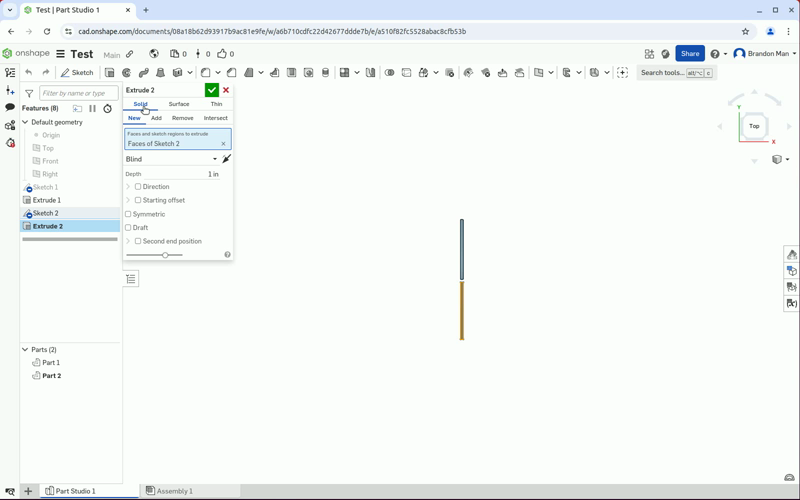
click(143, 106)
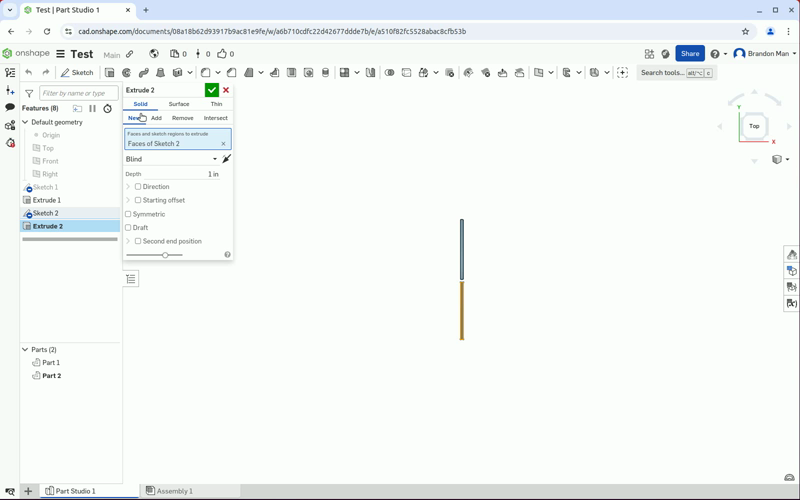
mouse_move(137, 120)
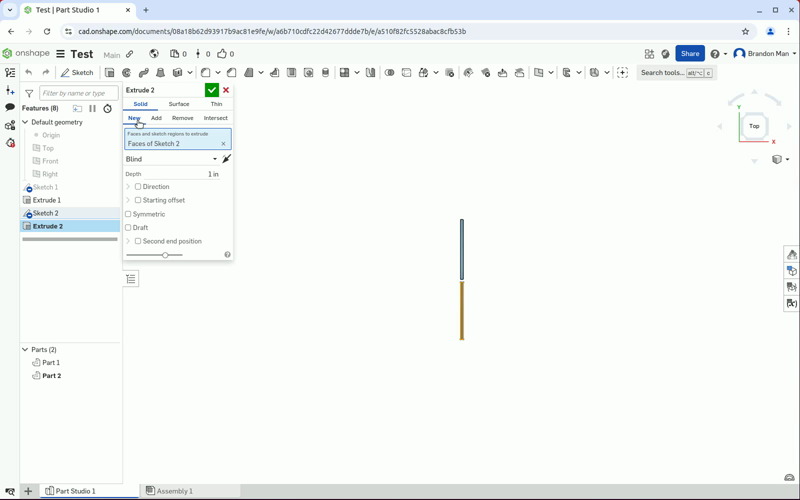
click(137, 120)
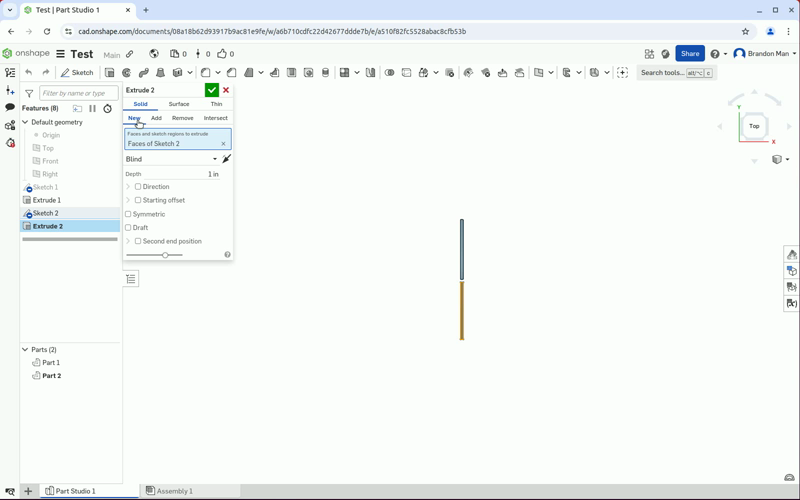
key(tab, 4)
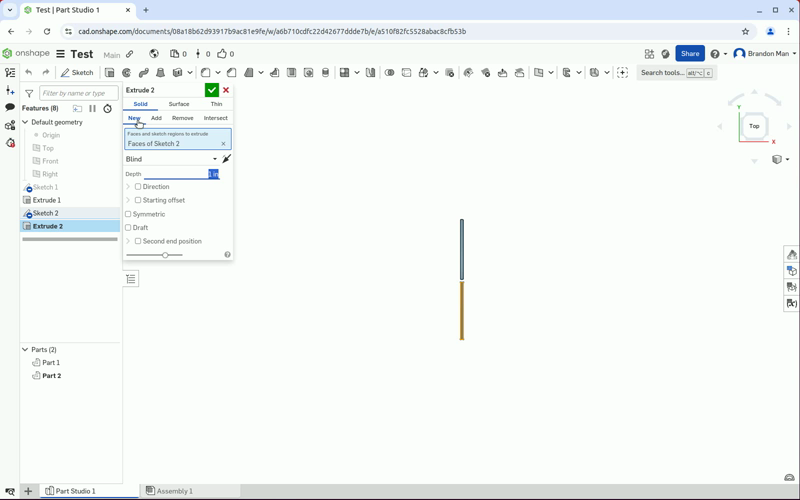
text(23.108)
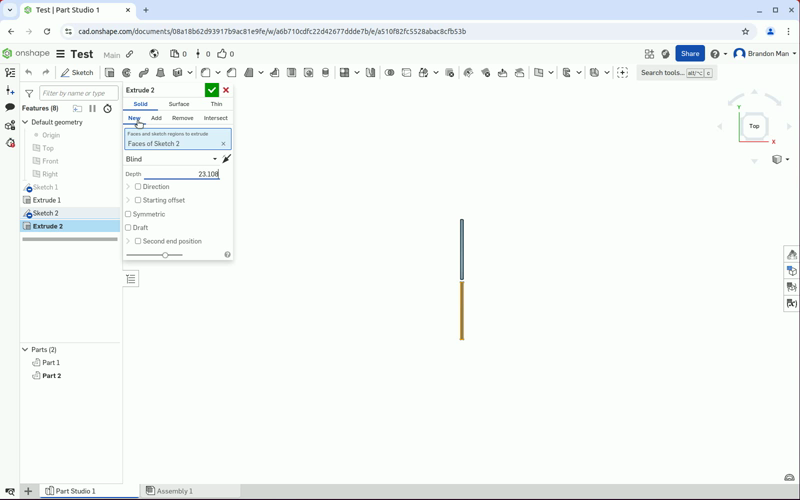
key(enter)
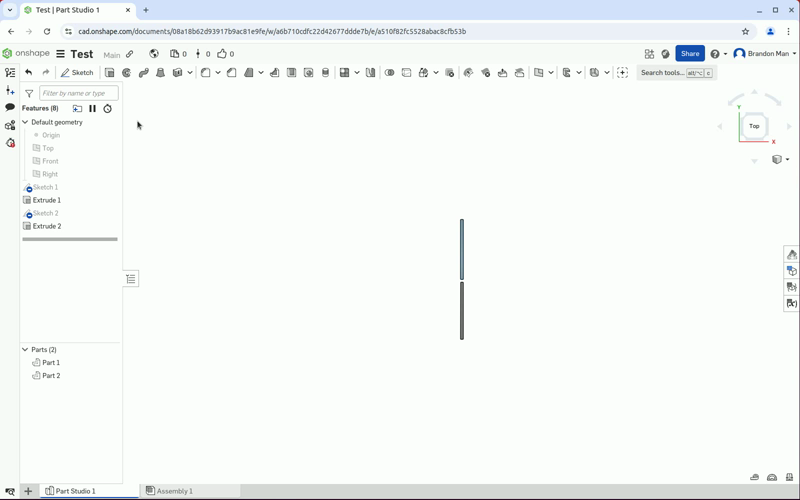
key(shift+h)
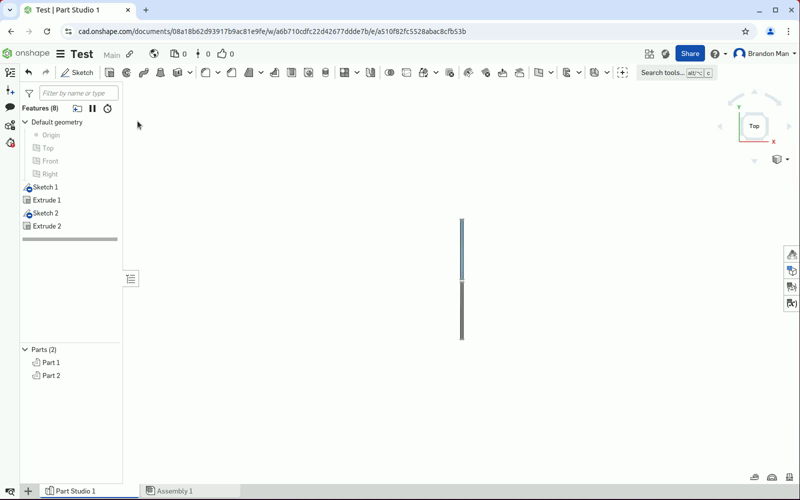
key(shift+h)
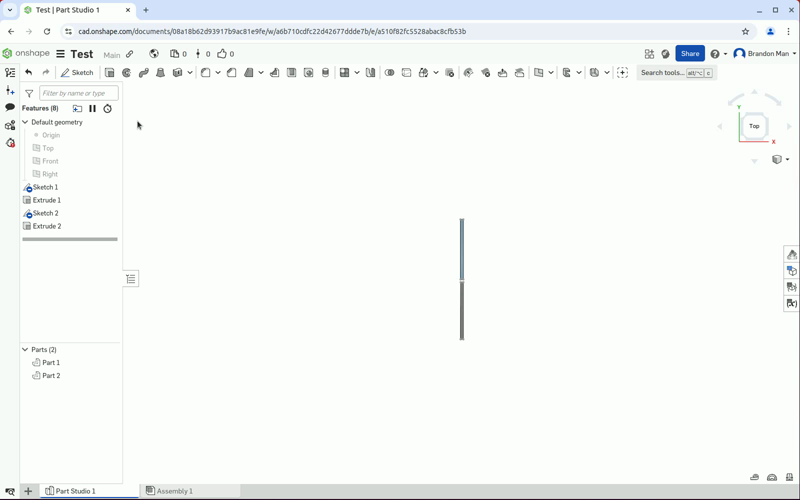
key(shift+7)
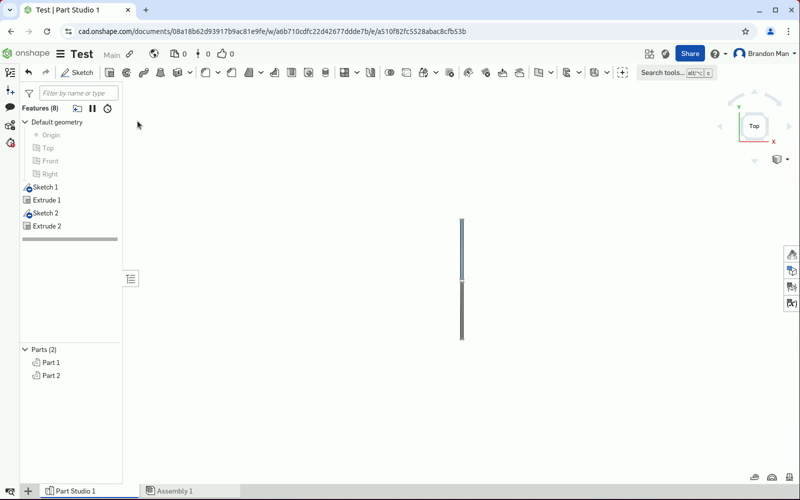
key(up, 3)
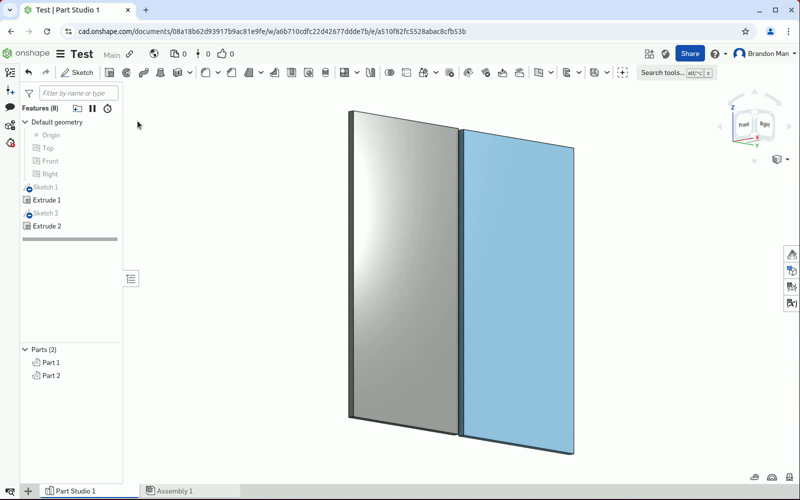
key(left, 3)
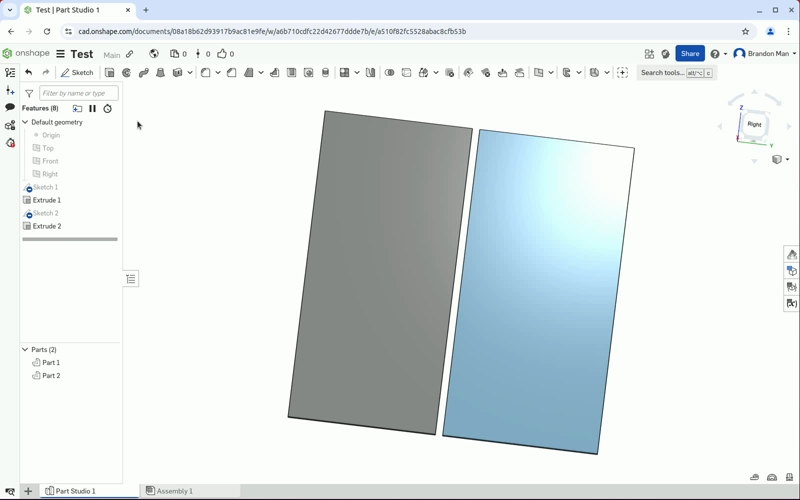
key(right, 3)
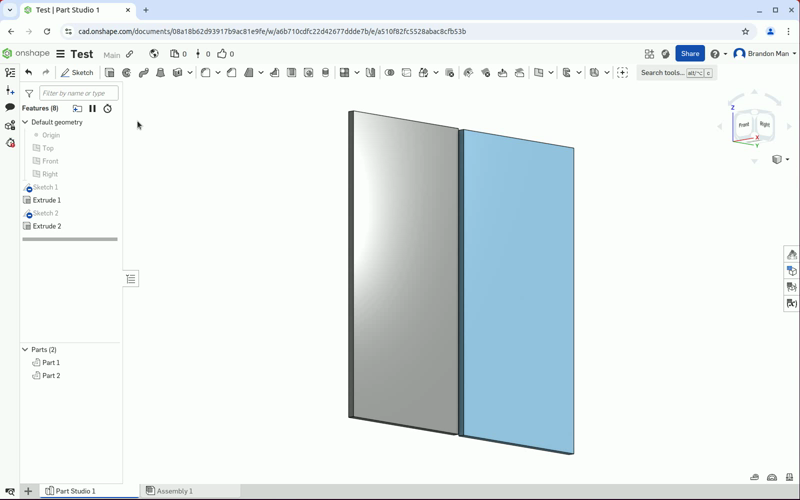
key(down, 3)
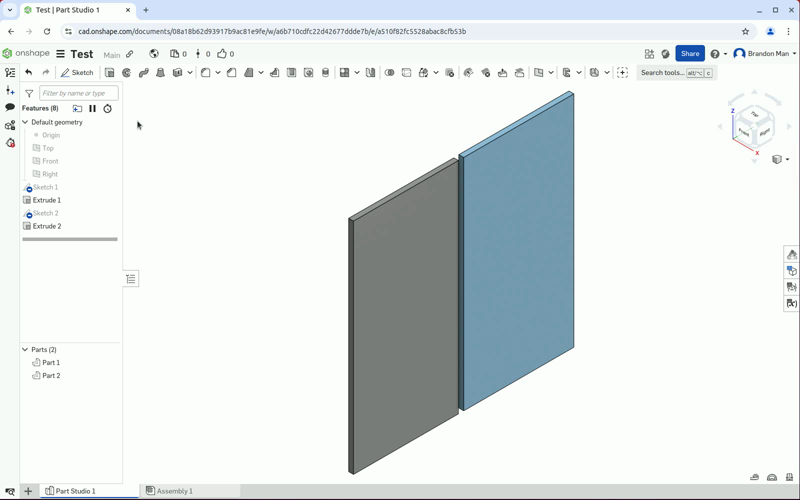
mouse_move(73, 189)
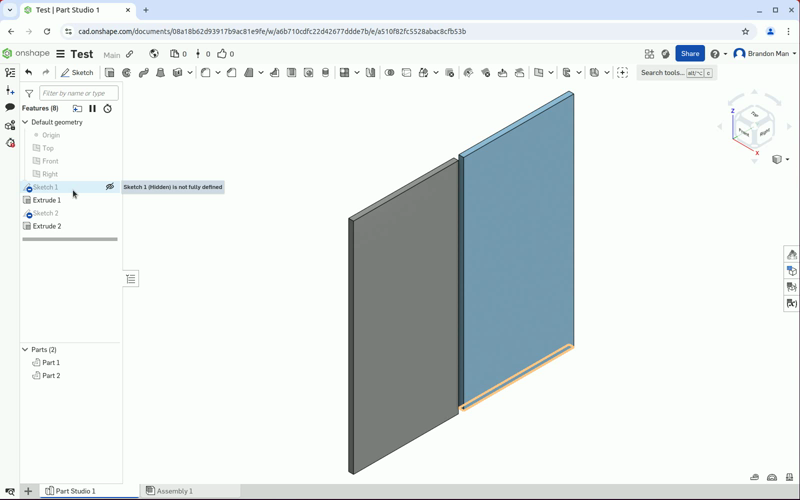
click(73, 189)